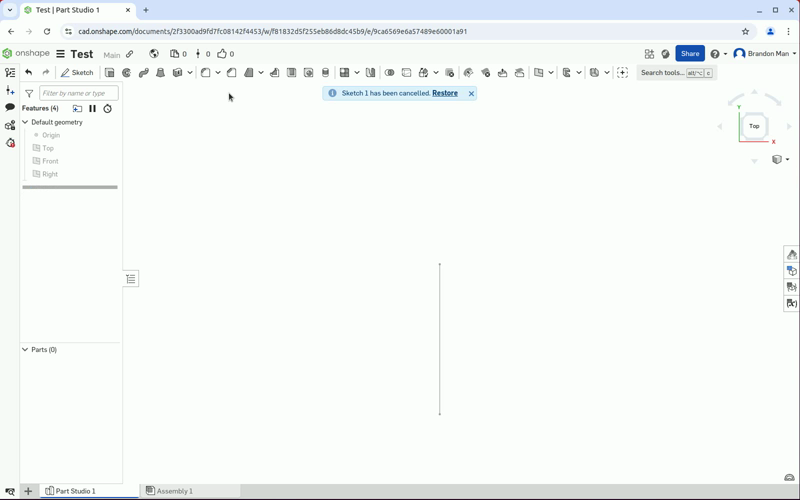
key(shift+h)
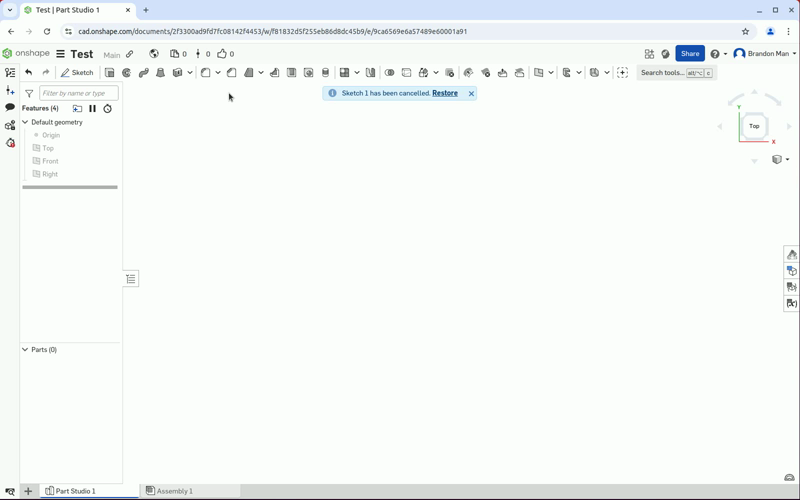
key(shift+s)
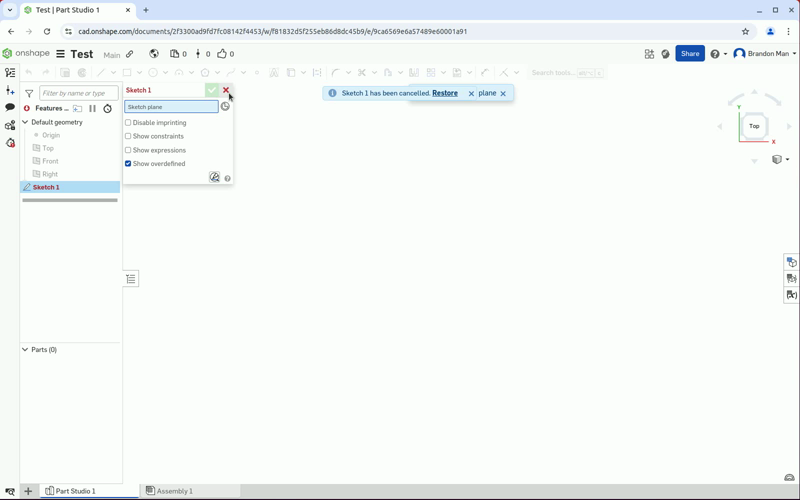
mouse_move(73, 150)
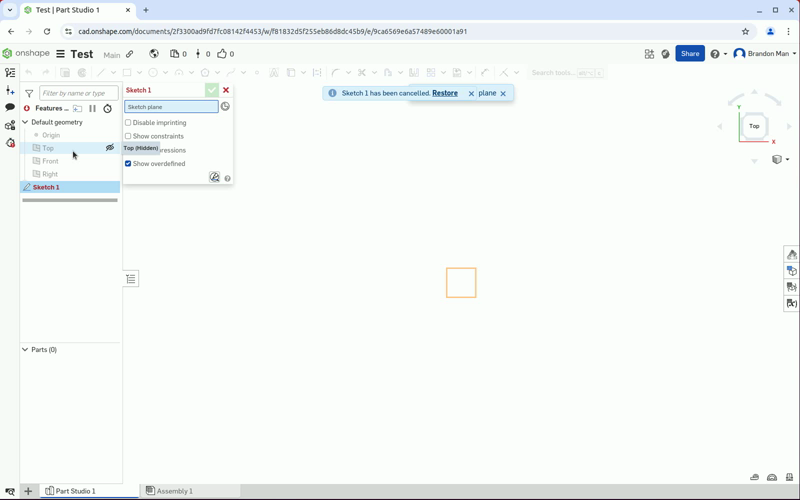
click(73, 150)
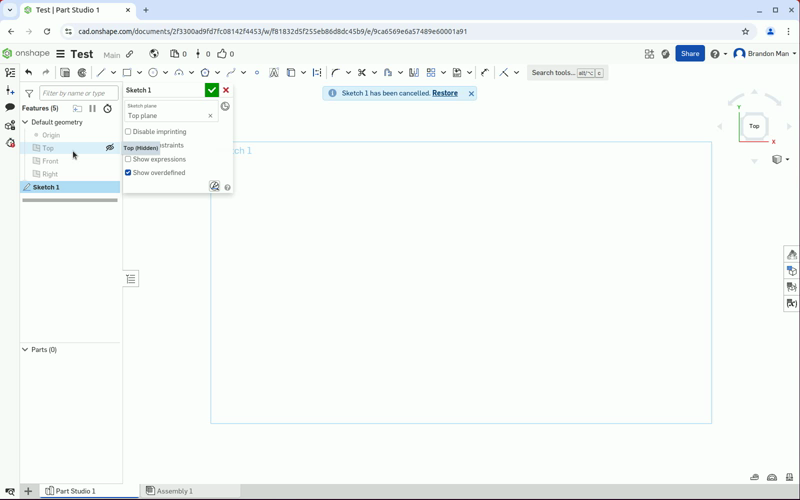
mouse_move(73, 352)
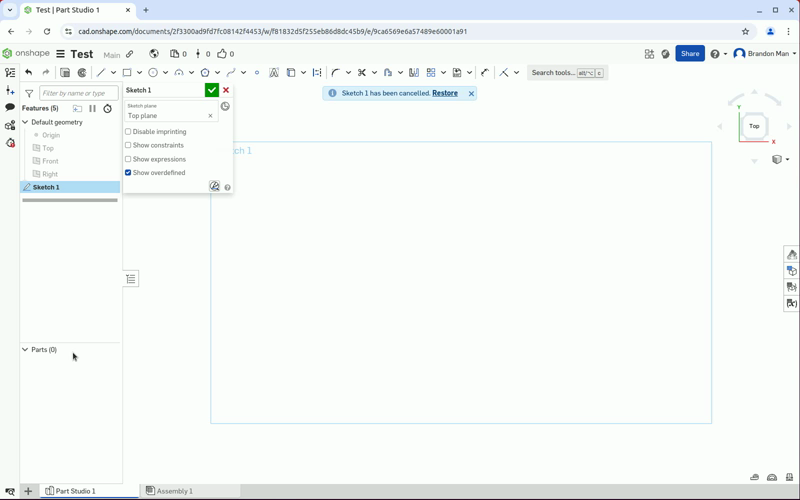
key(y)
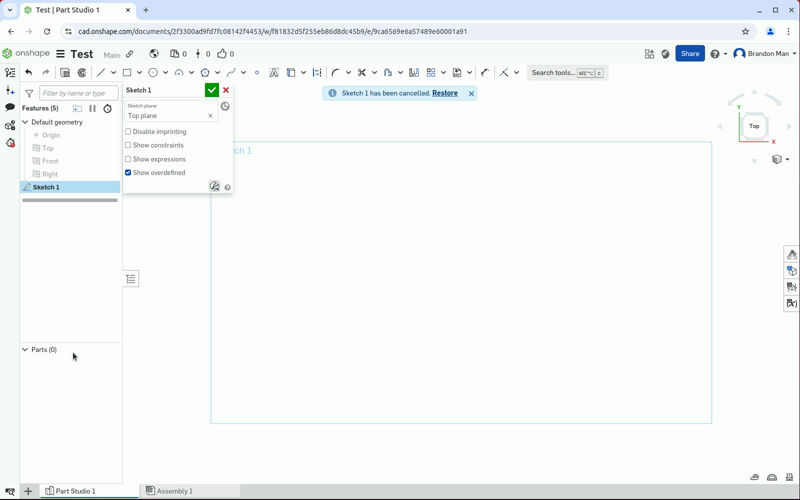
key(a)
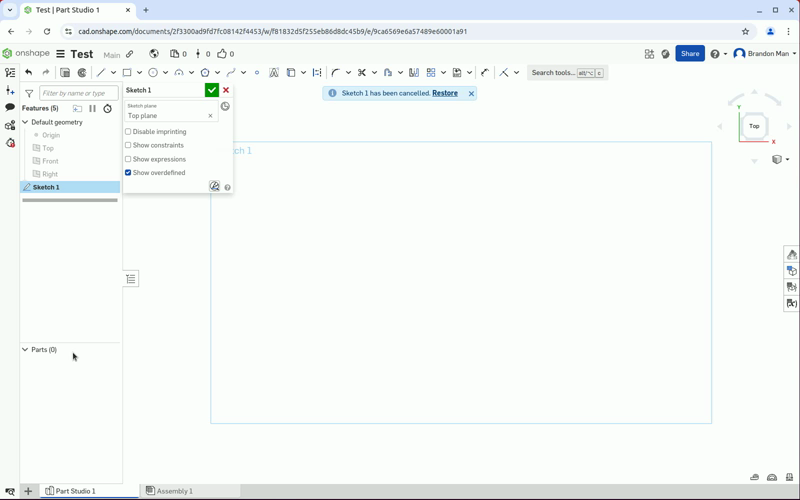
key_down(shift)
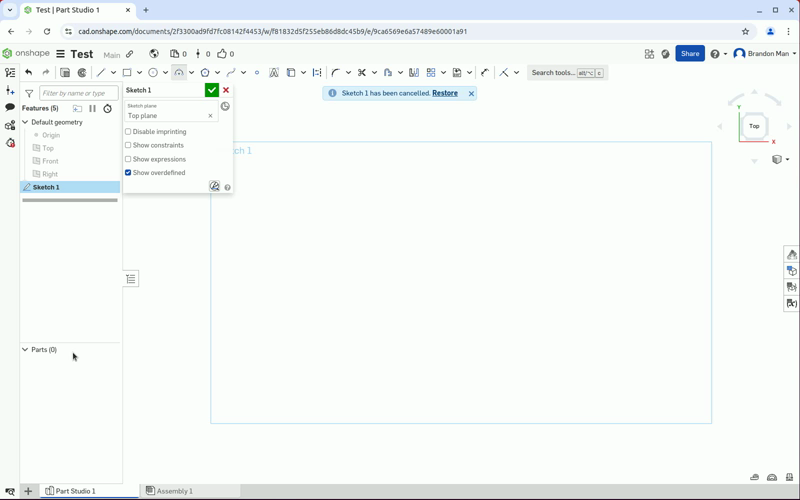
mouse_move(358, 346)
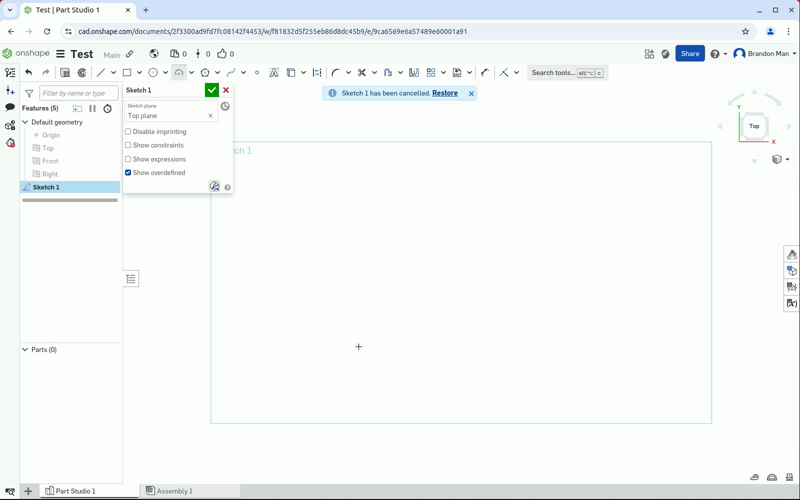
click(358, 346)
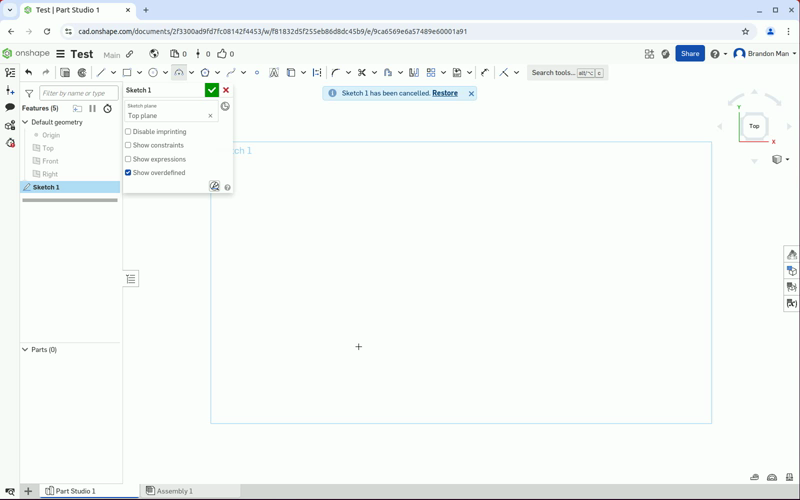
key_up(shift)
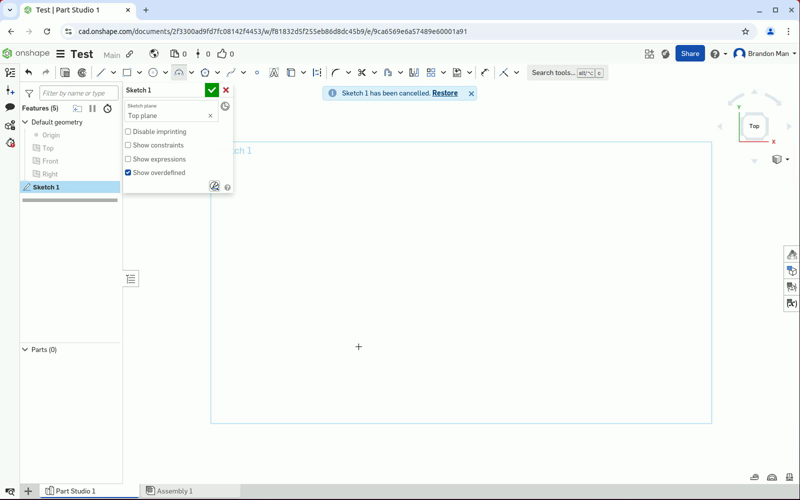
key_down(shift)
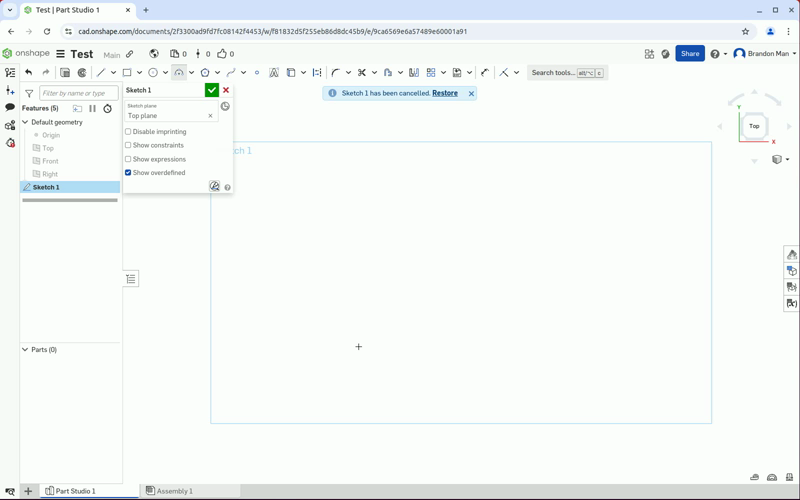
mouse_move(390, 378)
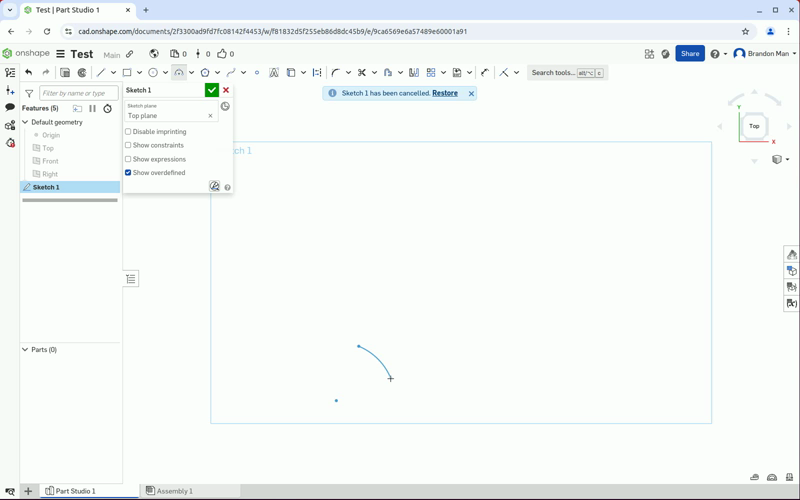
click(390, 378)
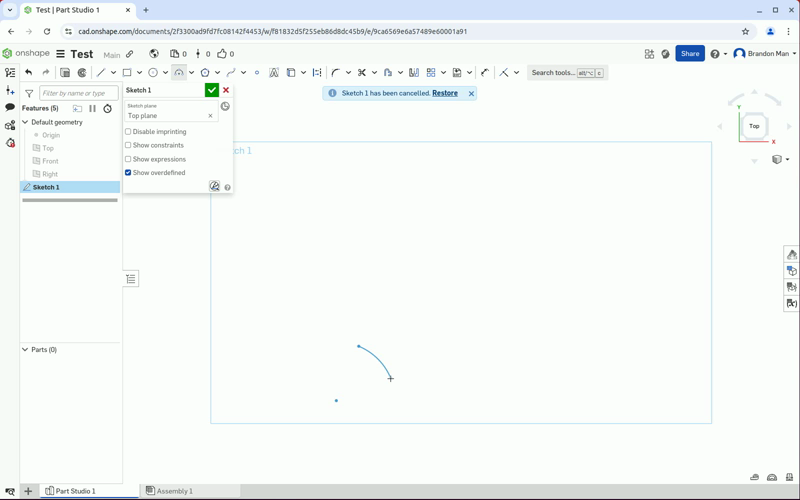
mouse_move(368, 369)
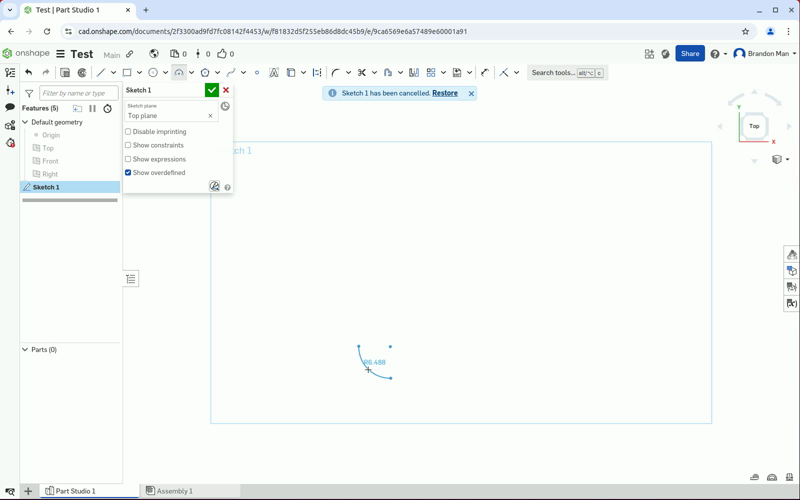
click(368, 369)
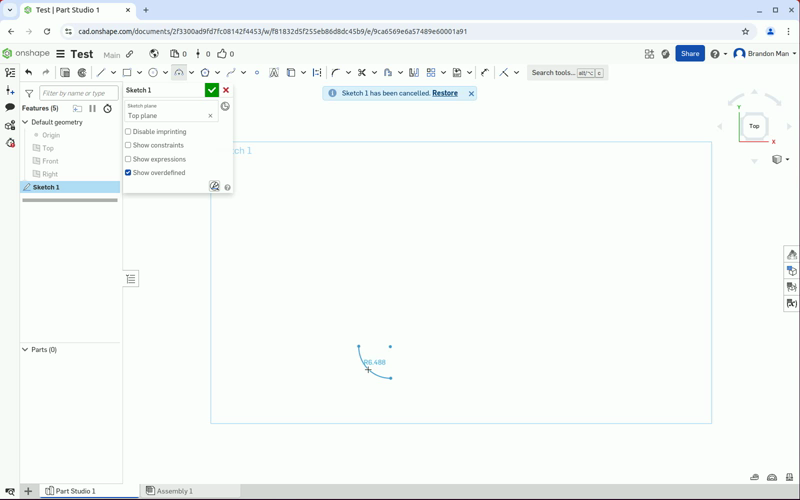
key_up(shift)
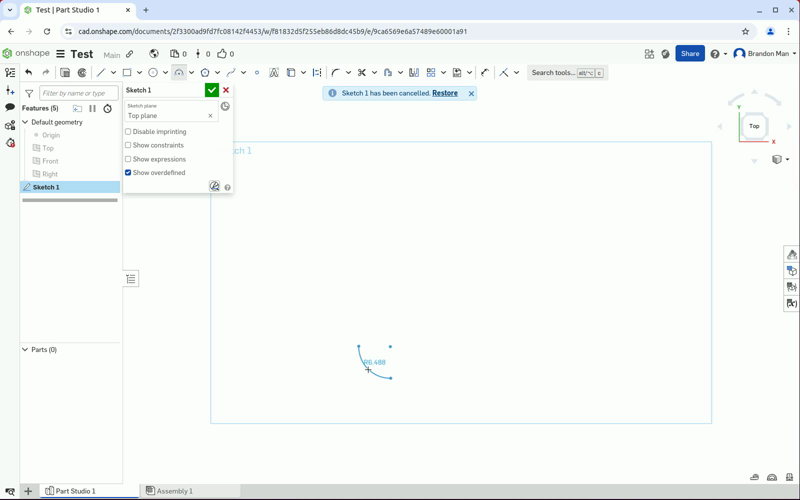
key(esc)
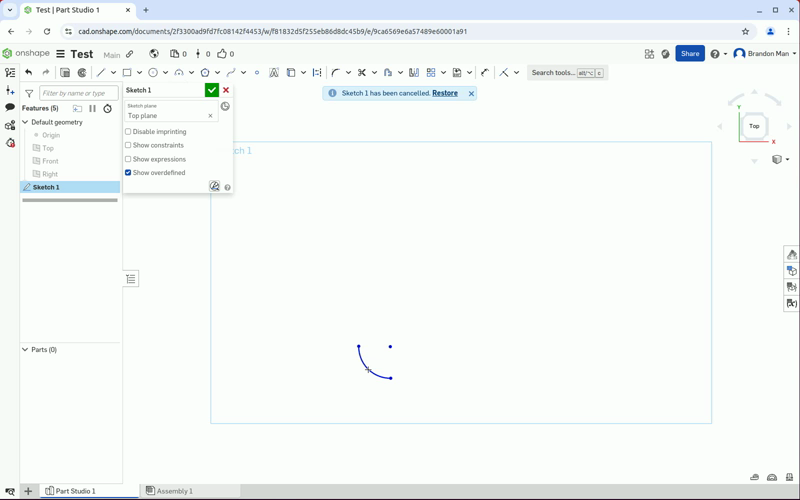
key(l)
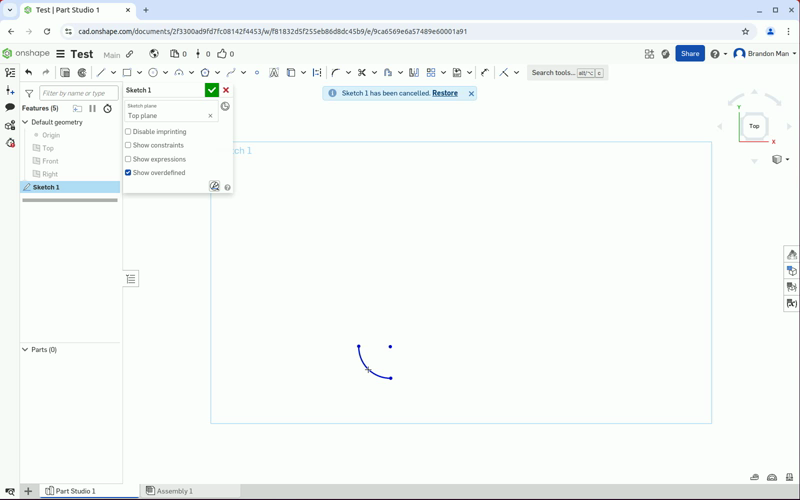
mouse_move(390, 378)
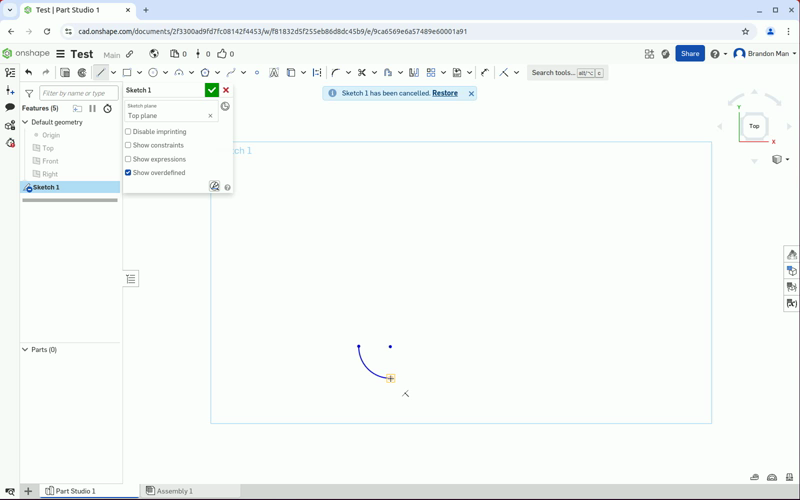
click(390, 378)
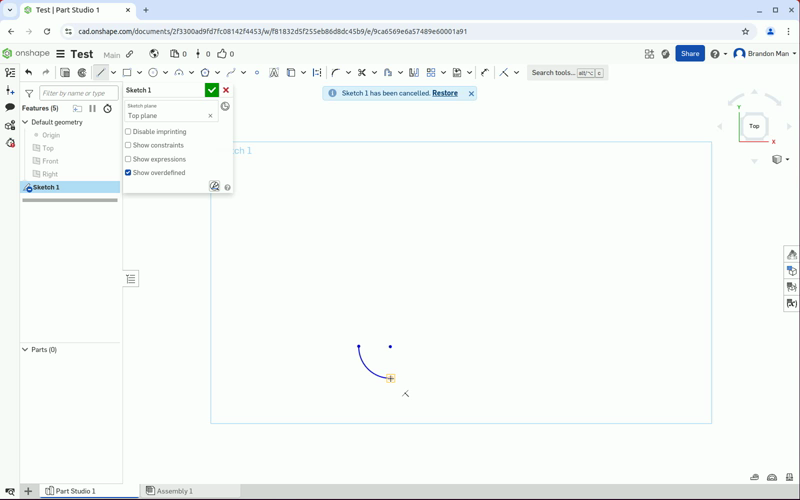
key_down(shift)
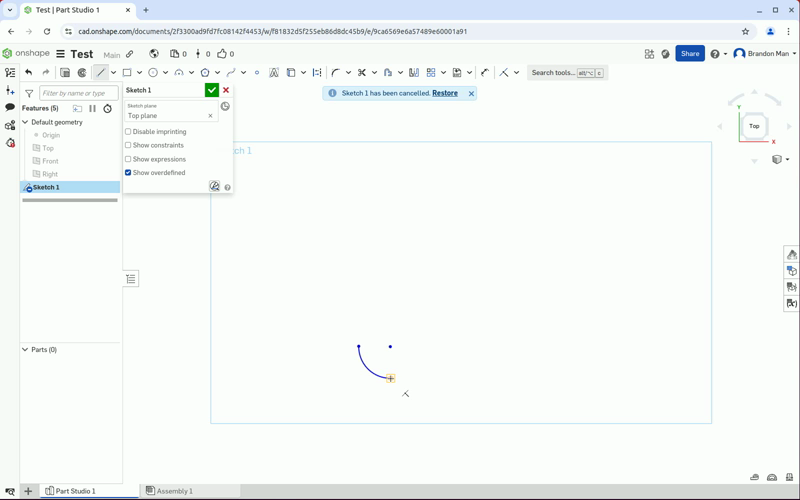
mouse_move(529, 378)
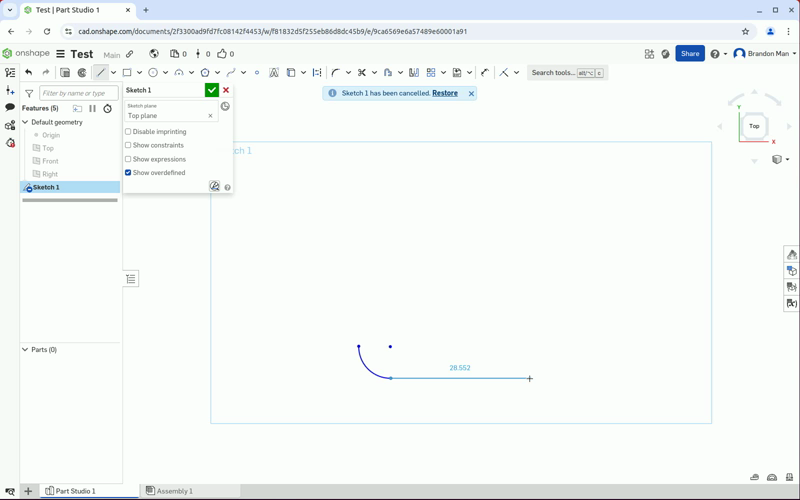
click(529, 378)
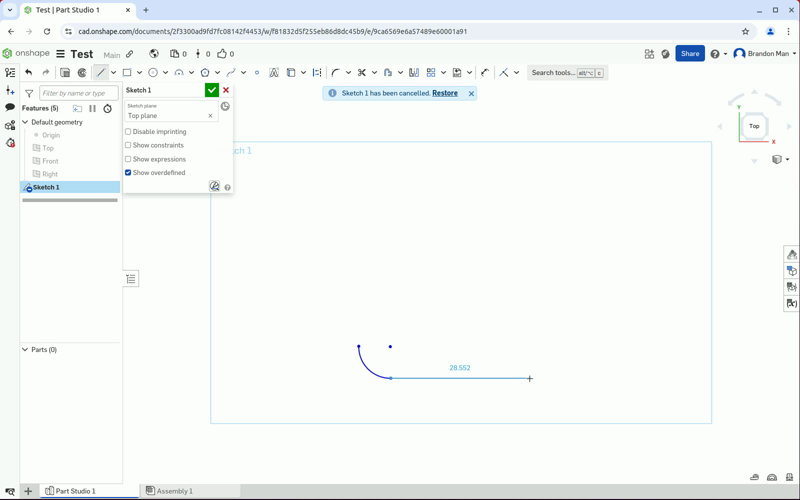
key_up(shift)
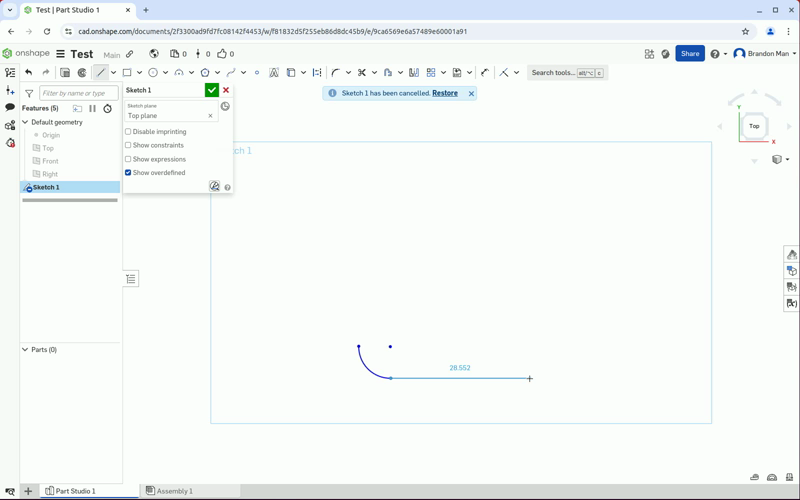
key(esc)
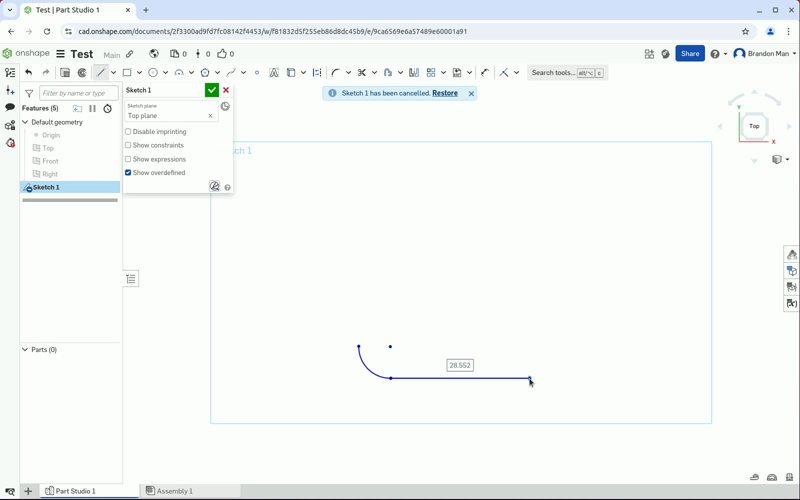
key(a)
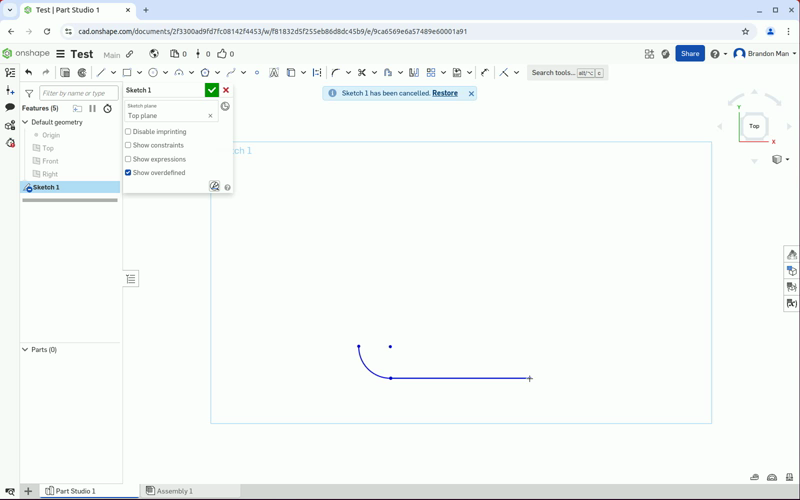
mouse_move(529, 378)
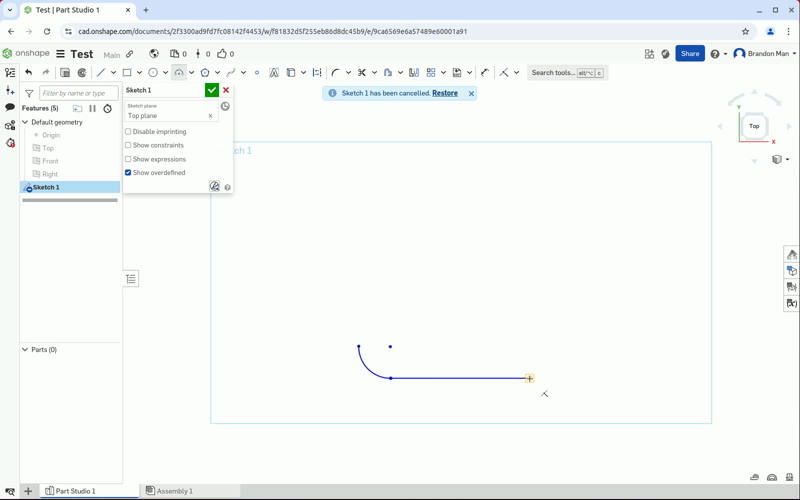
click(529, 378)
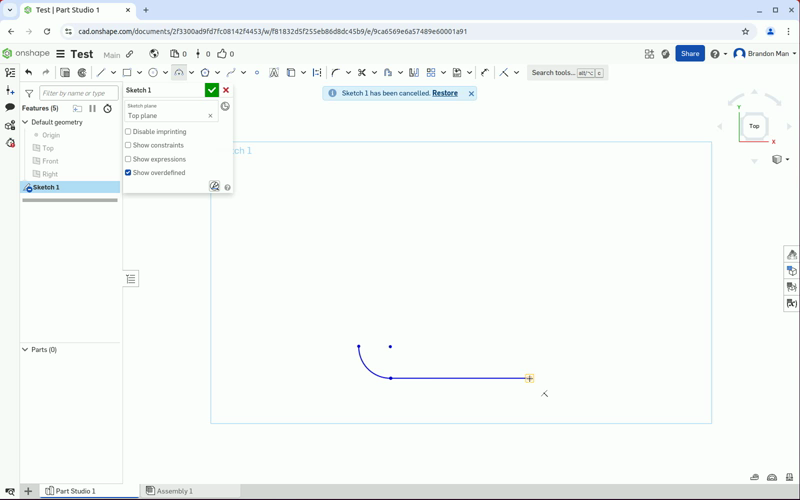
key_down(shift)
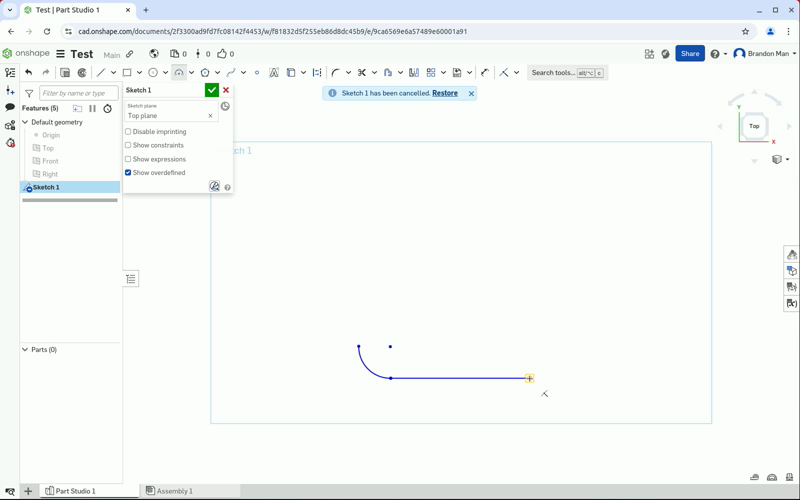
mouse_move(561, 346)
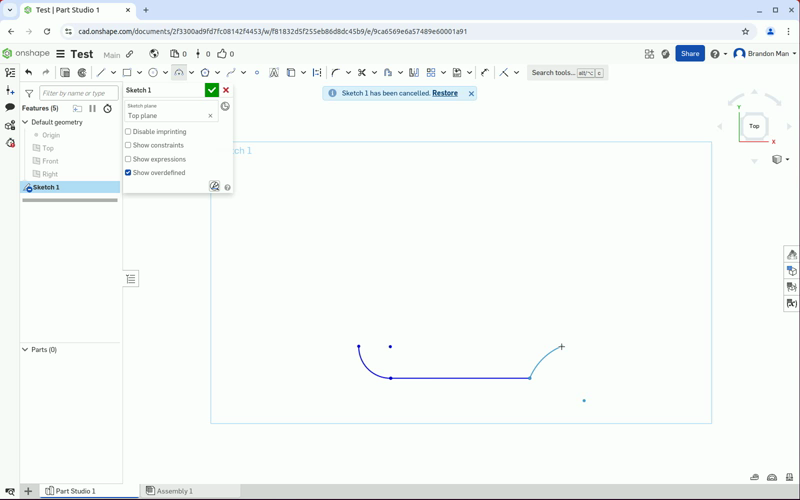
click(561, 346)
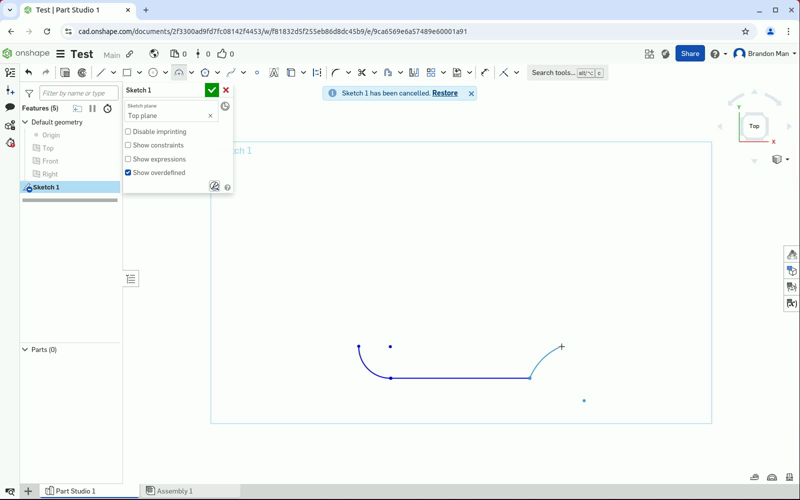
mouse_move(552, 369)
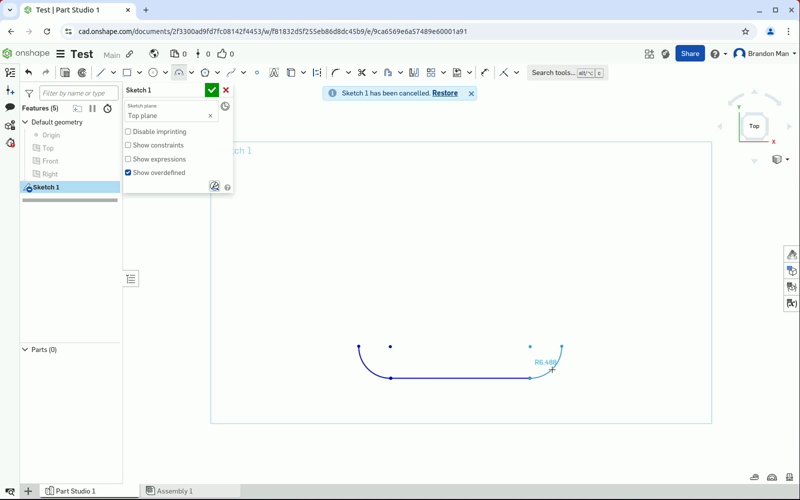
click(552, 369)
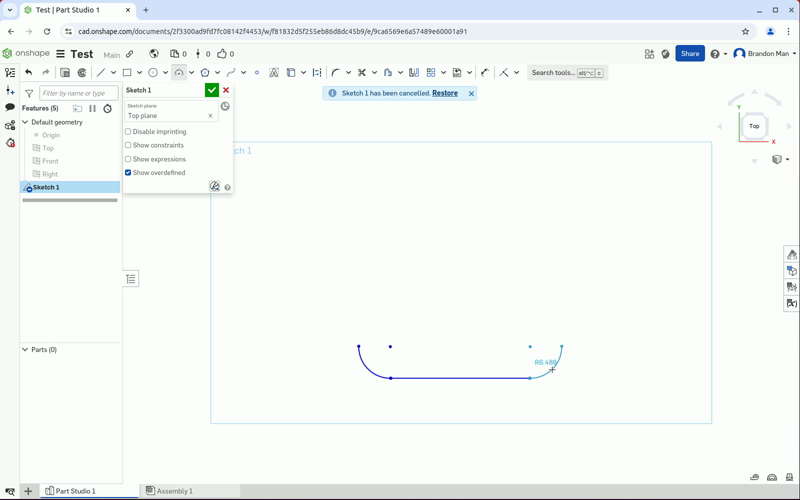
key_up(shift)
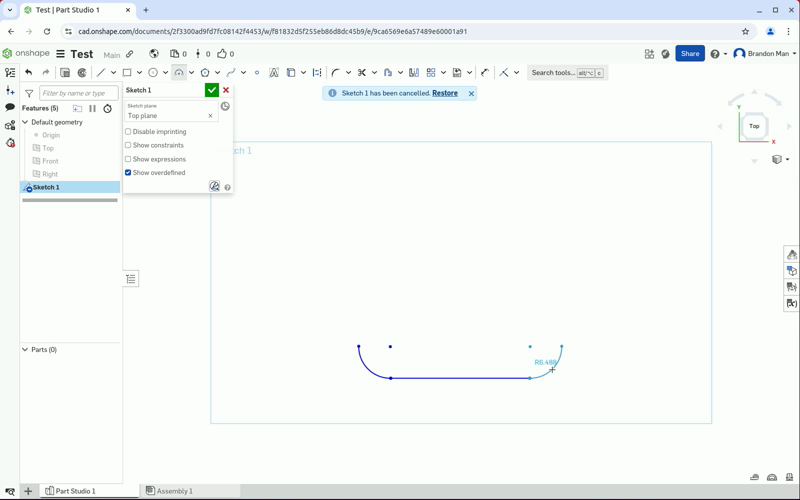
key(esc)
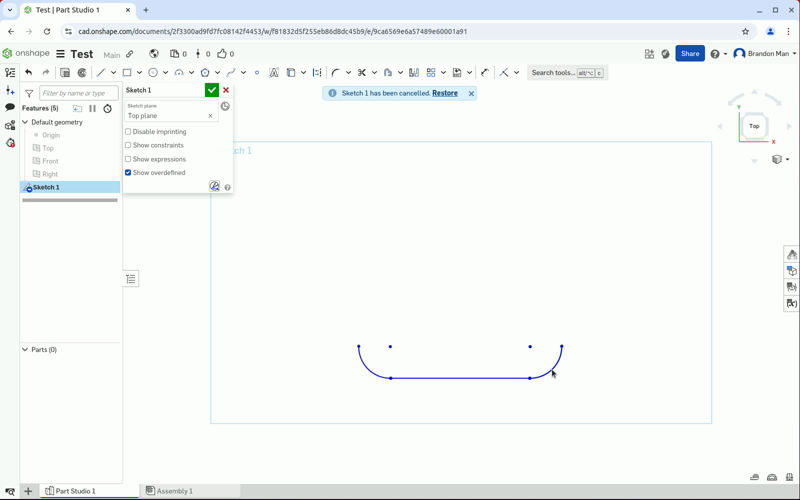
key(l)
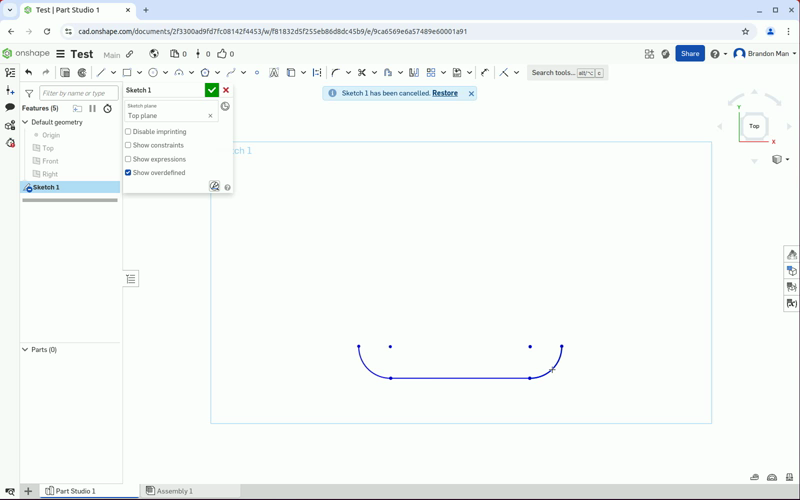
mouse_move(561, 346)
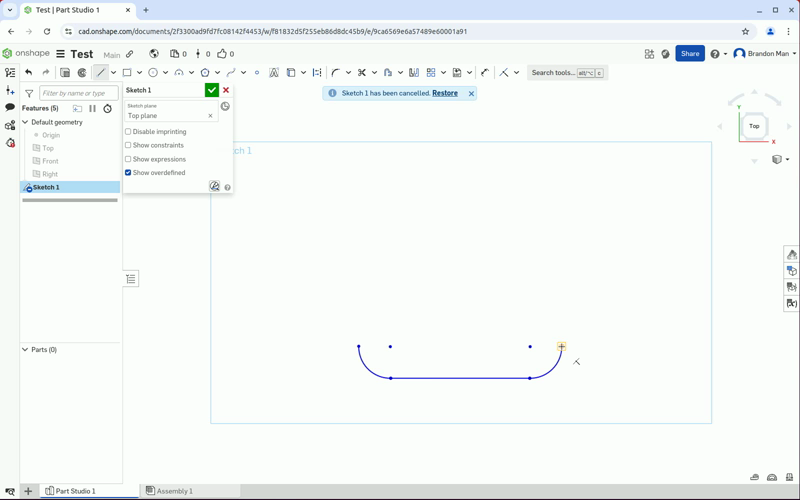
click(561, 346)
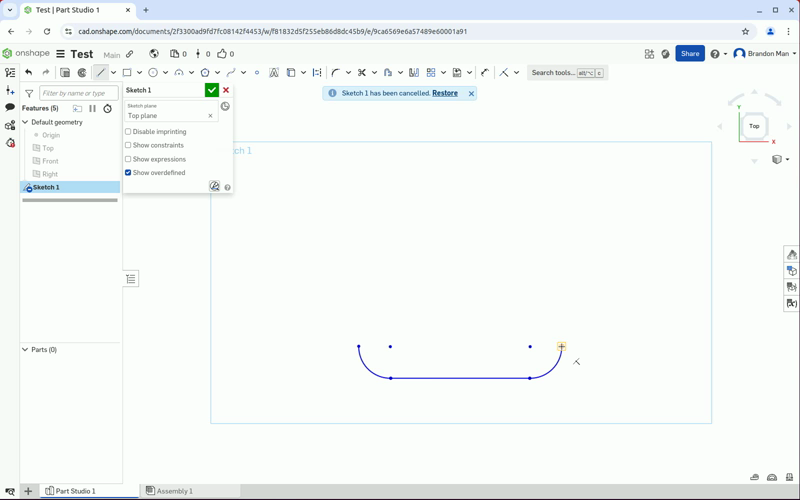
key_down(shift)
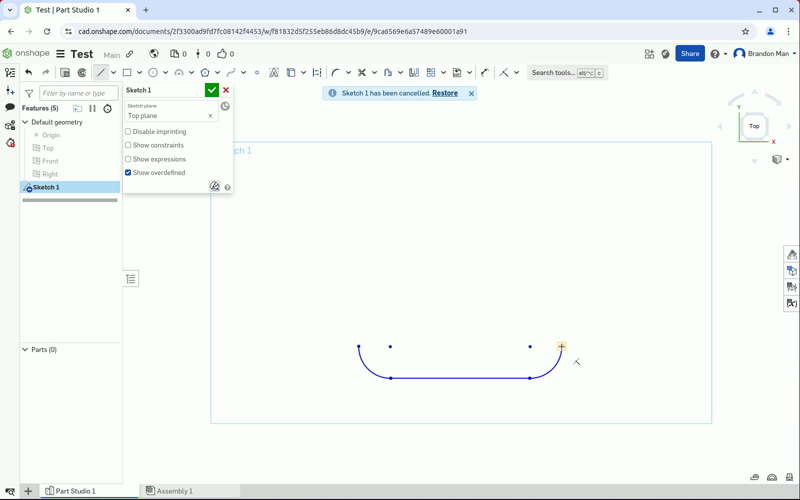
mouse_move(561, 220)
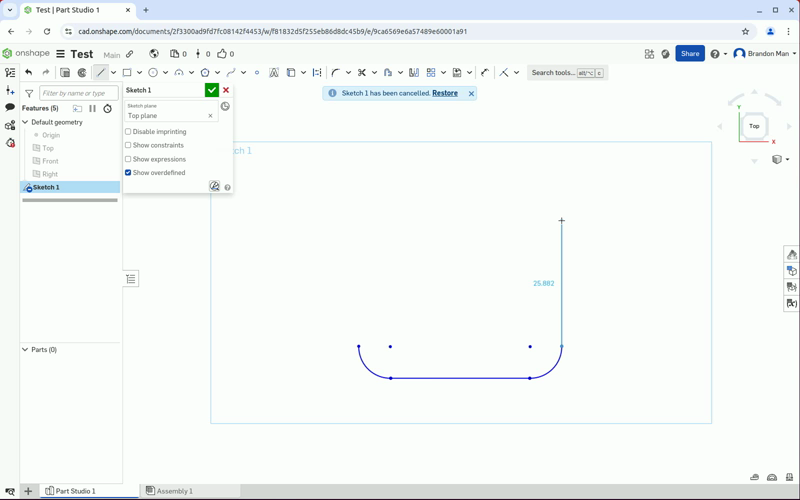
click(561, 220)
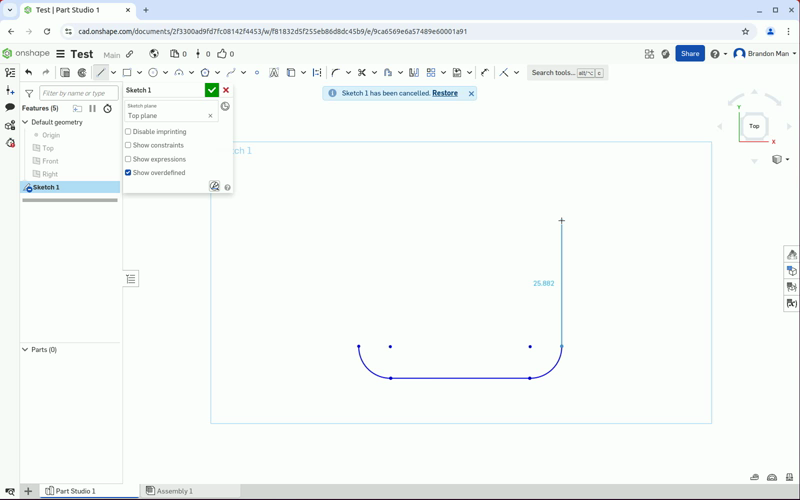
key_up(shift)
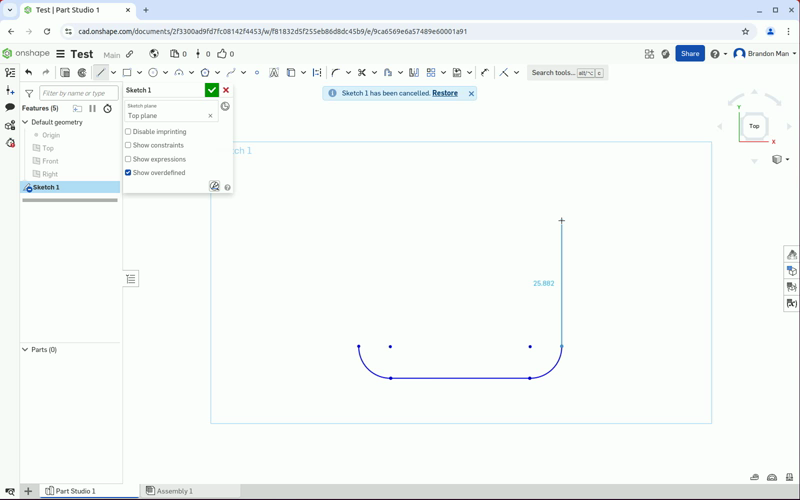
key(esc)
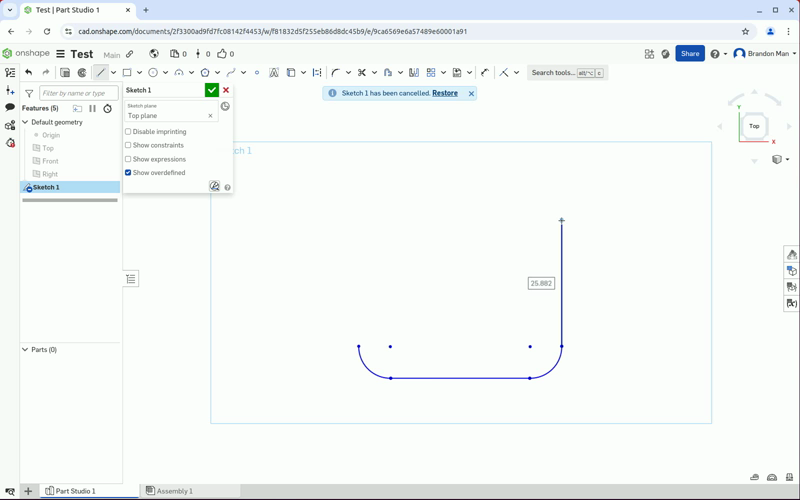
key(a)
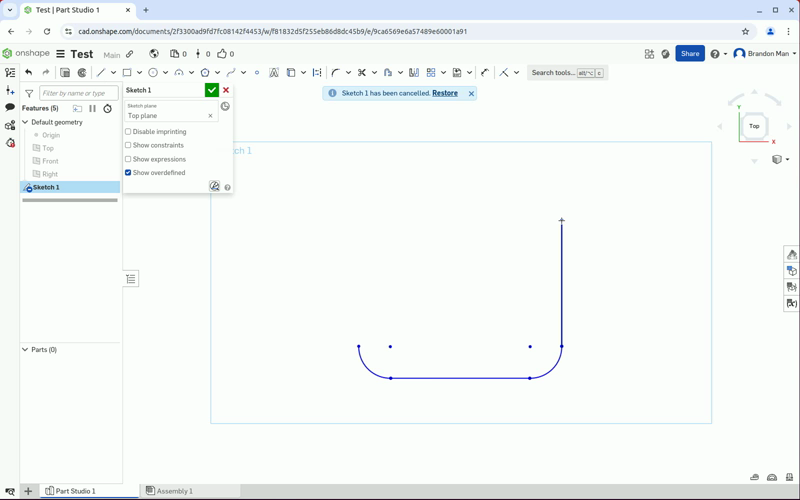
mouse_move(561, 220)
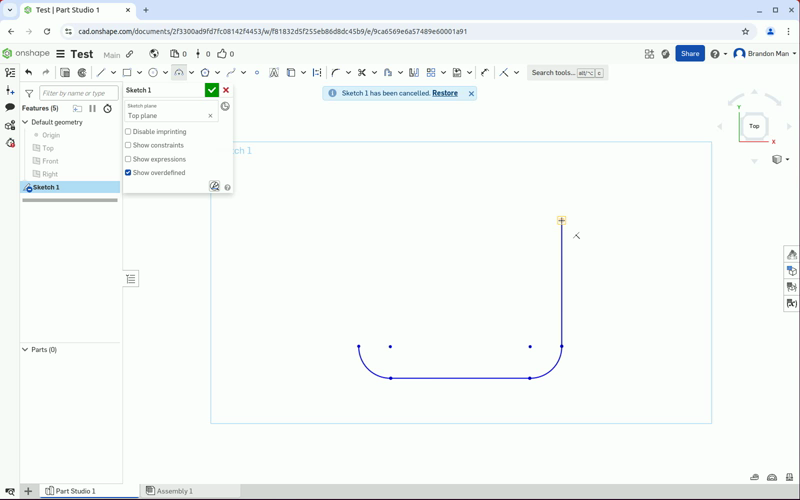
click(561, 220)
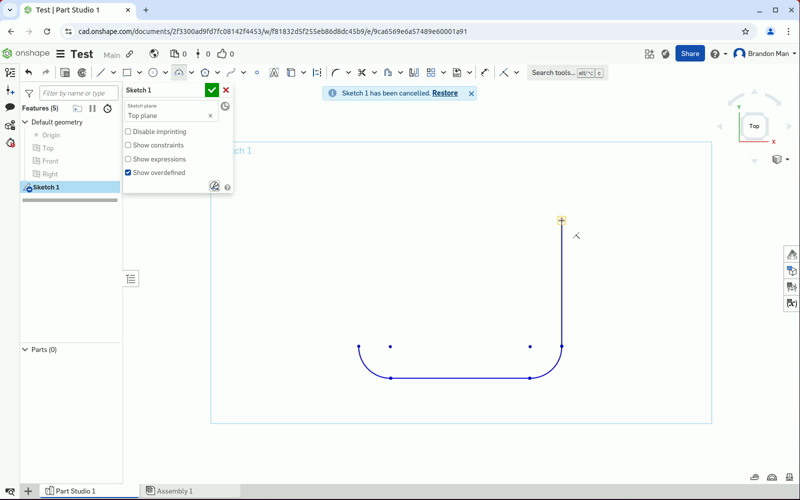
key_down(shift)
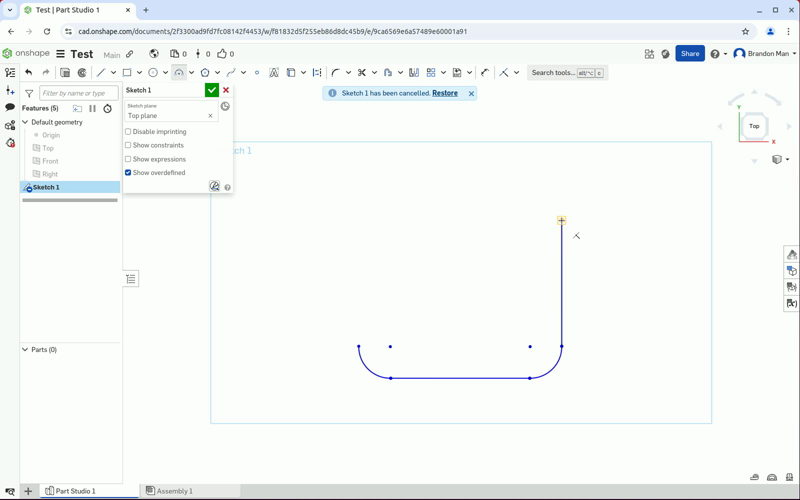
mouse_move(529, 188)
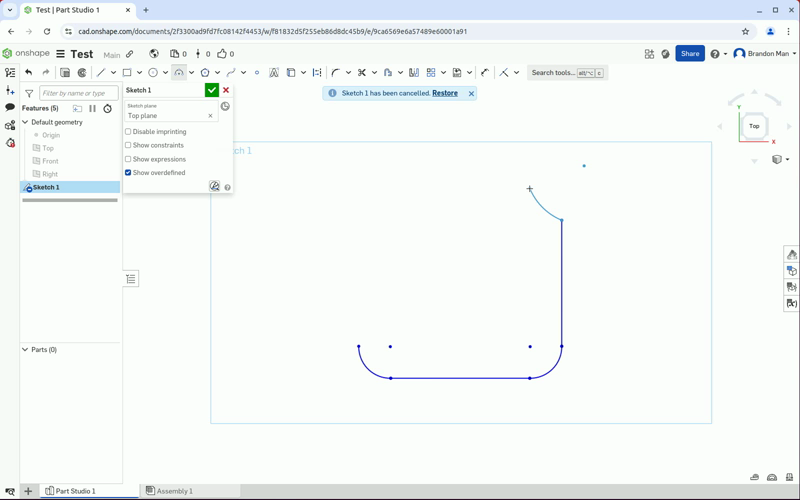
click(529, 188)
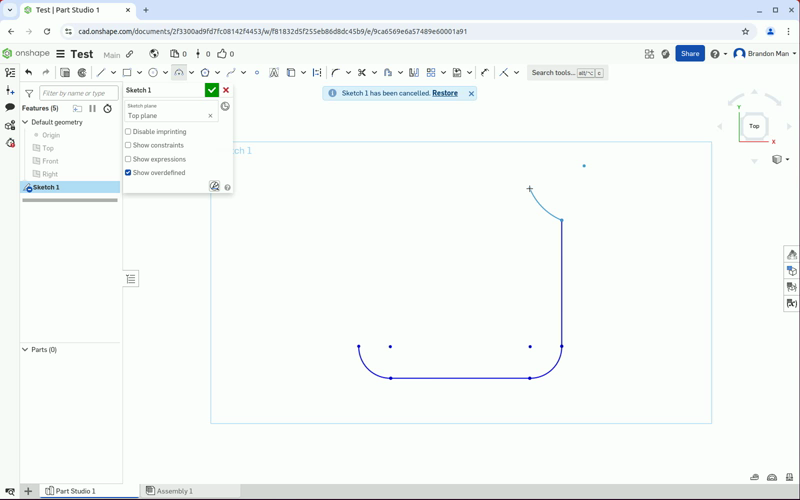
mouse_move(552, 197)
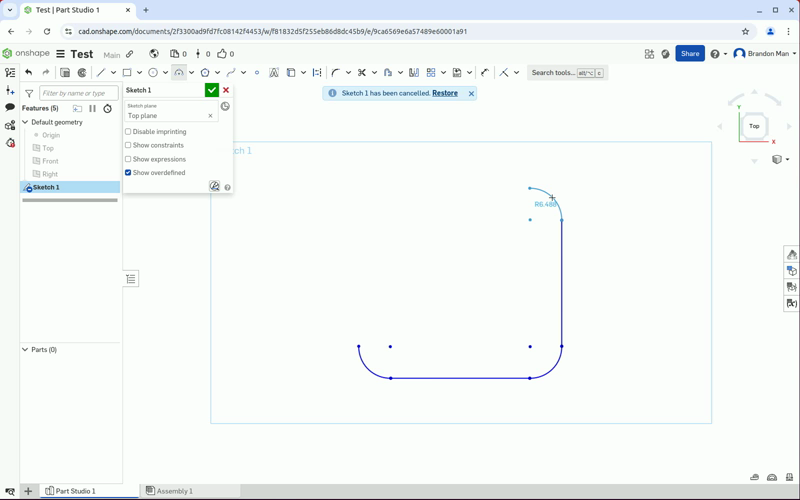
click(552, 197)
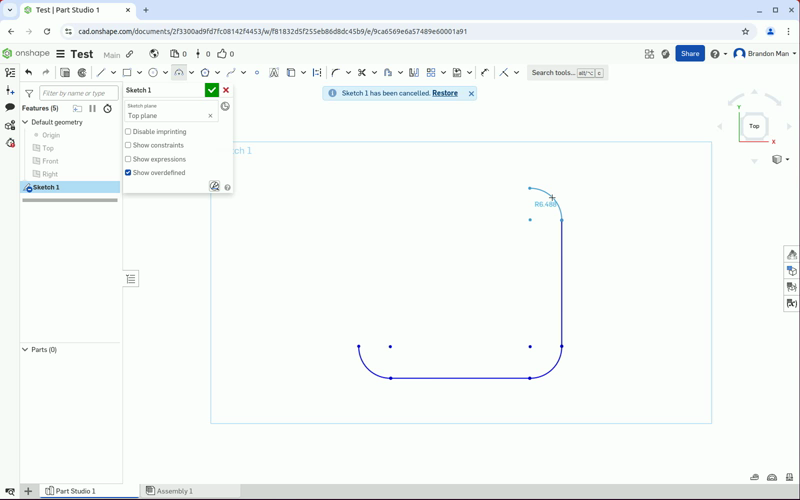
key_up(shift)
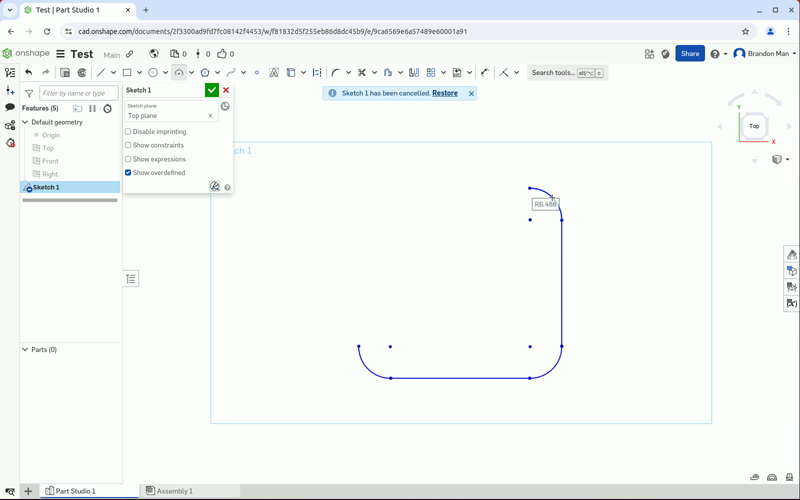
key(esc)
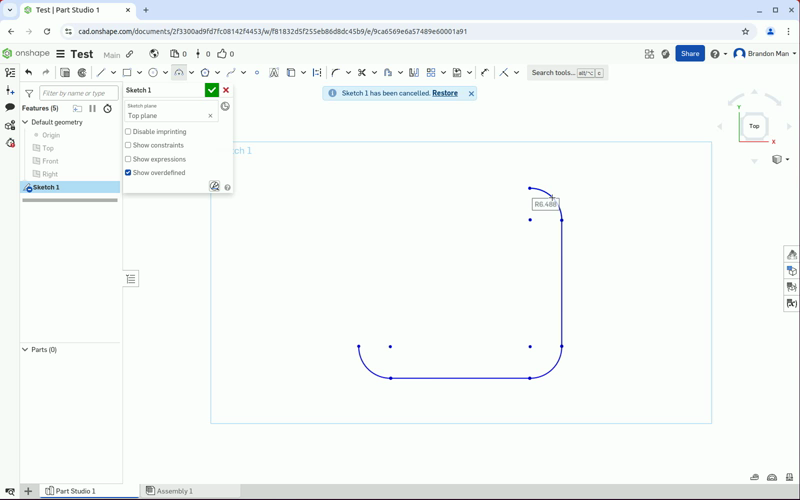
key(l)
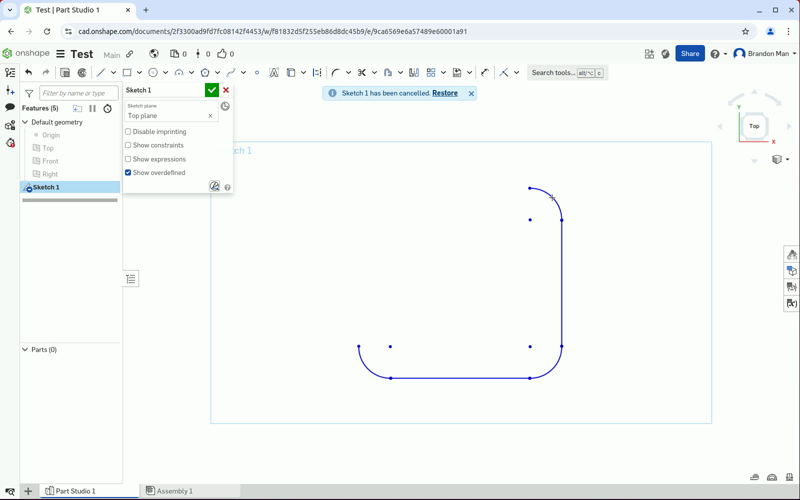
mouse_move(529, 188)
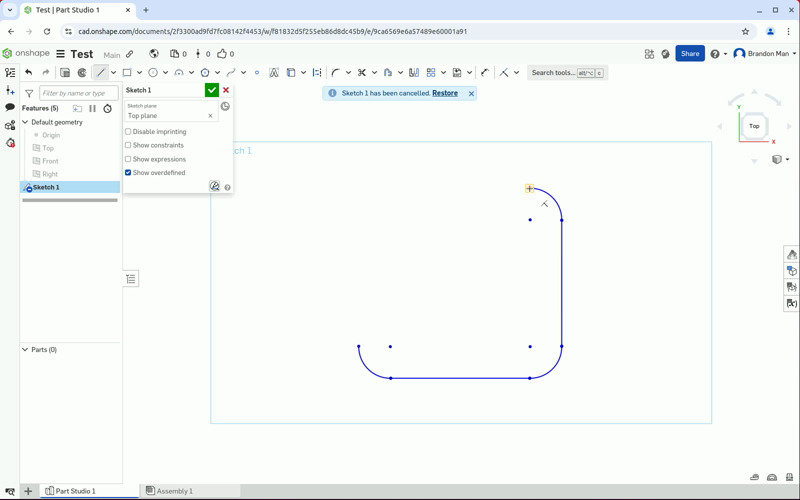
click(529, 188)
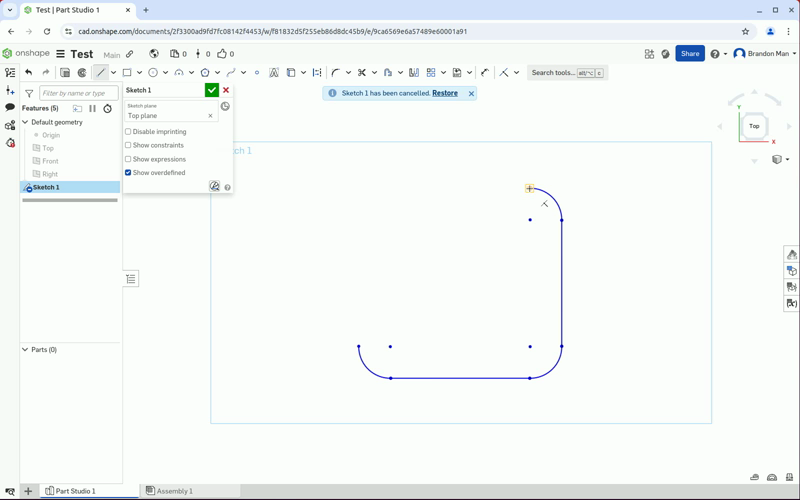
key_down(shift)
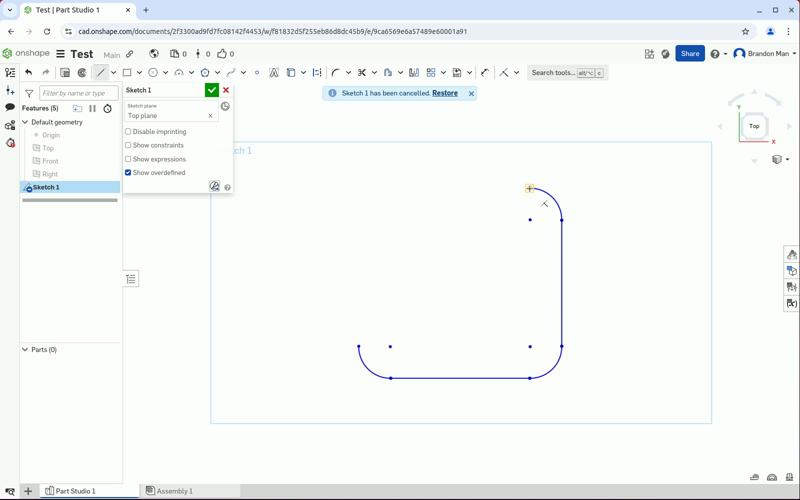
mouse_move(390, 188)
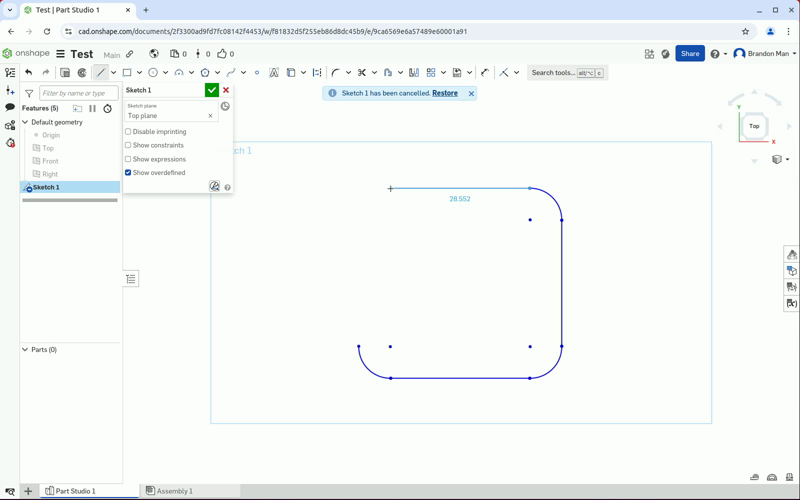
click(390, 188)
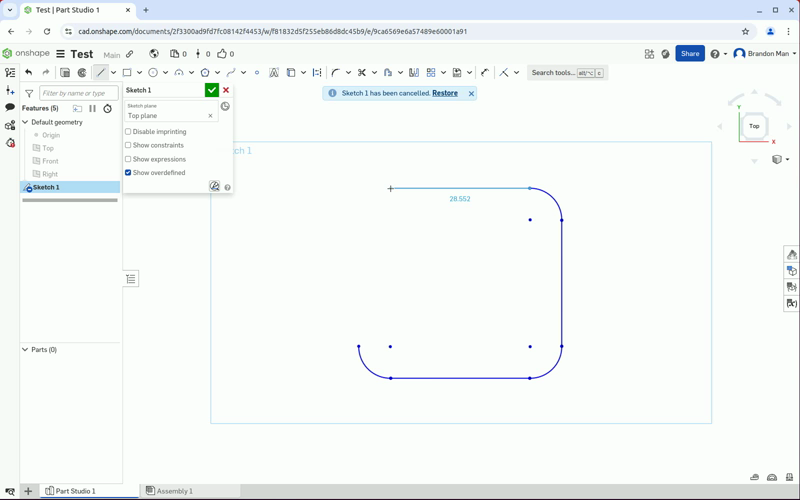
key_up(shift)
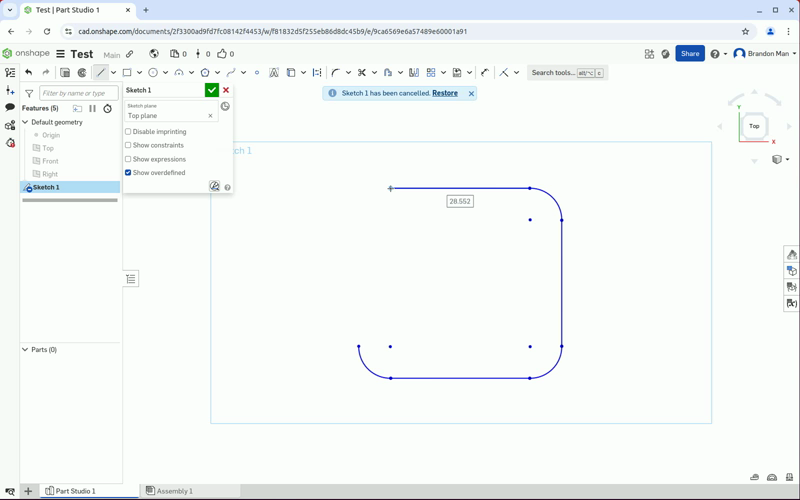
key(esc)
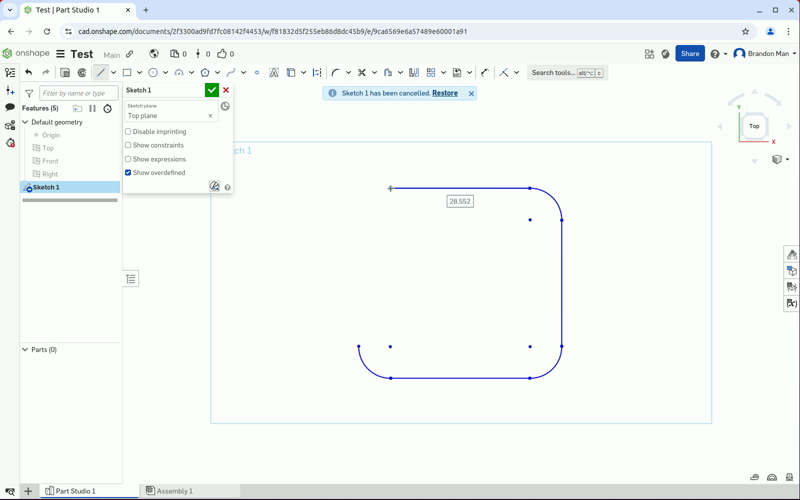
key(a)
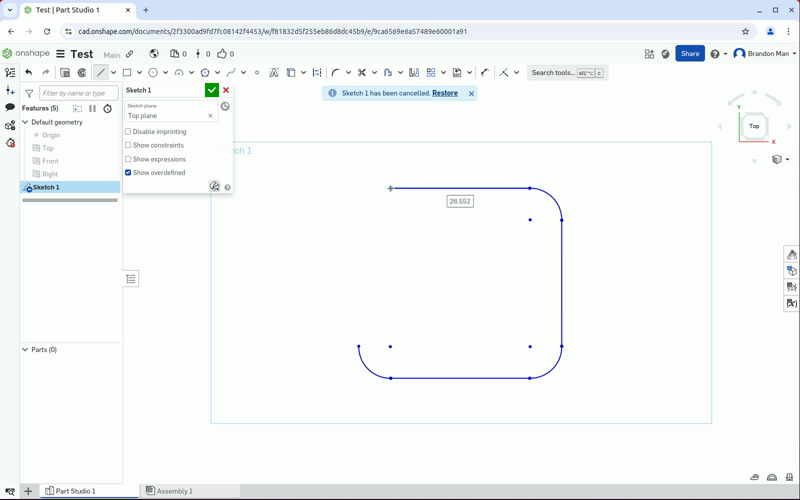
mouse_move(390, 188)
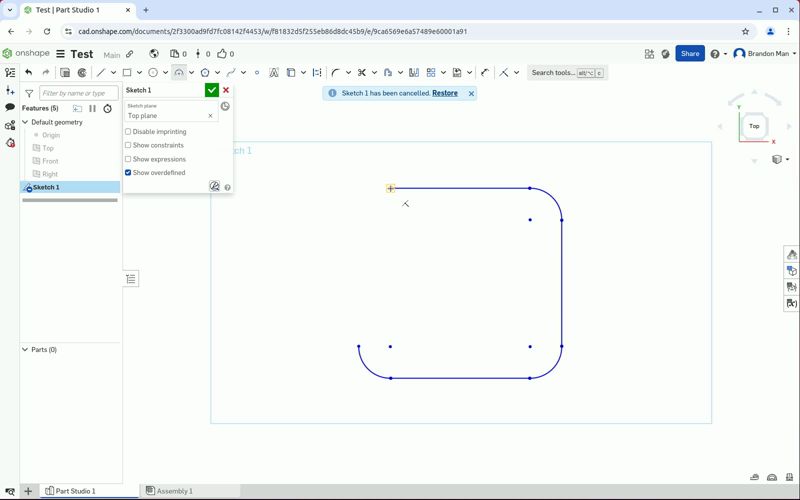
click(390, 188)
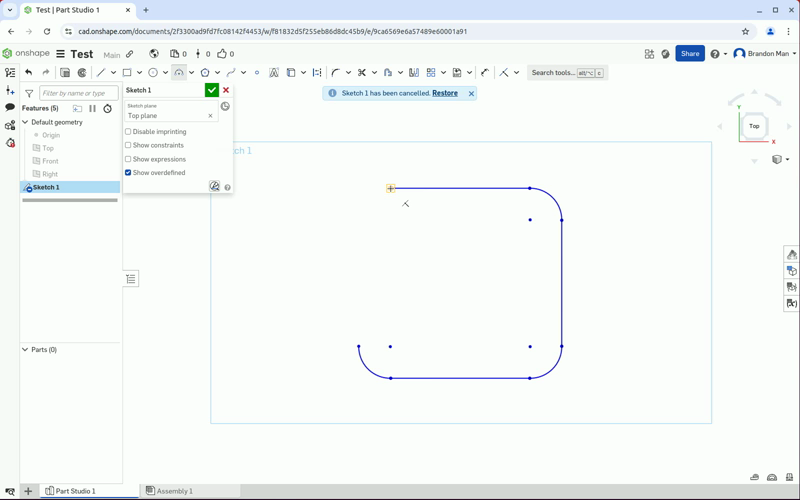
key_down(shift)
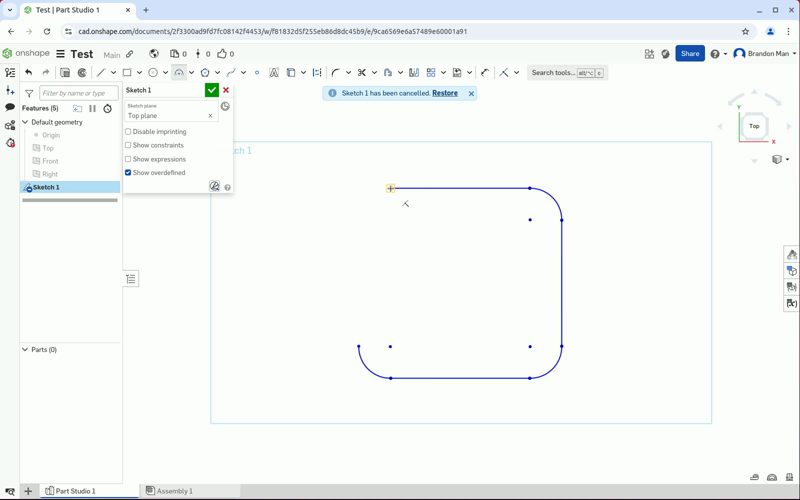
mouse_move(358, 220)
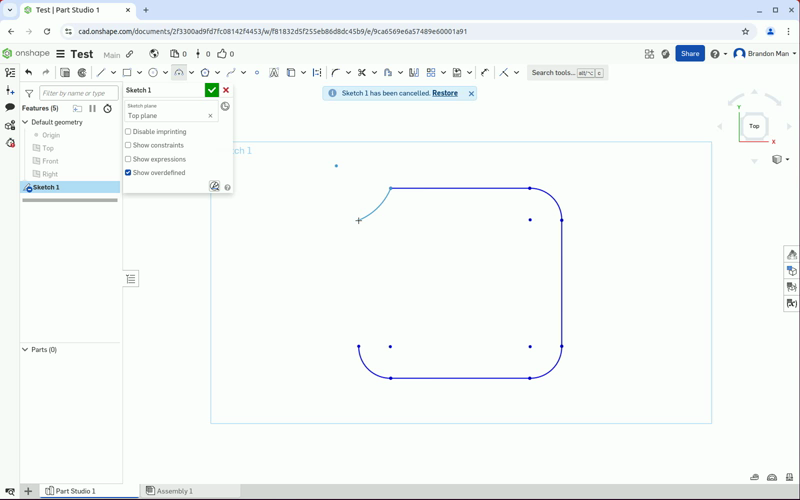
click(358, 220)
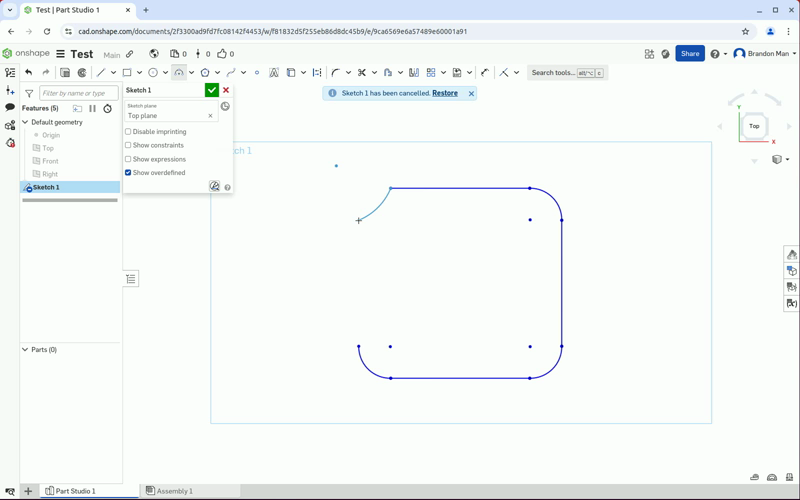
mouse_move(368, 197)
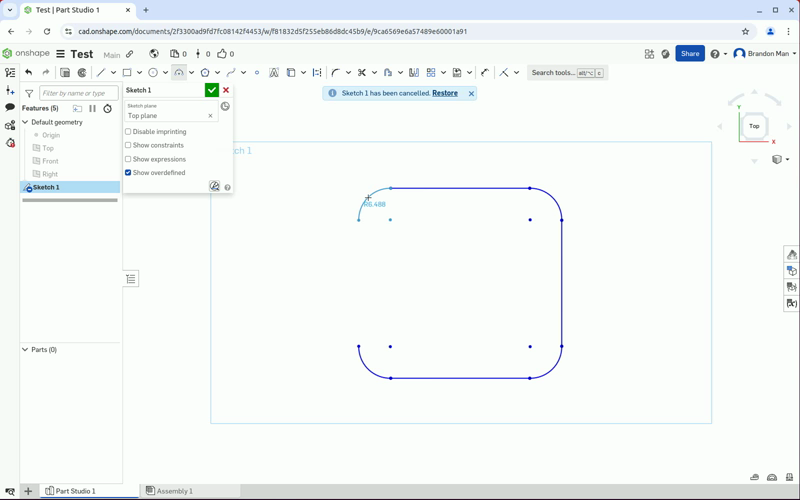
click(368, 197)
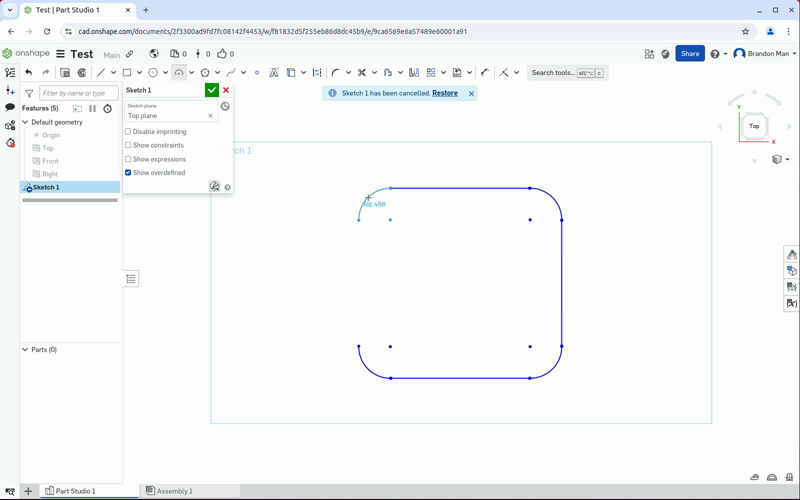
key_up(shift)
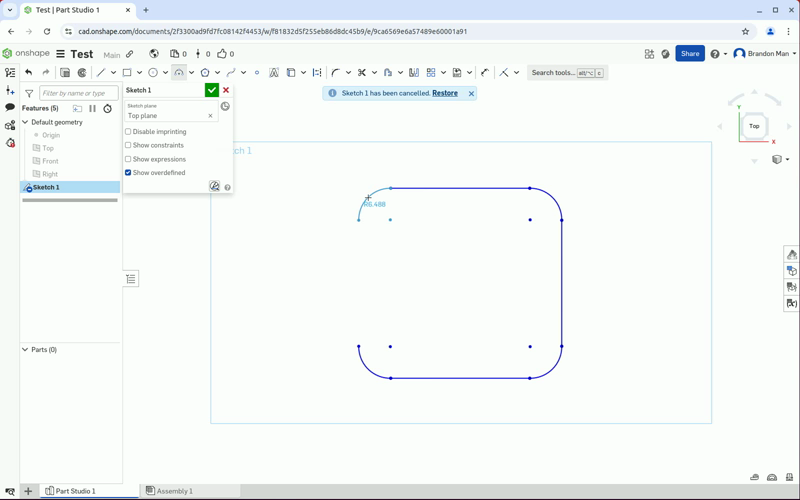
key(esc)
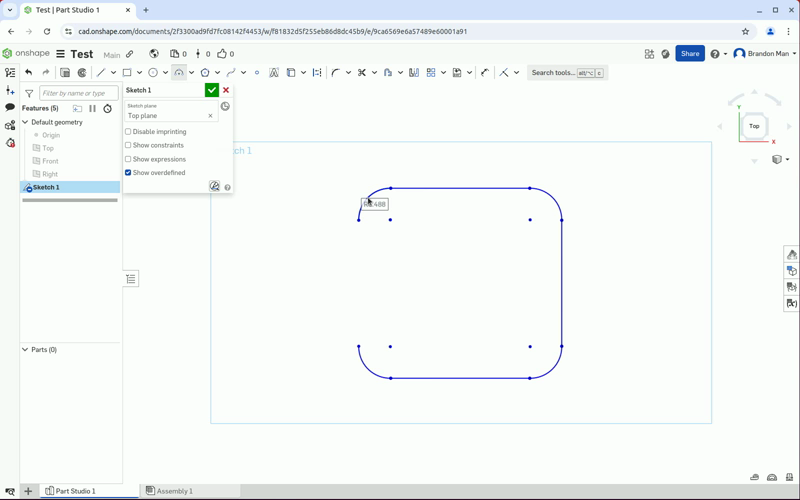
key(l)
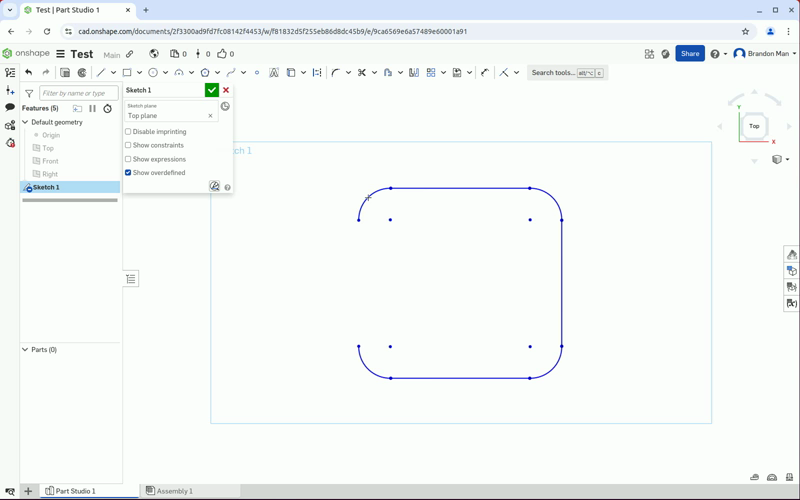
mouse_move(358, 220)
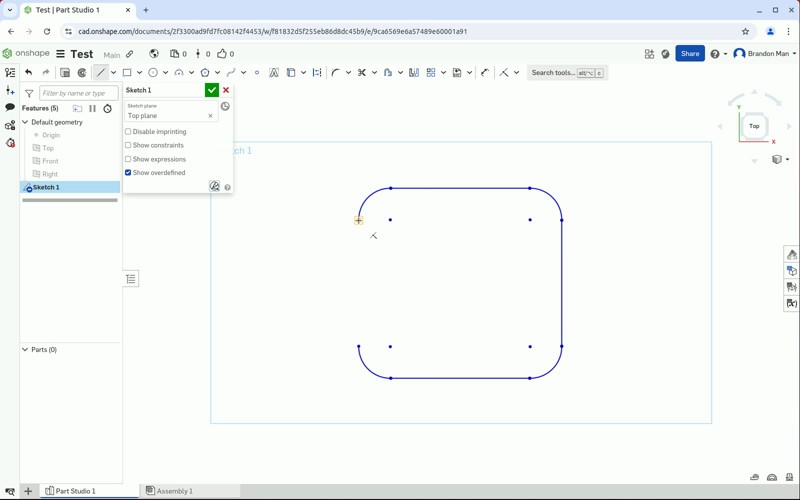
click(358, 220)
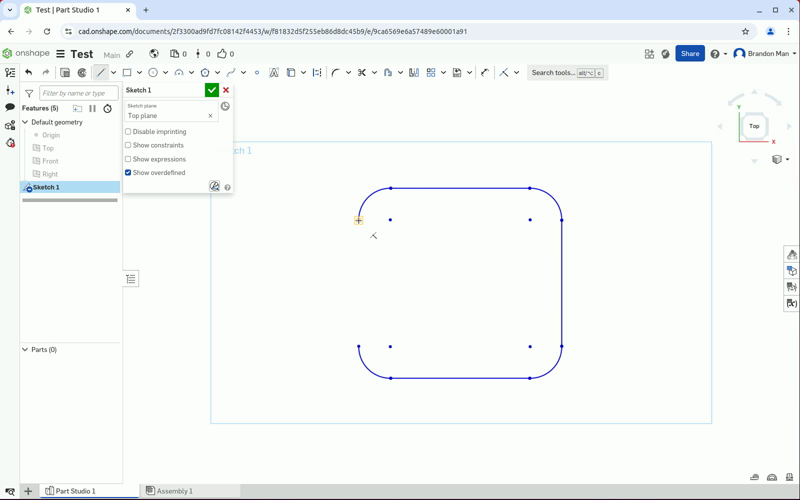
key_down(shift)
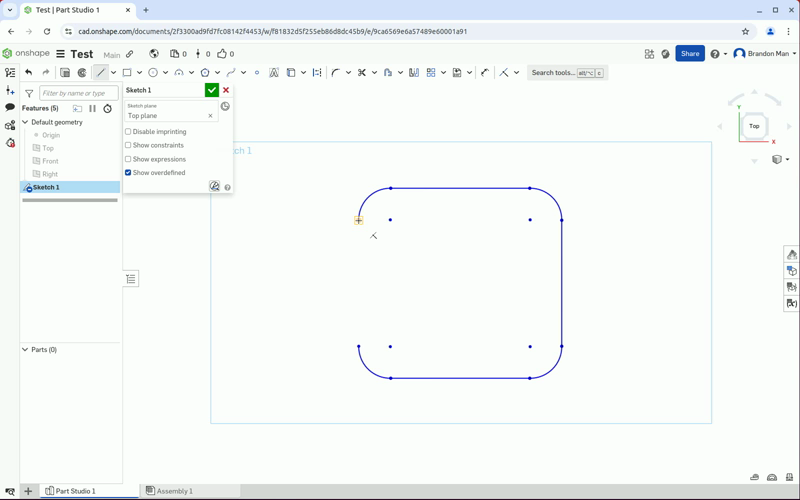
mouse_move(358, 346)
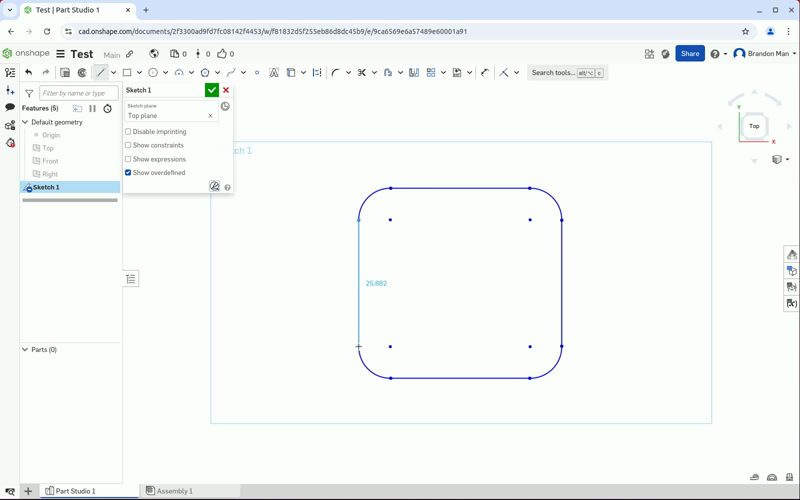
key_up(shift)
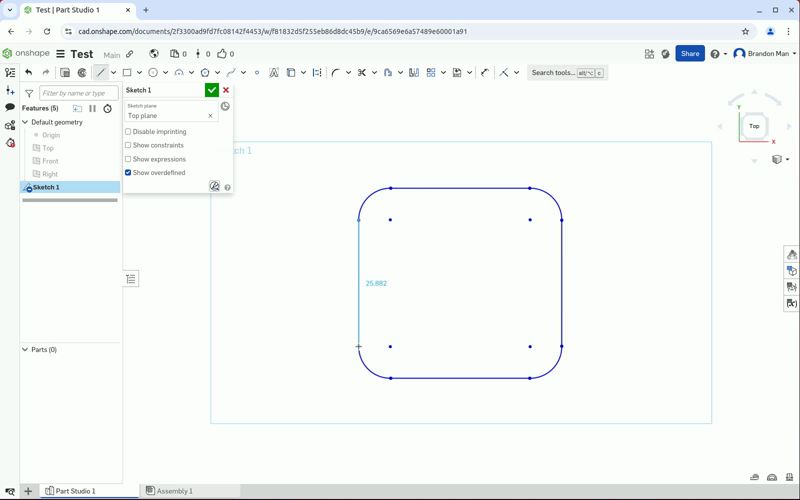
click(358, 346)
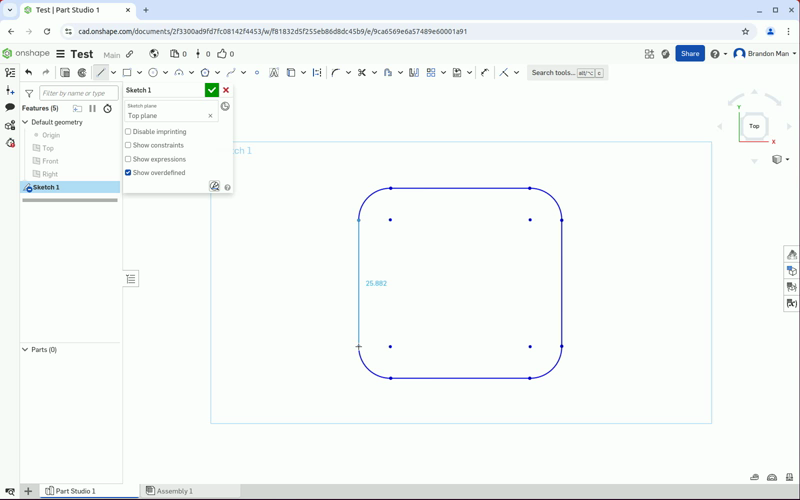
key(esc)
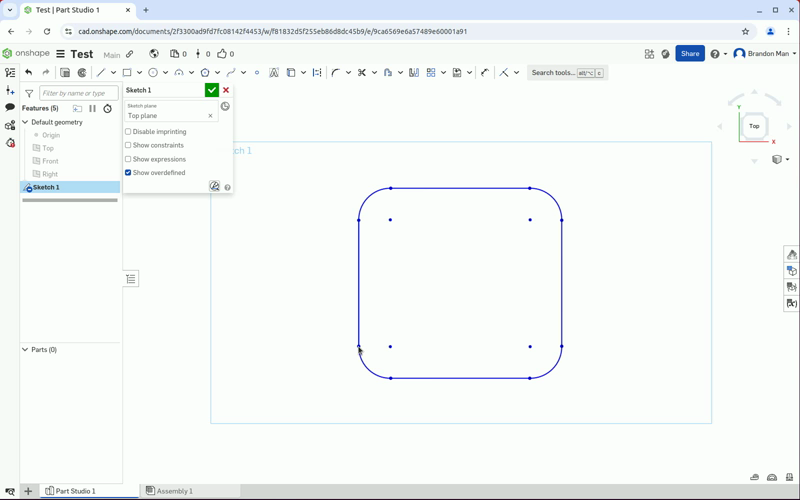
mouse_move(477, 252)
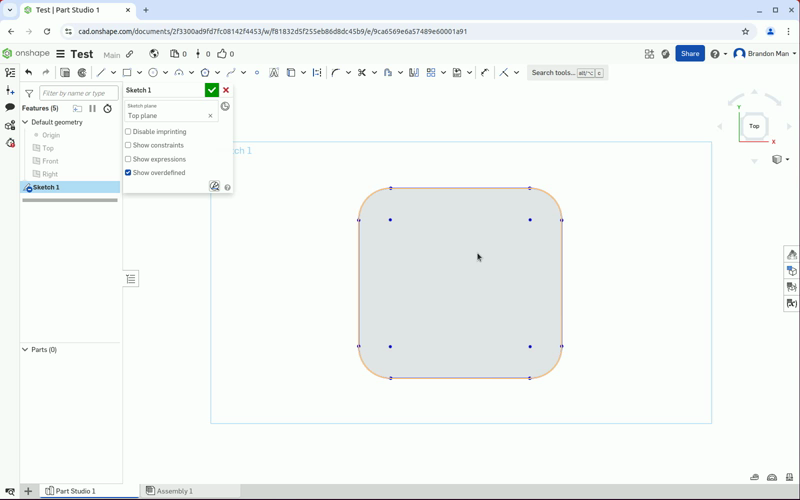
click(477, 252)
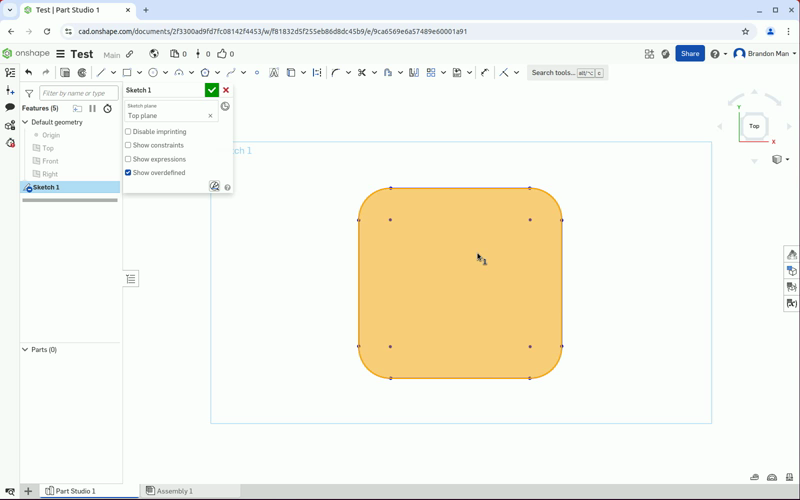
mouse_move(73, 352)
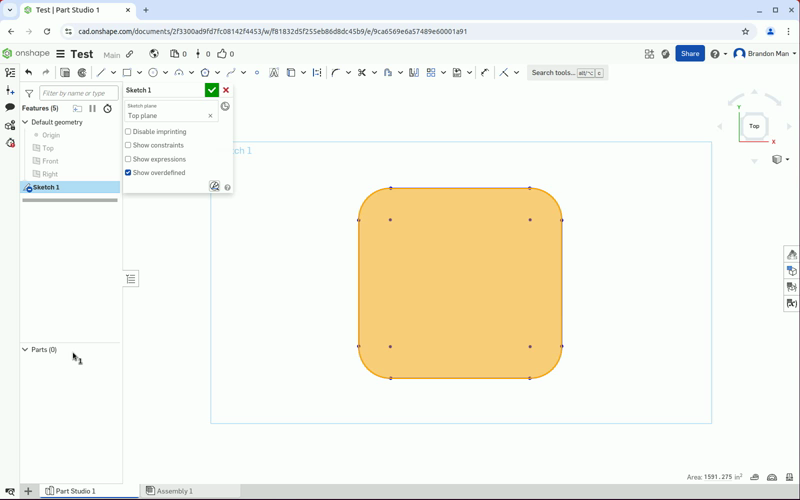
key(shift+y)
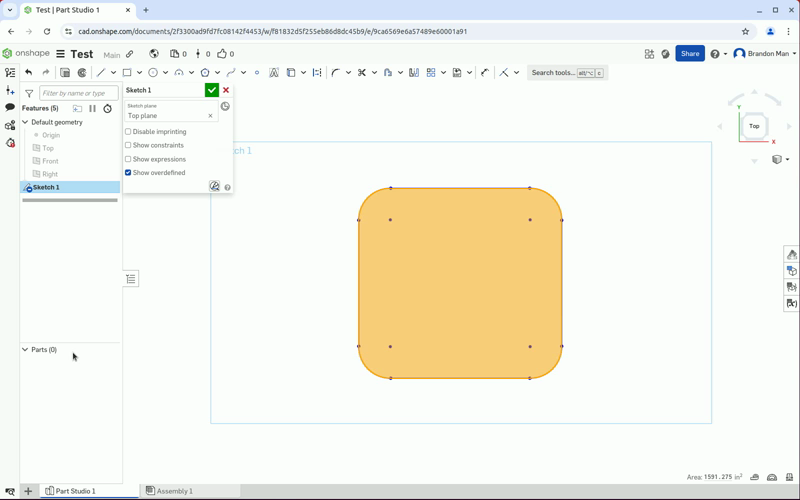
key(shift+e)
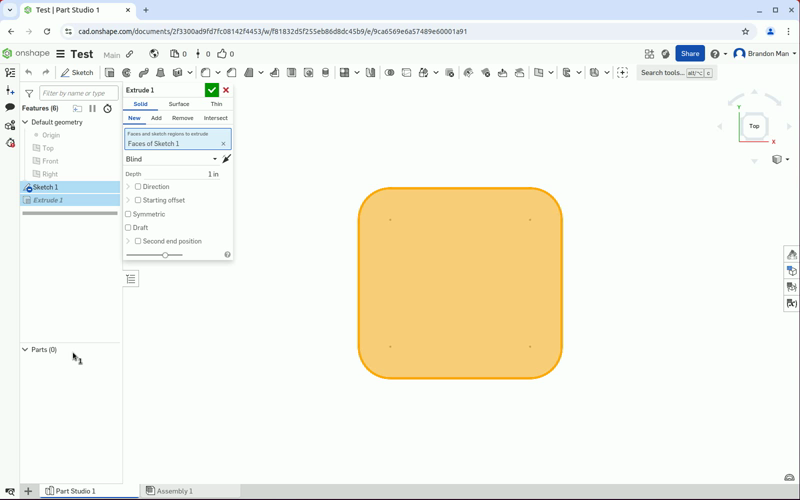
mouse_move(143, 106)
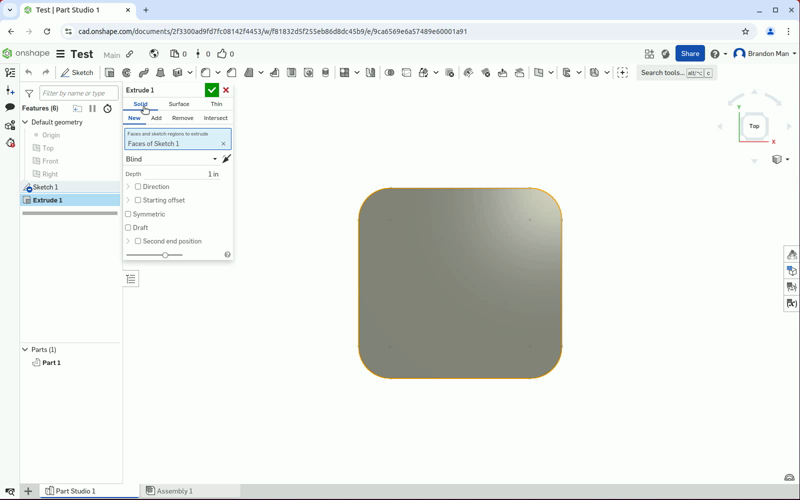
click(143, 106)
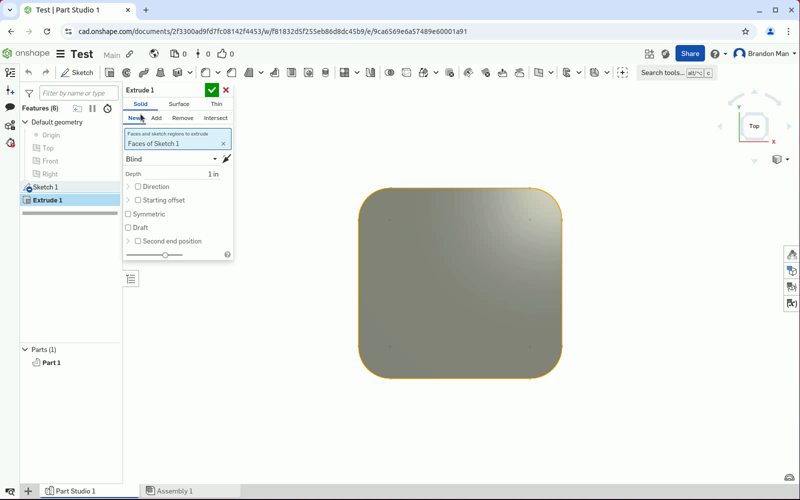
mouse_move(137, 120)
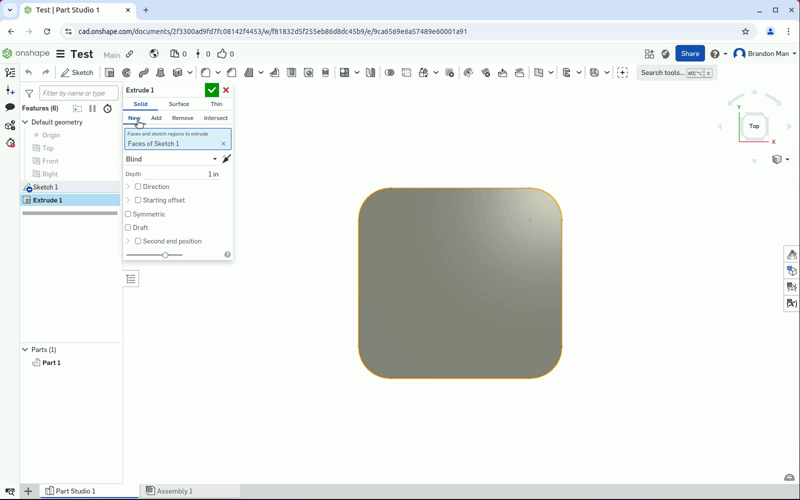
click(137, 120)
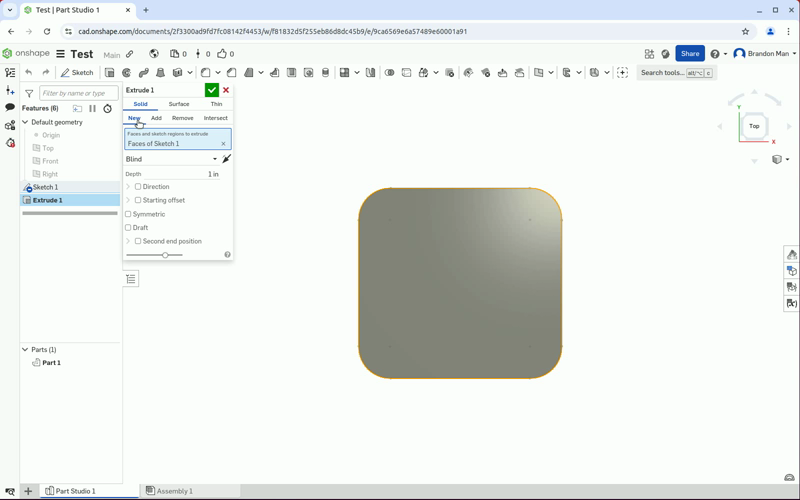
key(tab, 4)
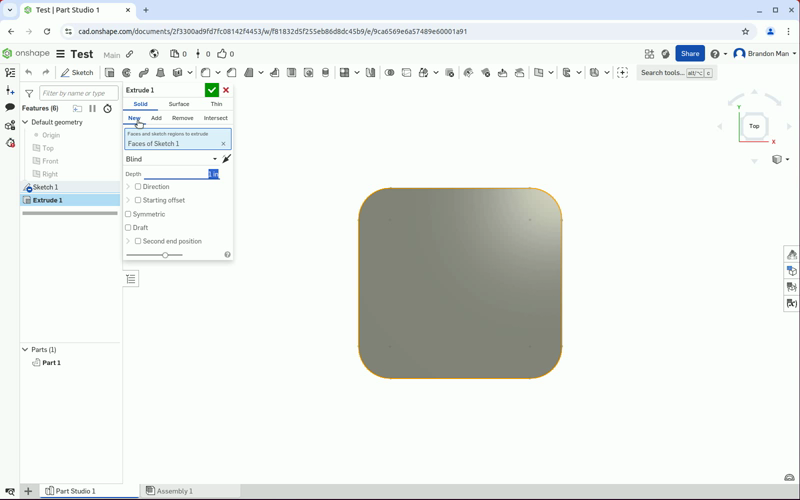
text(1.685)
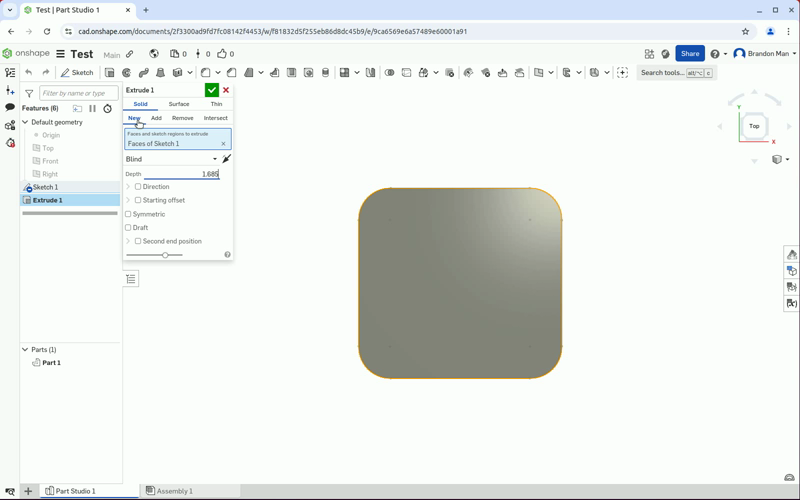
key(enter)
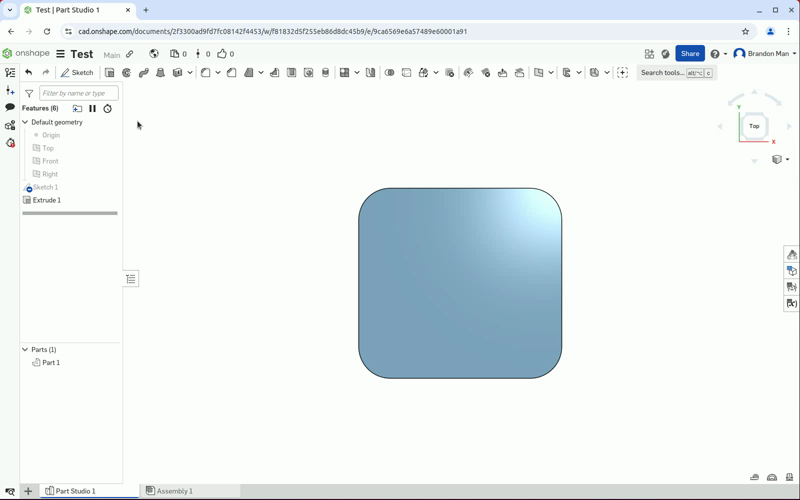
key(shift+h)
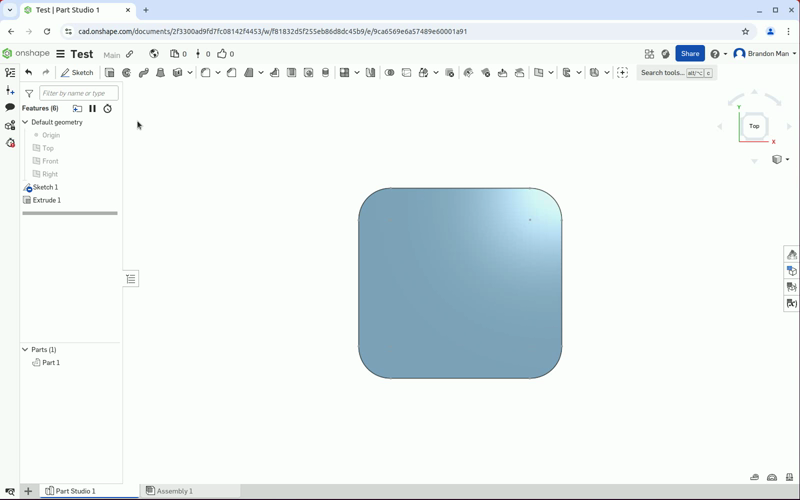
key(shift+h)
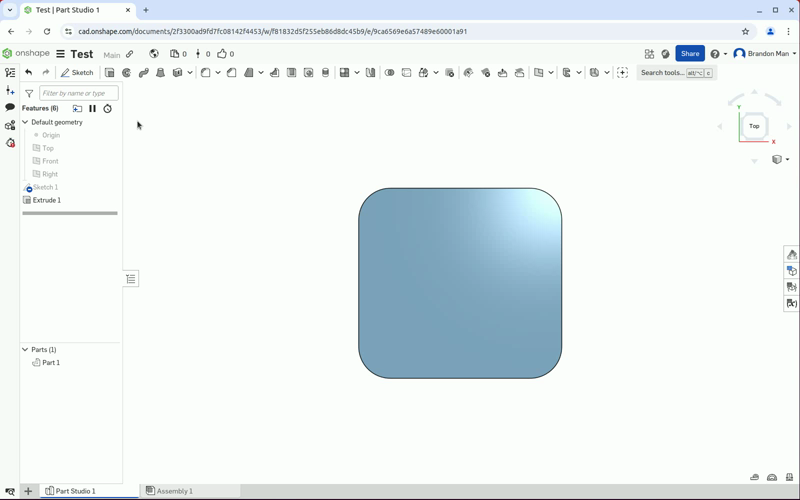
mouse_move(73, 189)
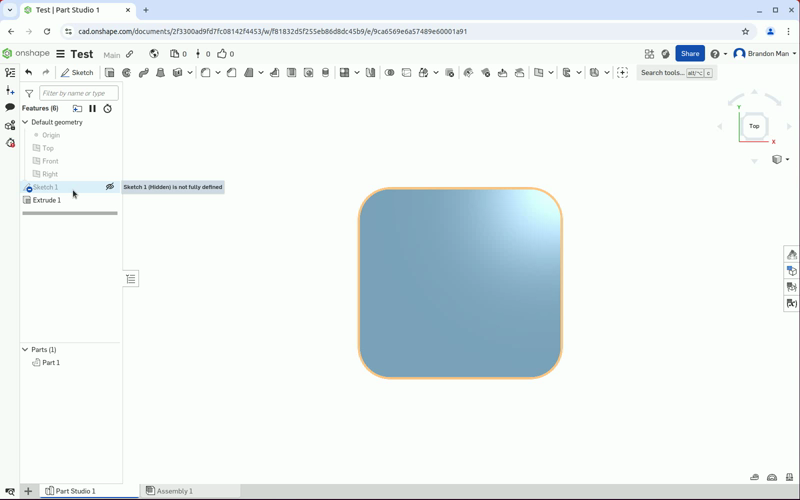
click(73, 189)
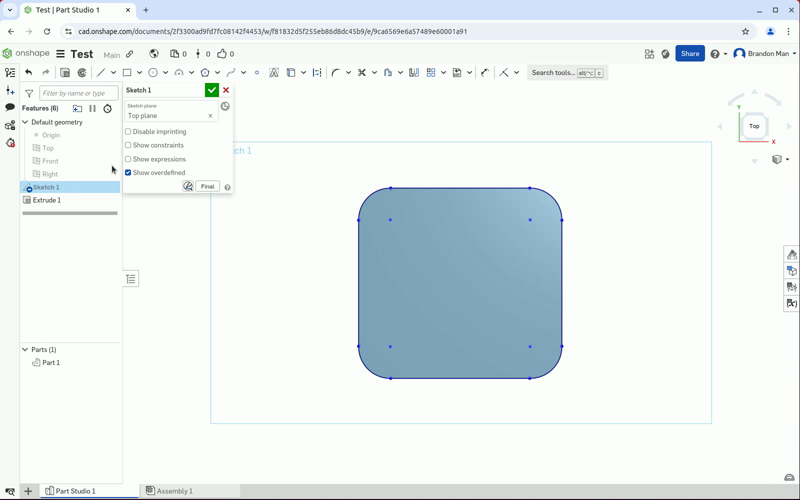
mouse_move(229, 92)
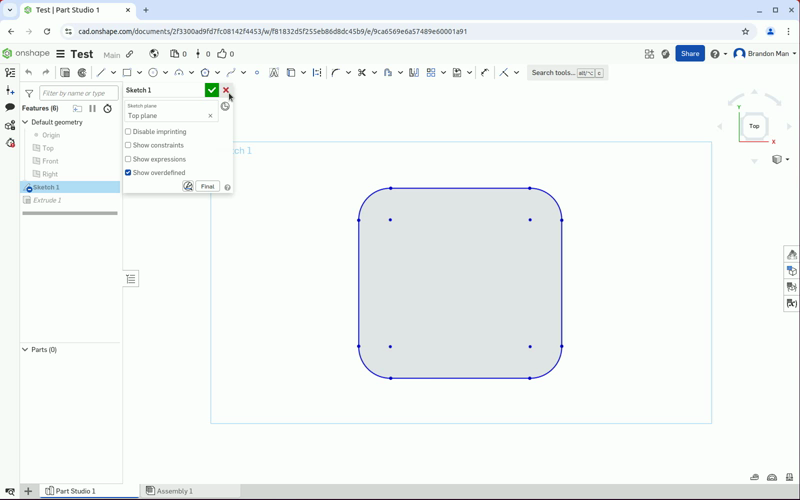
click(229, 92)
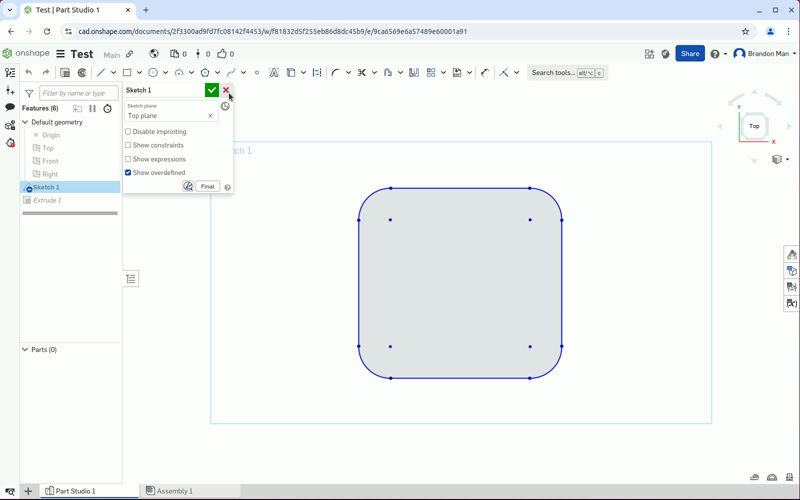
key(shift+s)
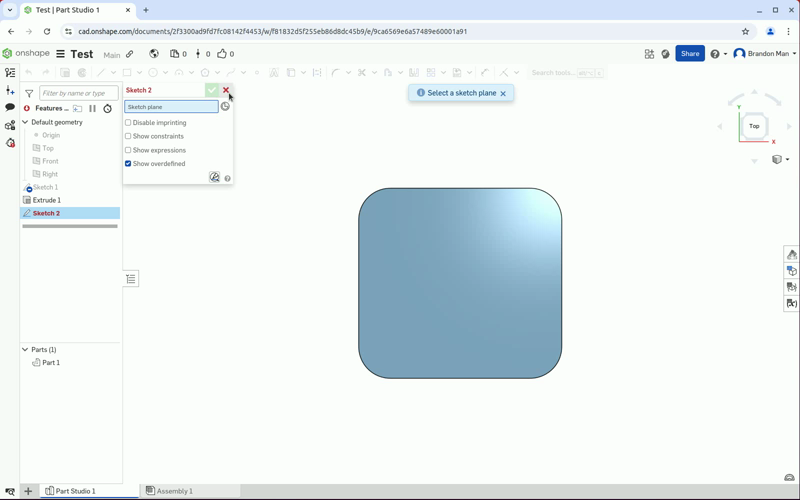
mouse_move(73, 150)
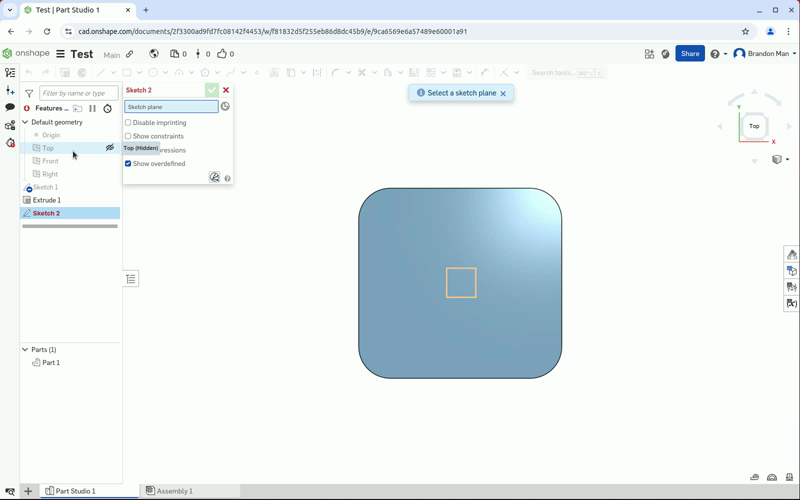
click(73, 150)
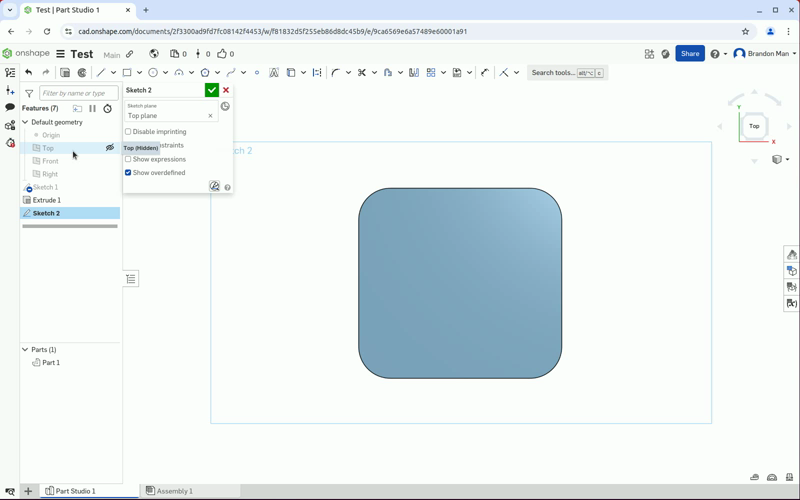
mouse_move(73, 352)
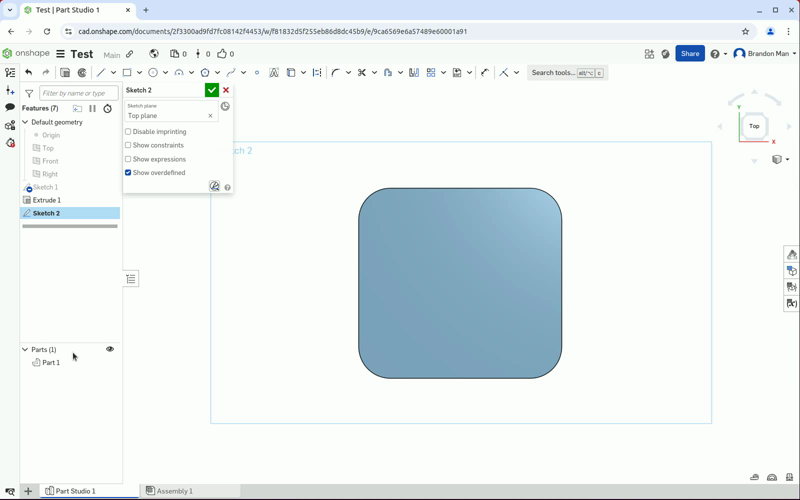
key(y)
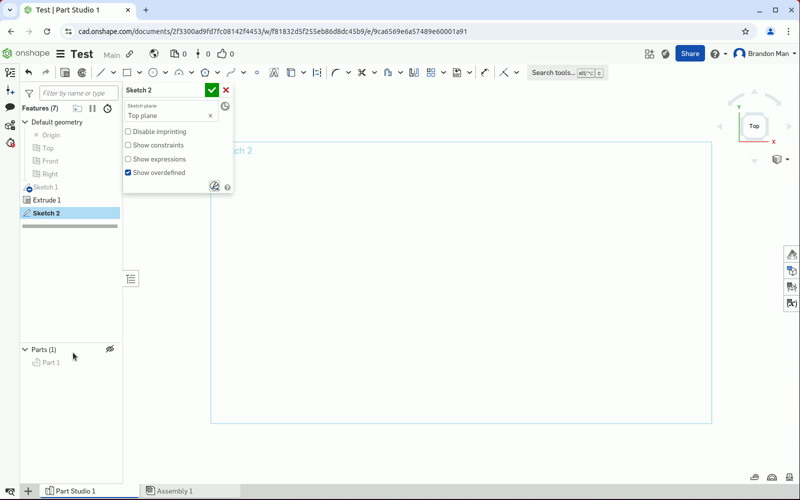
key(a)
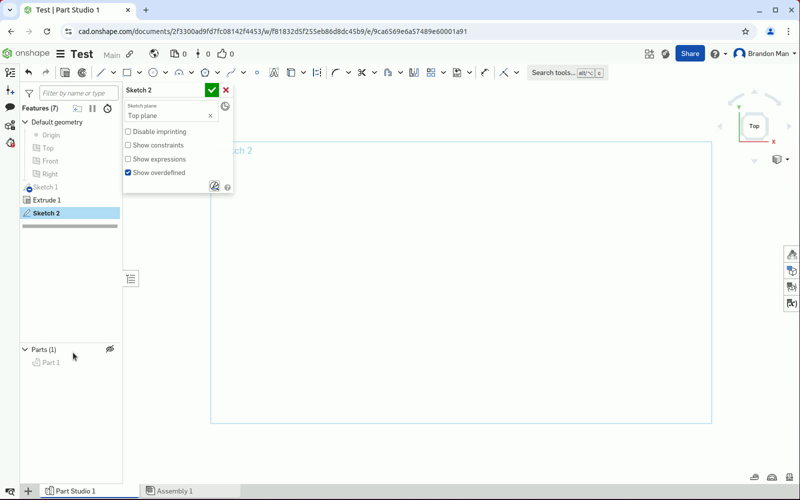
key_down(shift)
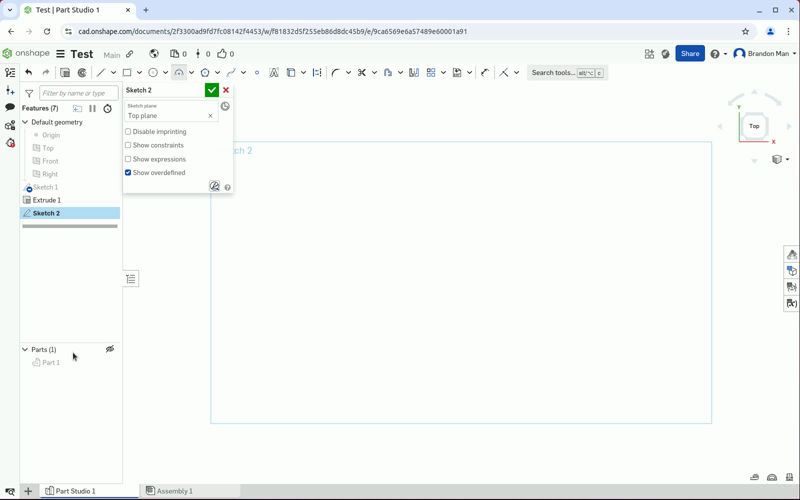
mouse_move(348, 346)
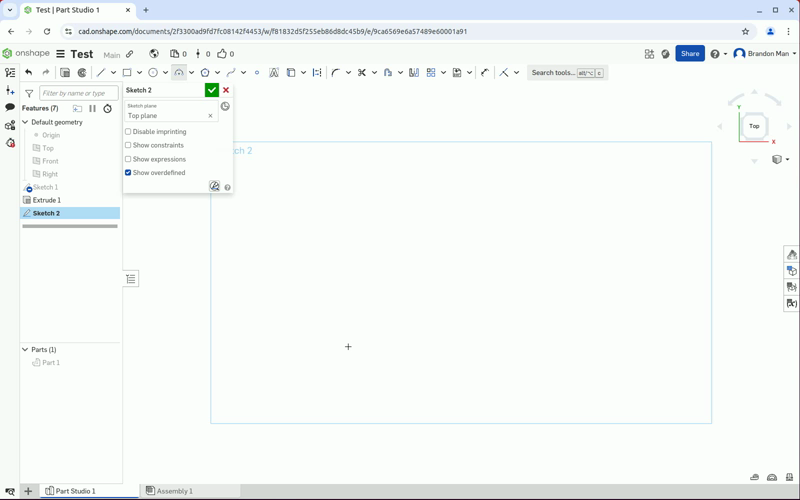
click(348, 346)
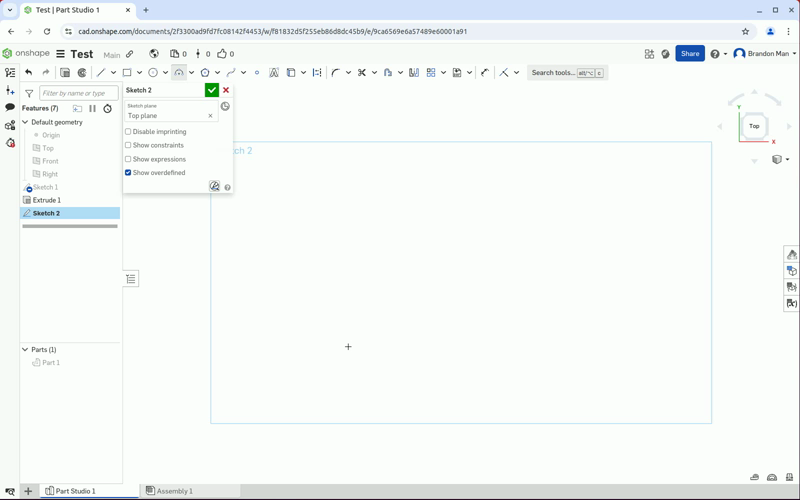
key_up(shift)
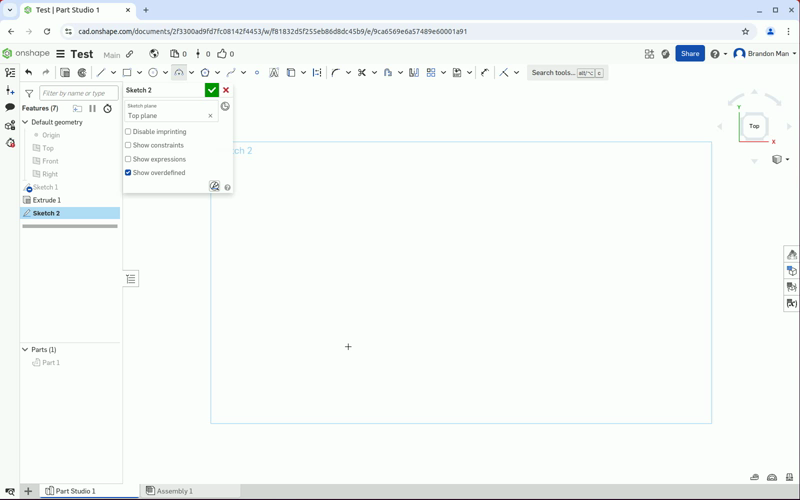
key_down(shift)
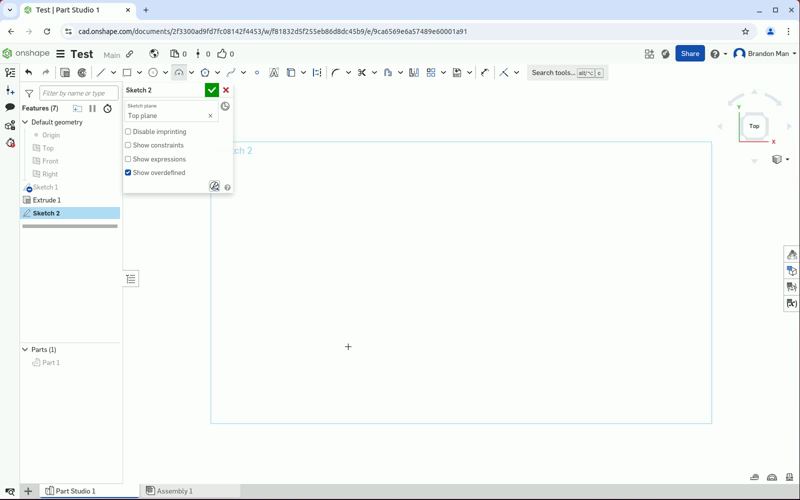
mouse_move(390, 388)
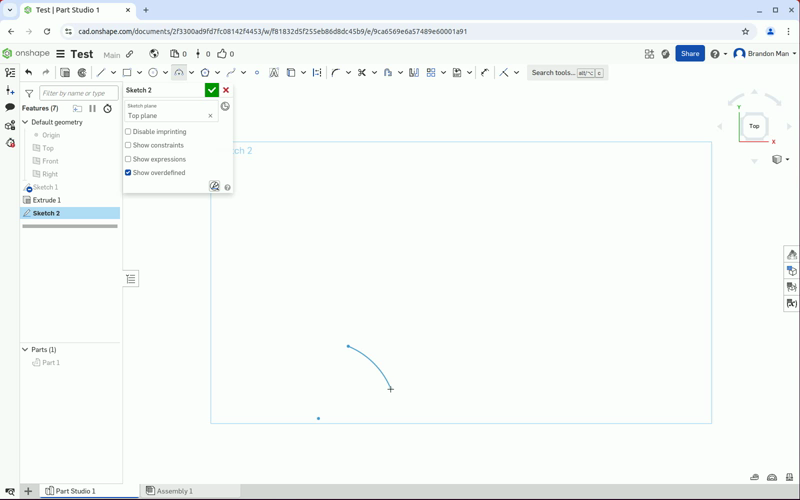
click(390, 388)
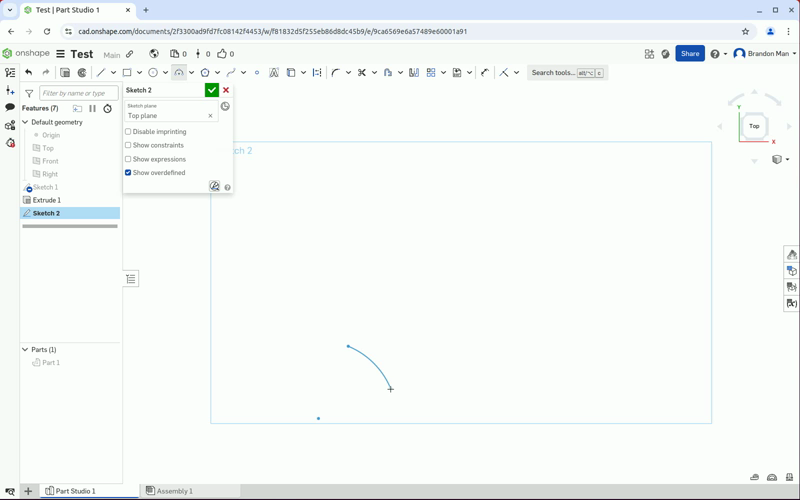
mouse_move(360, 376)
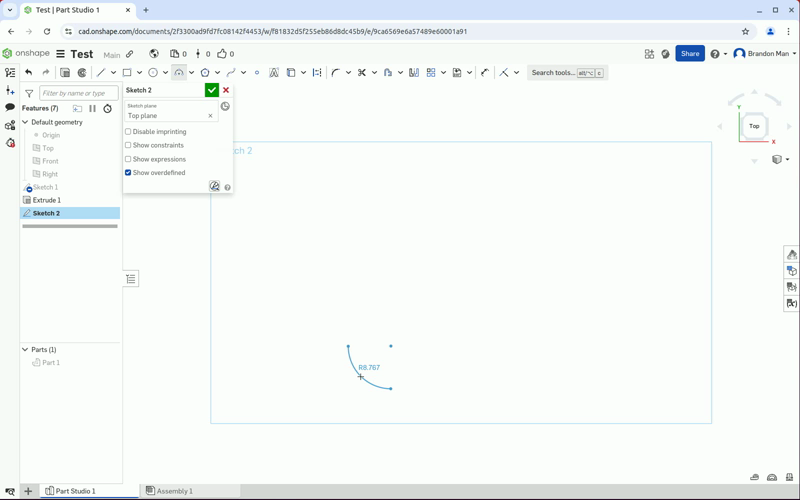
click(360, 376)
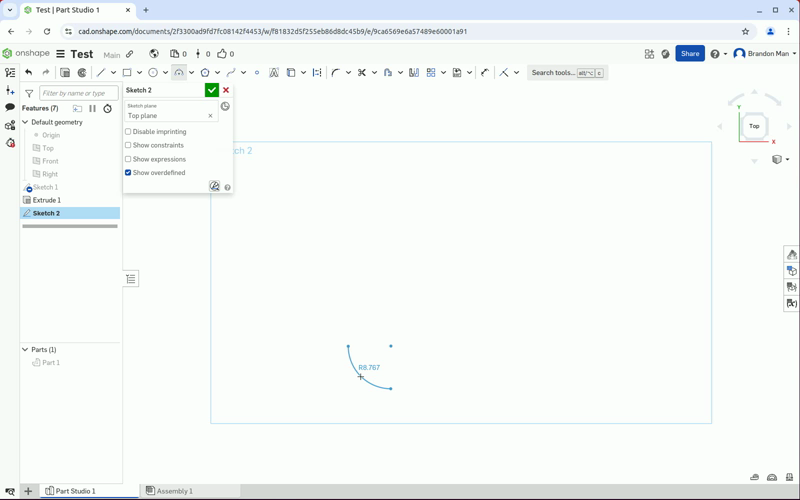
key_up(shift)
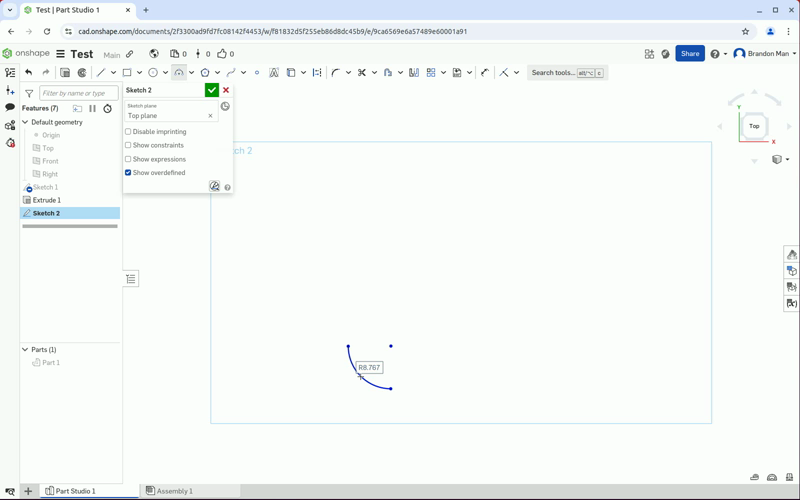
key(esc)
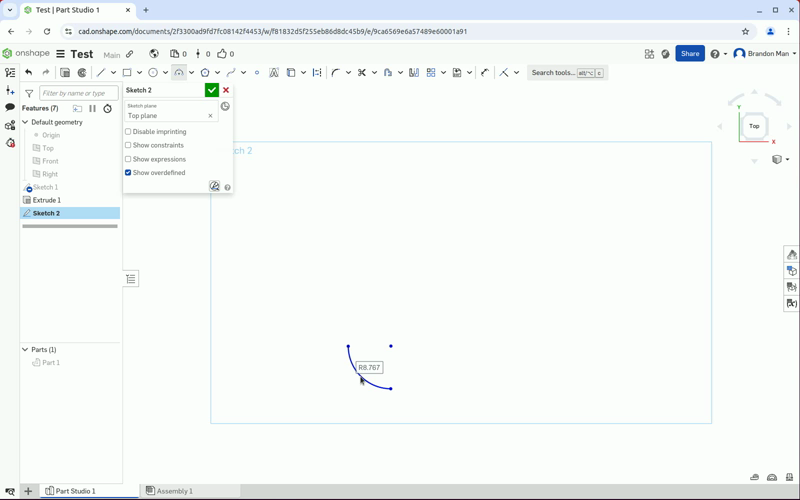
key(l)
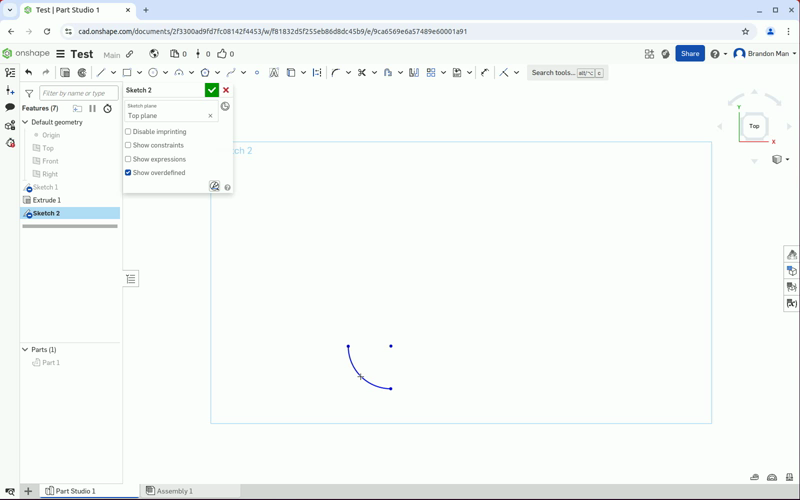
mouse_move(390, 388)
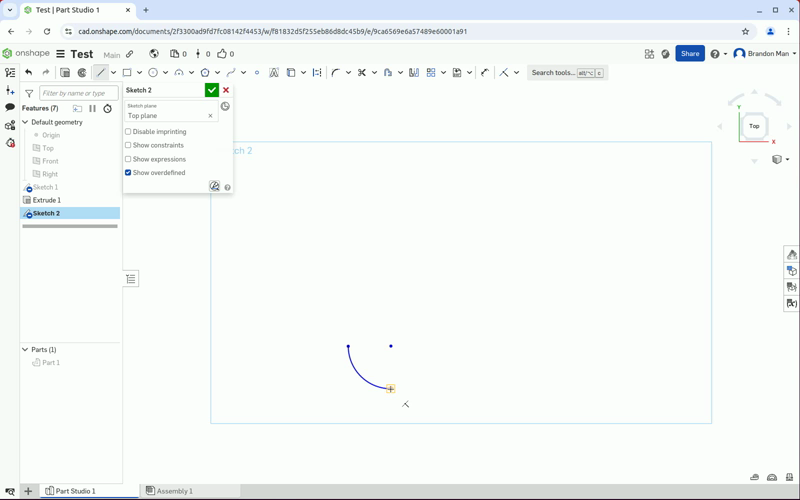
click(390, 388)
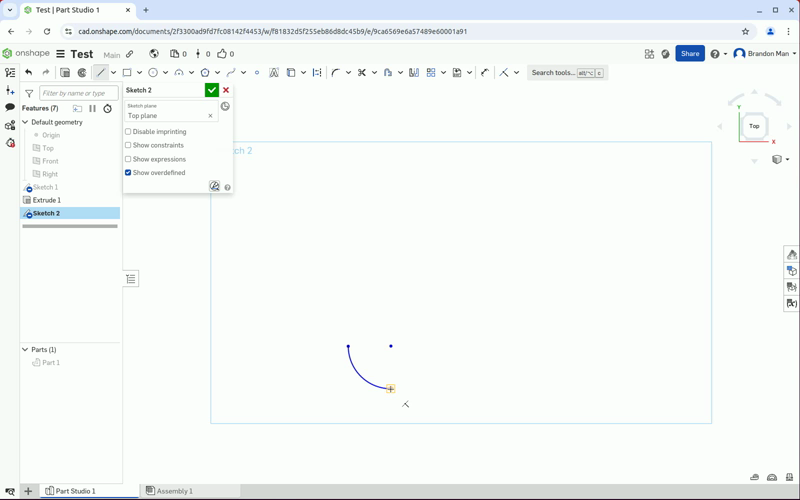
key_down(shift)
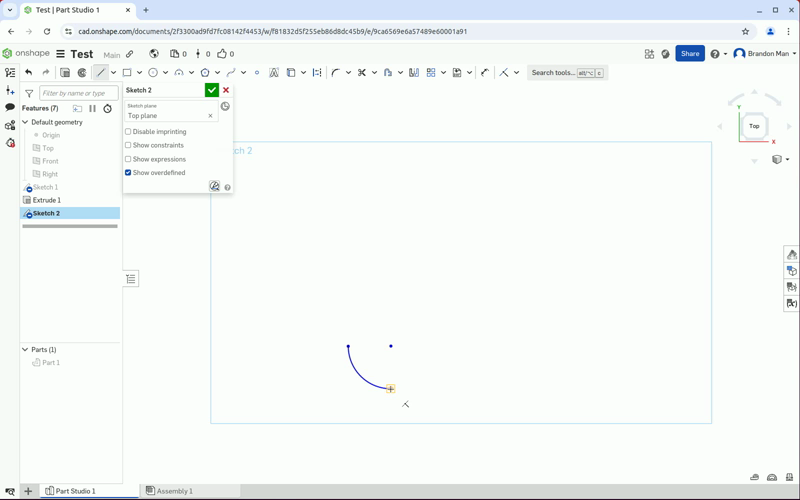
mouse_move(529, 388)
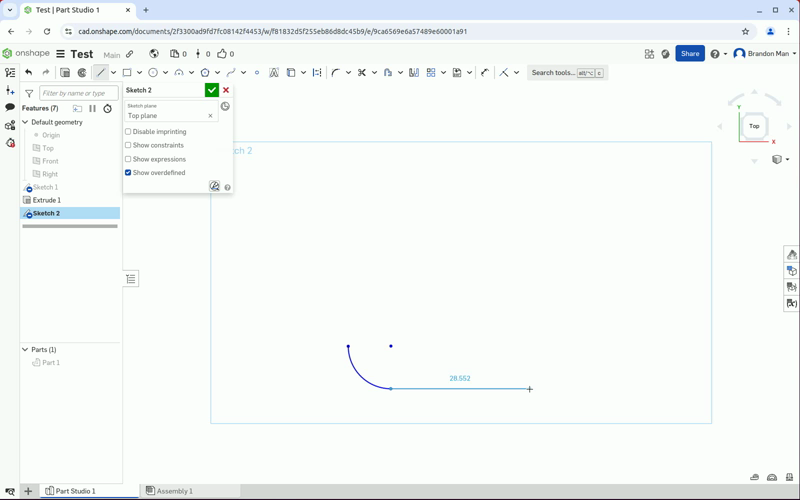
click(529, 388)
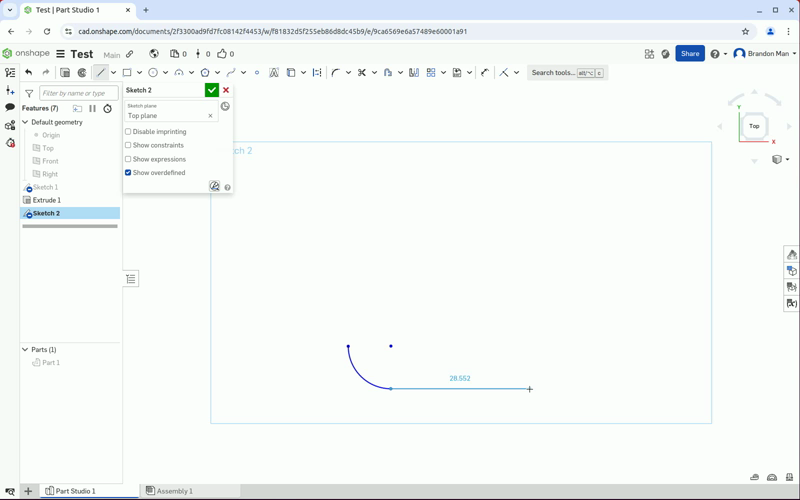
key_up(shift)
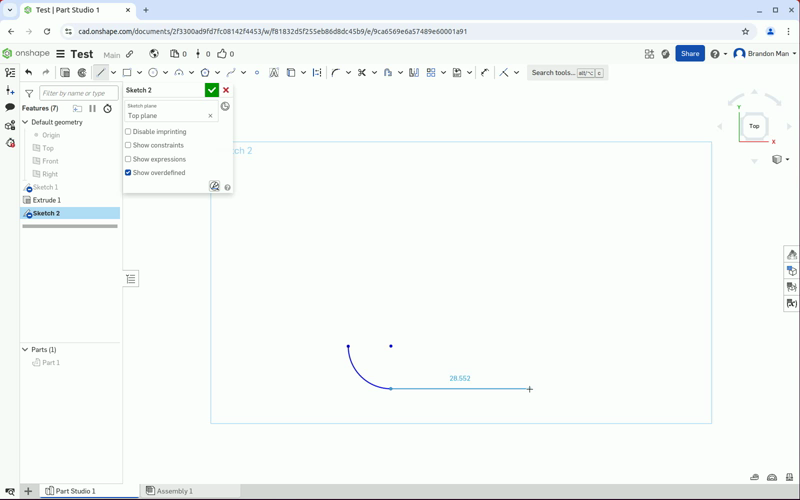
key(esc)
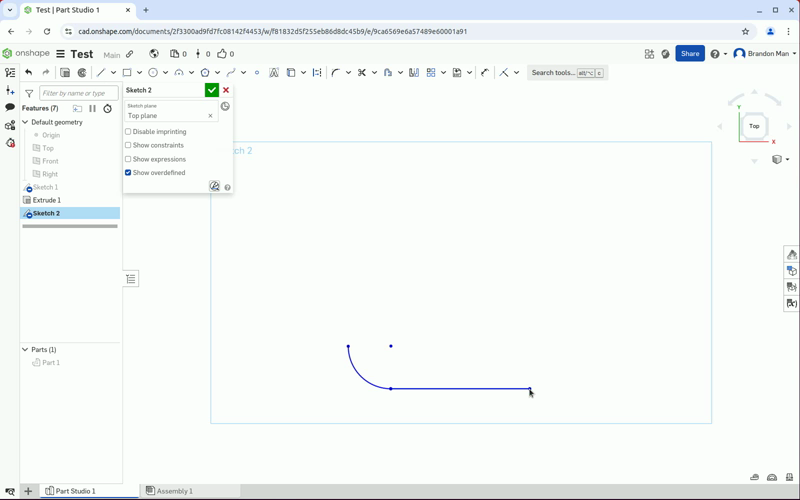
key(a)
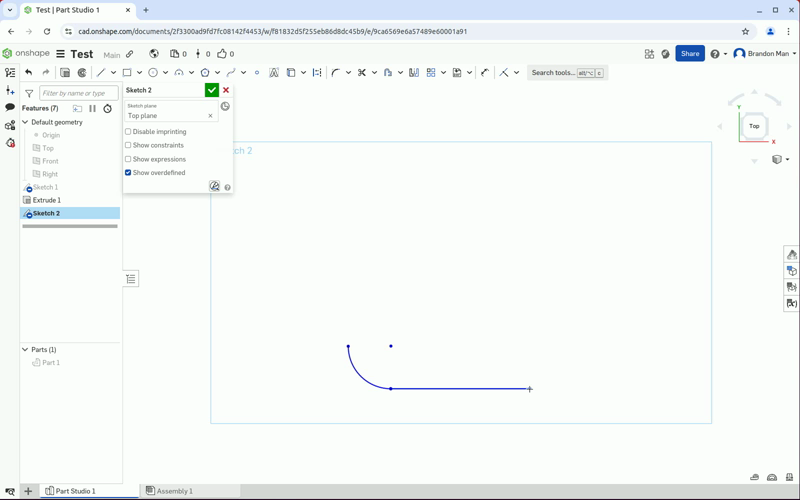
mouse_move(529, 388)
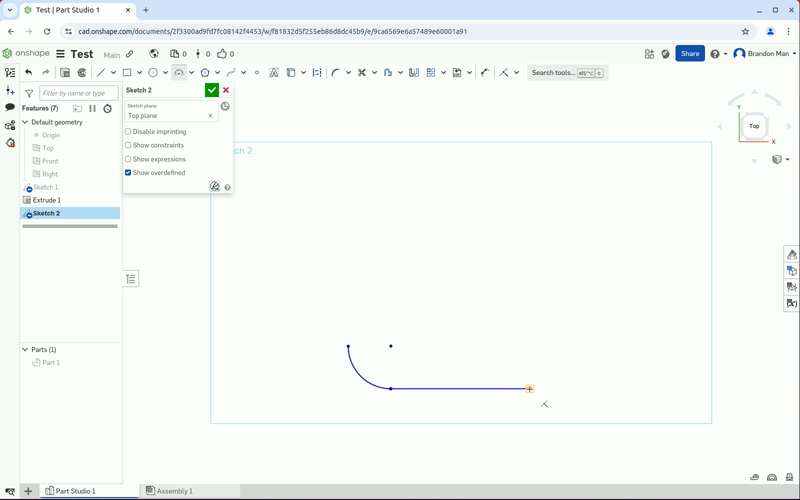
click(529, 388)
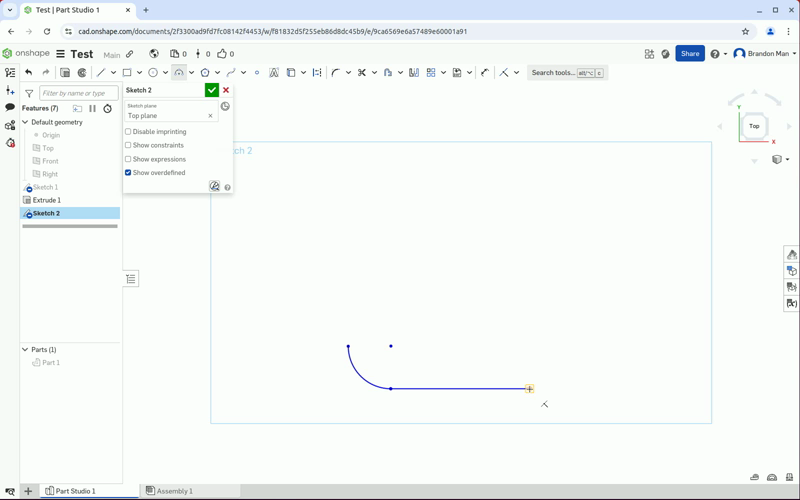
key_down(shift)
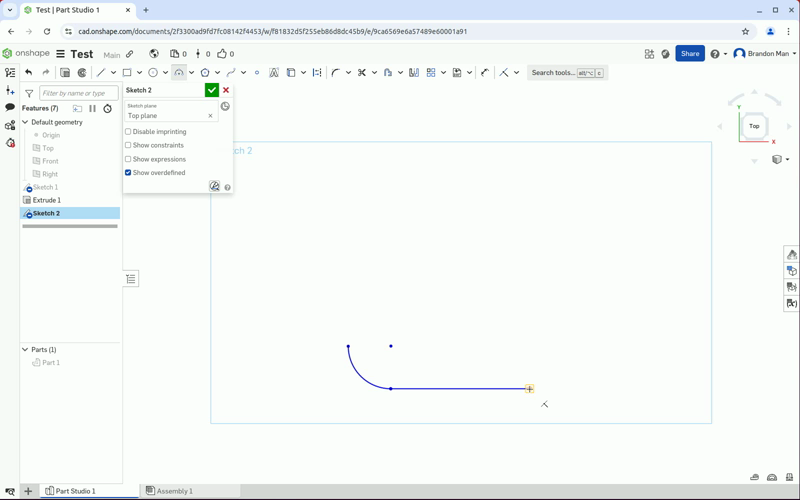
mouse_move(572, 346)
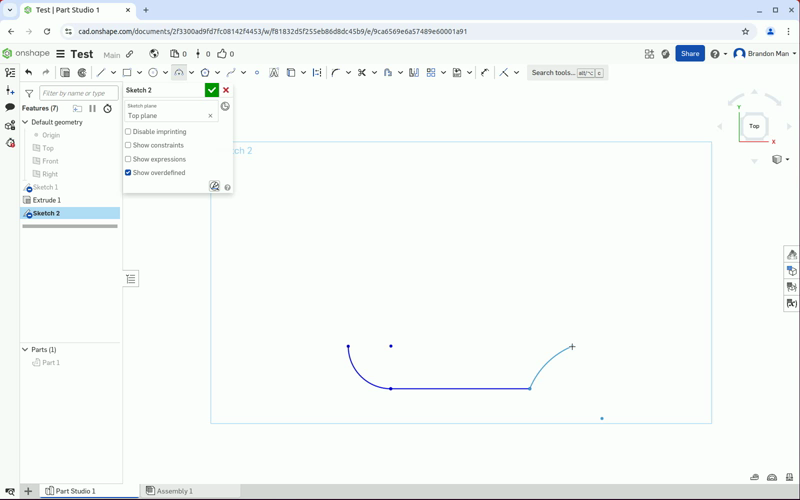
click(572, 346)
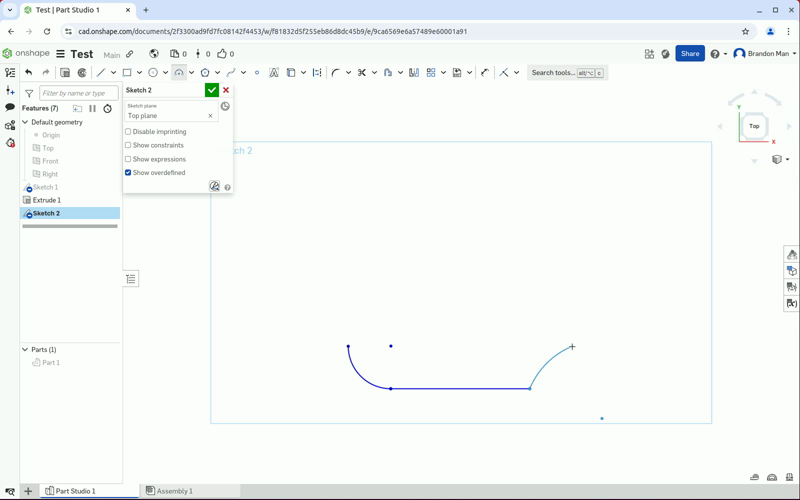
mouse_move(559, 376)
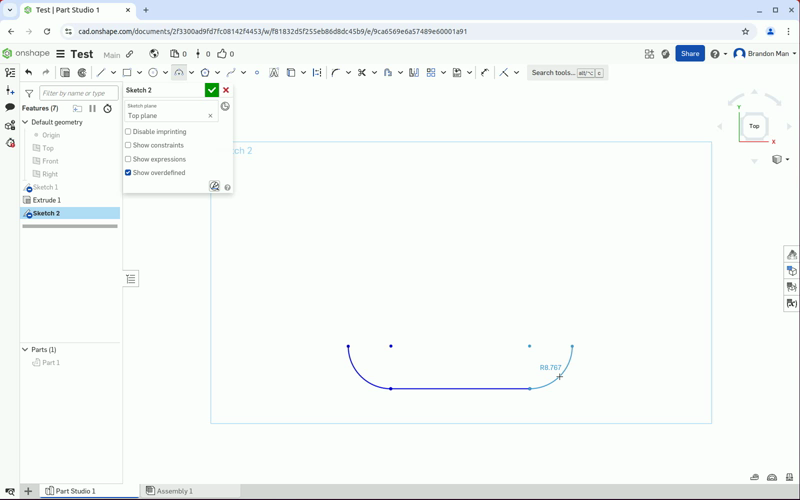
click(559, 376)
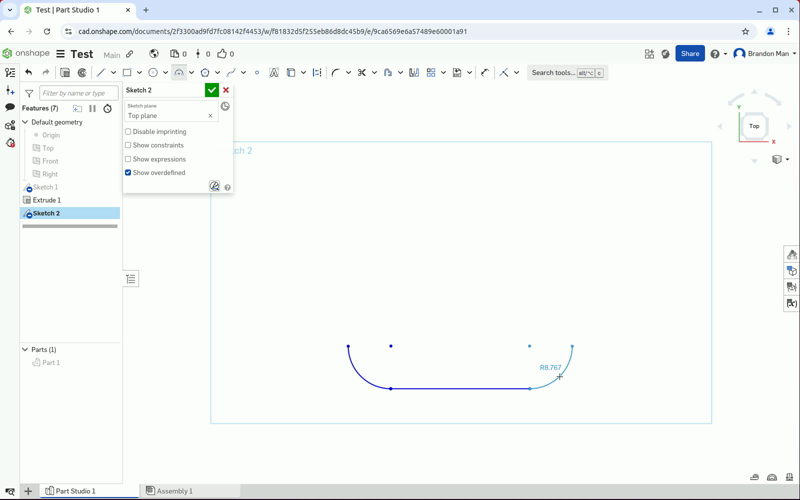
key_up(shift)
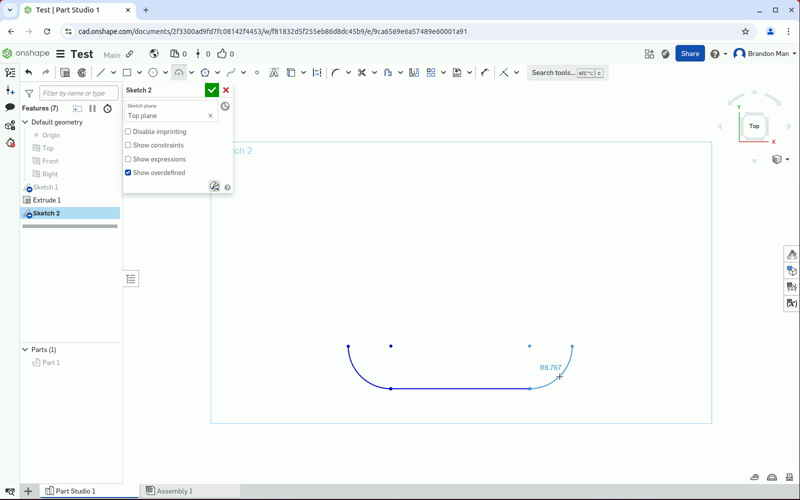
key(esc)
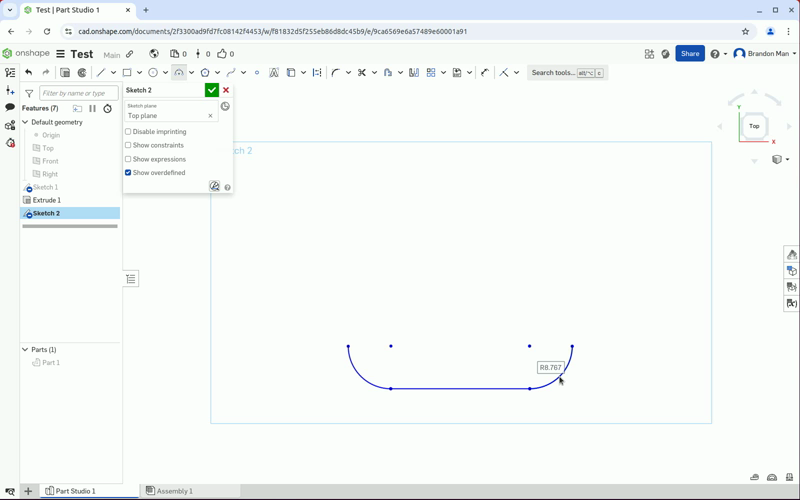
key(l)
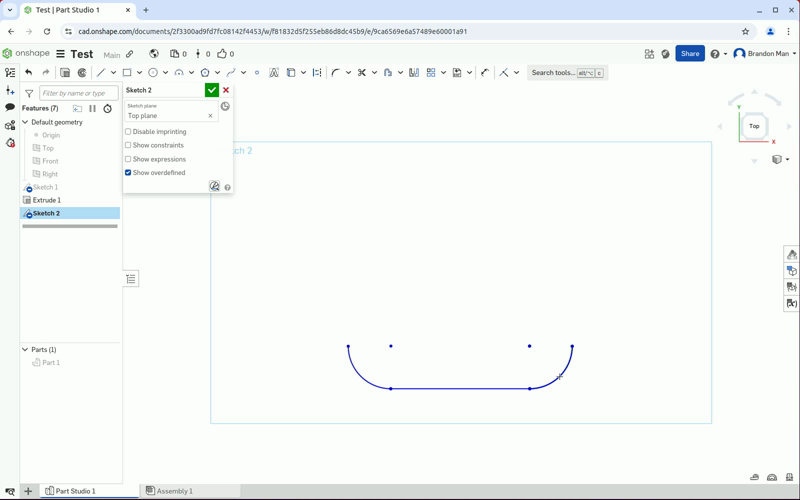
mouse_move(572, 346)
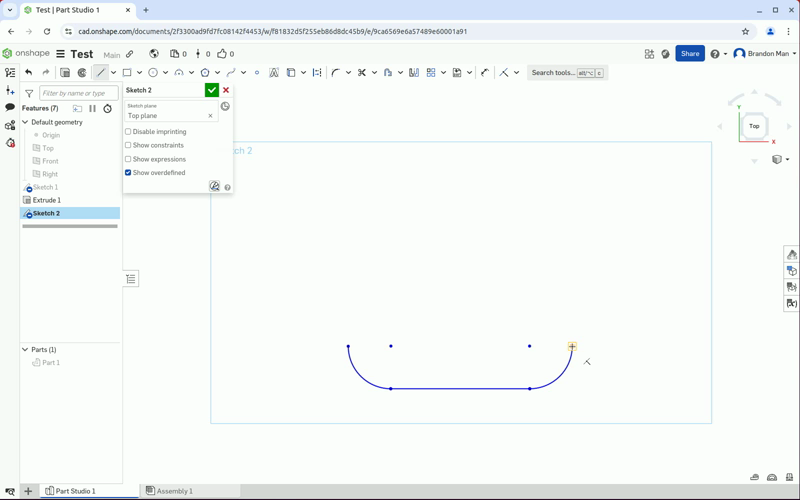
click(572, 346)
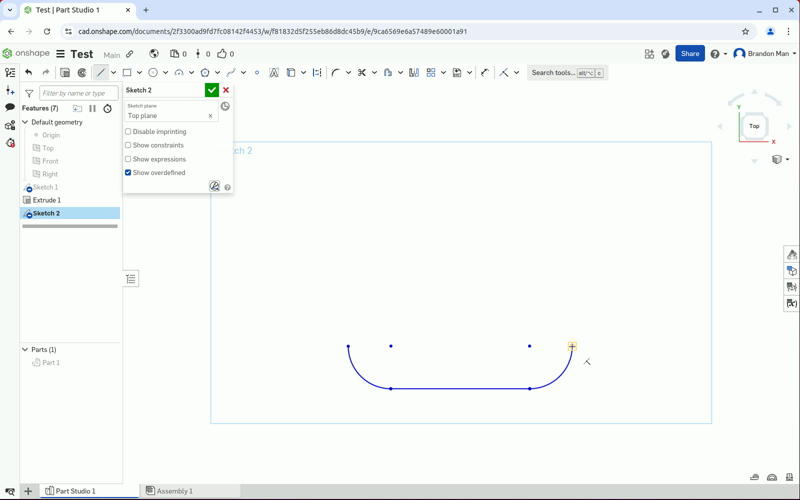
key_down(shift)
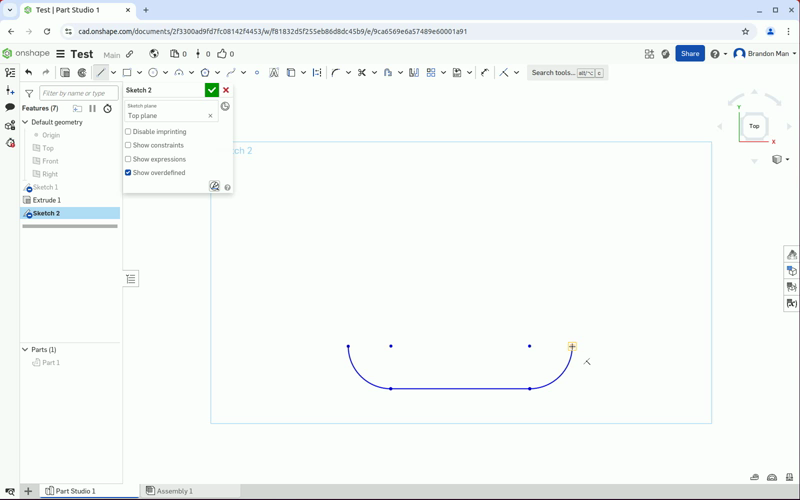
mouse_move(572, 219)
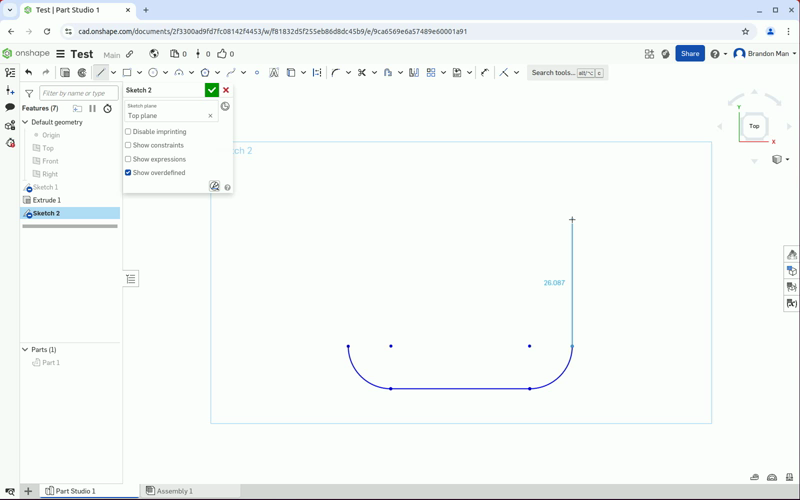
click(572, 219)
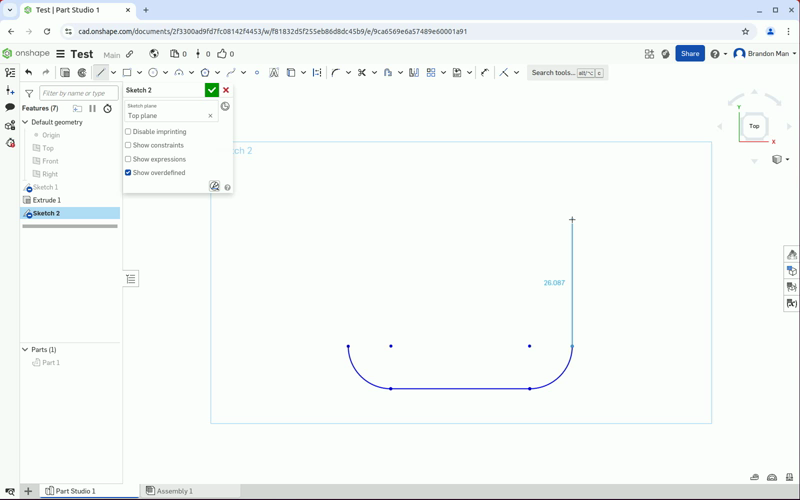
key_up(shift)
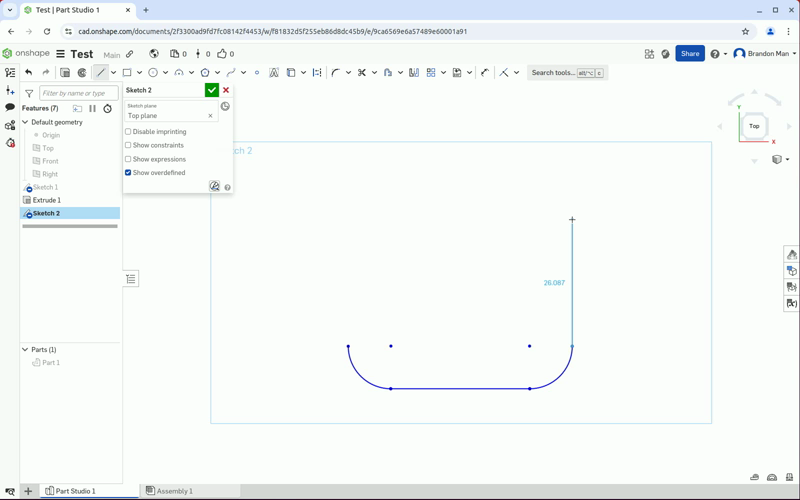
key(esc)
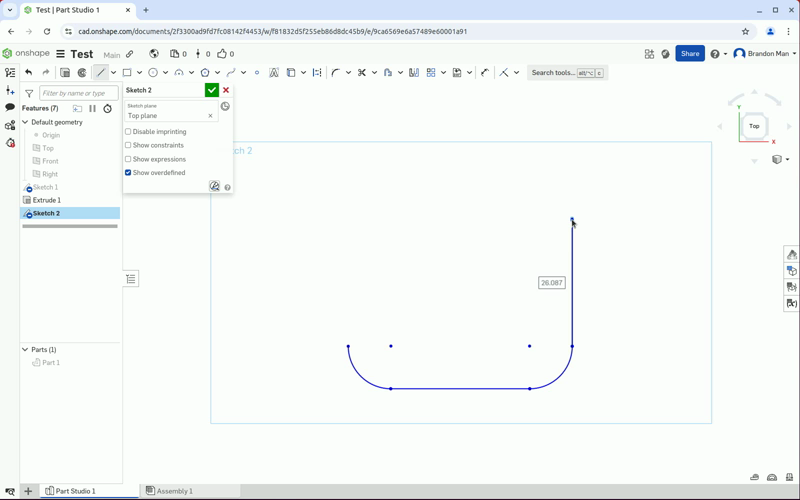
key(a)
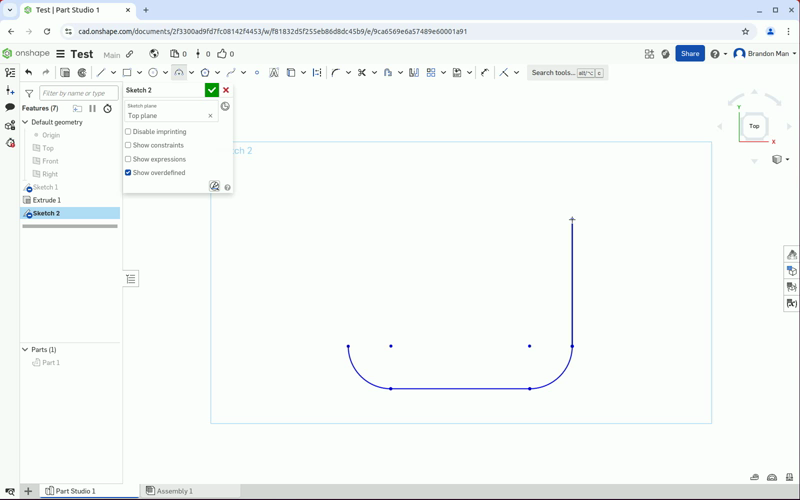
mouse_move(572, 219)
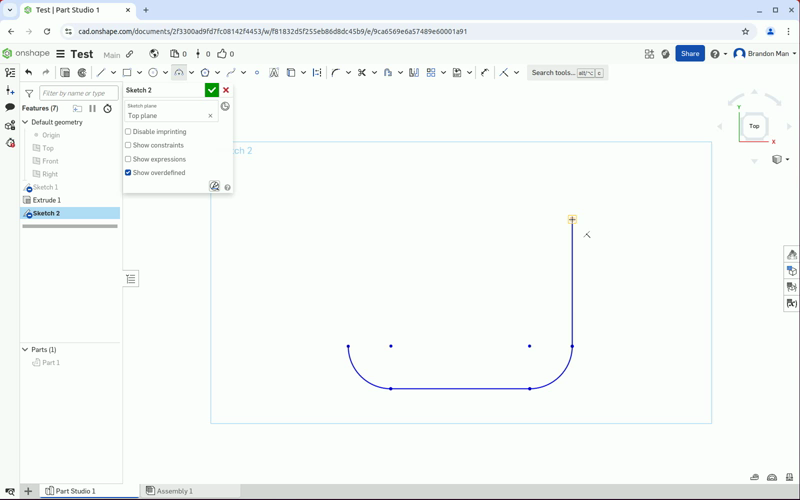
click(572, 219)
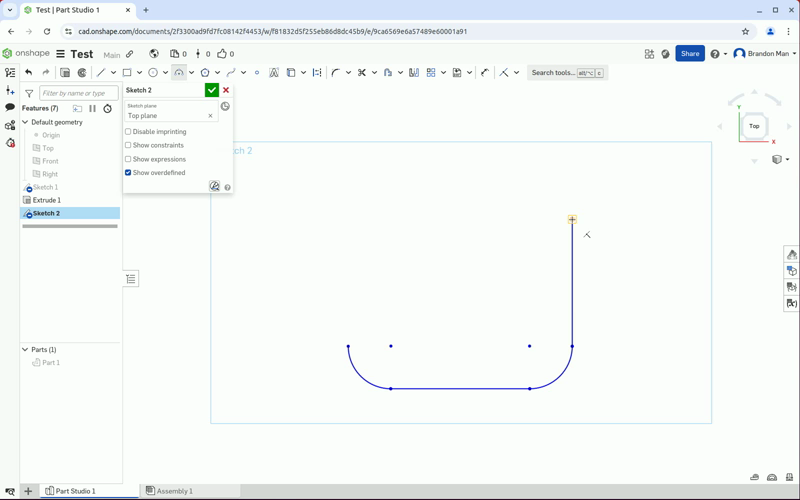
key_down(shift)
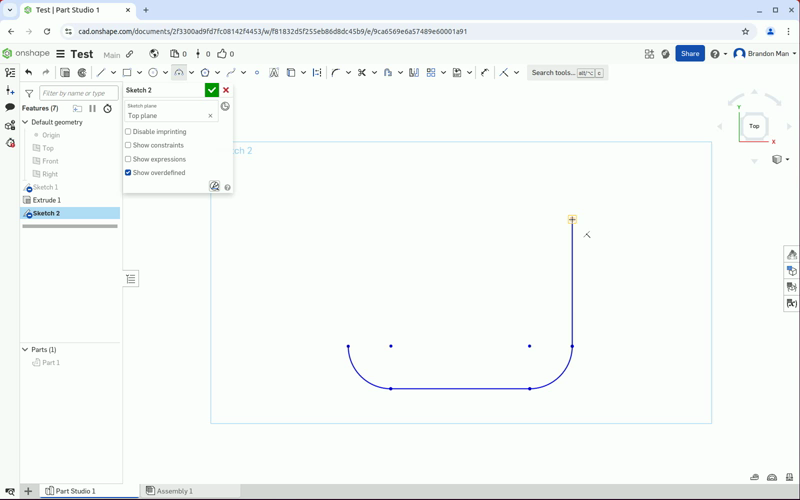
mouse_move(529, 176)
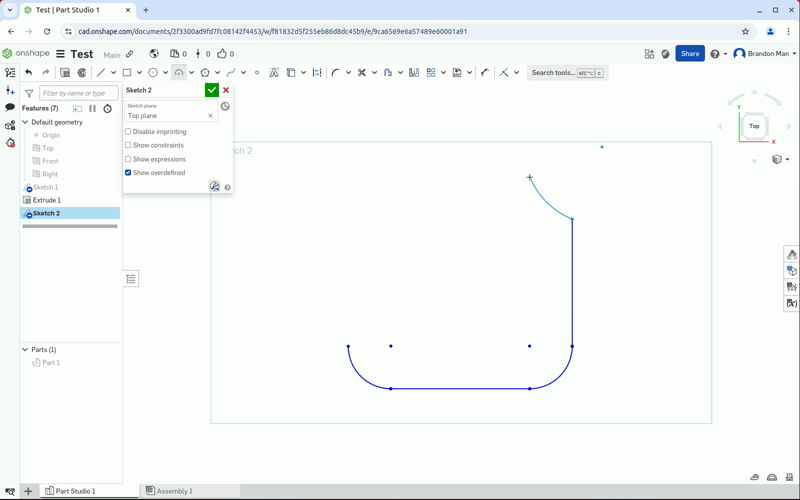
click(529, 176)
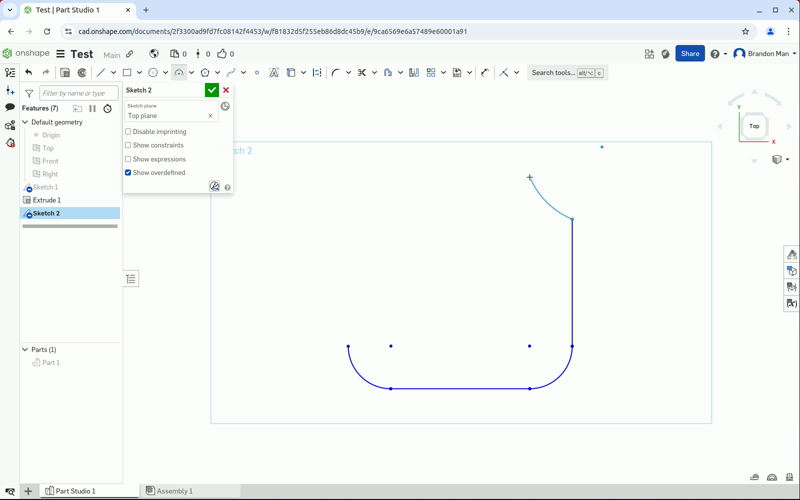
mouse_move(559, 189)
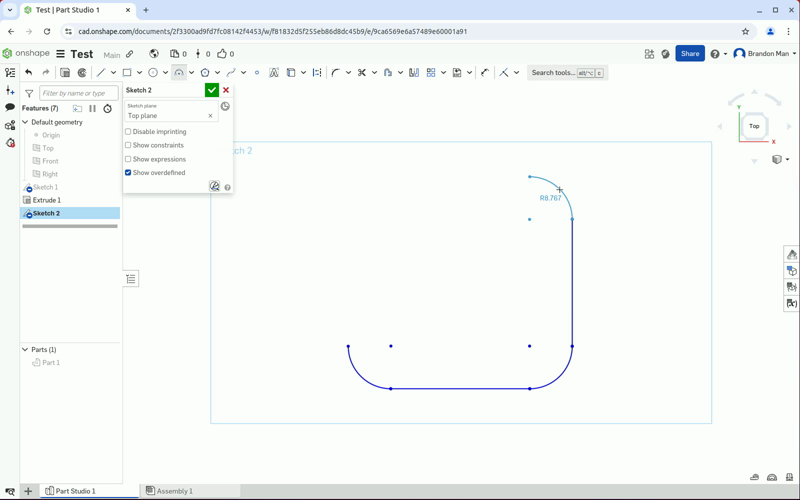
click(559, 189)
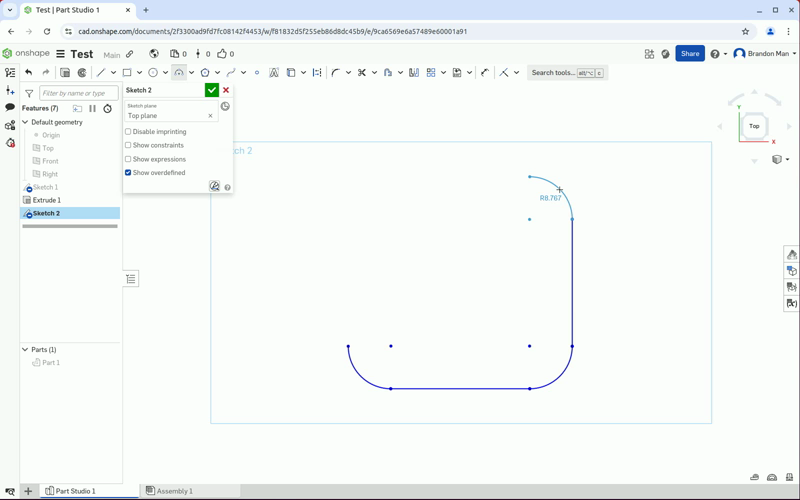
key_up(shift)
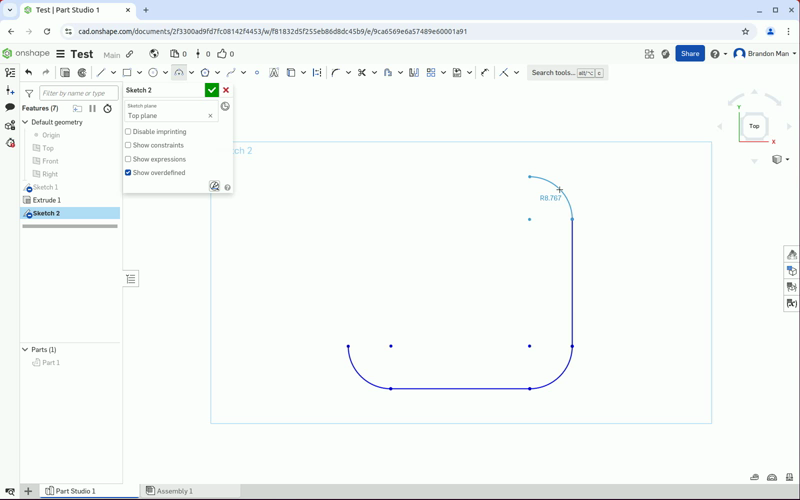
key(esc)
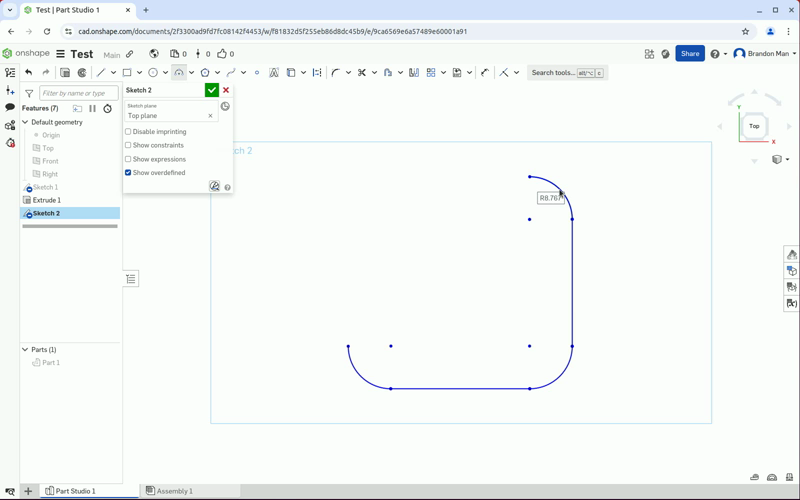
key(l)
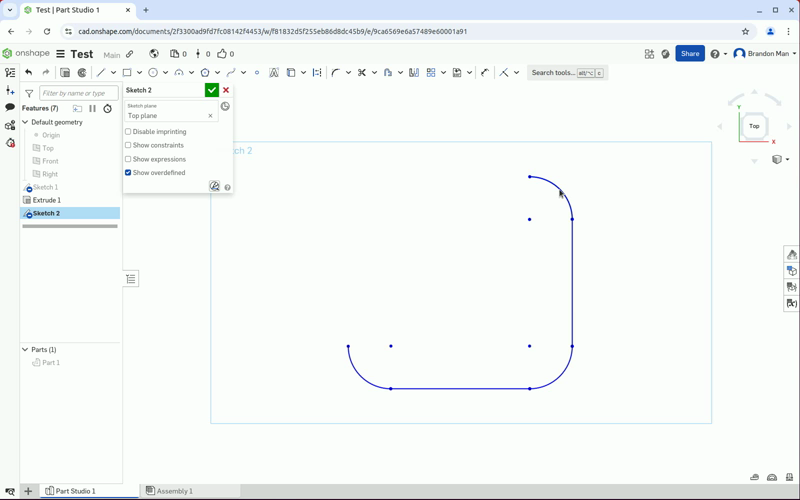
mouse_move(529, 176)
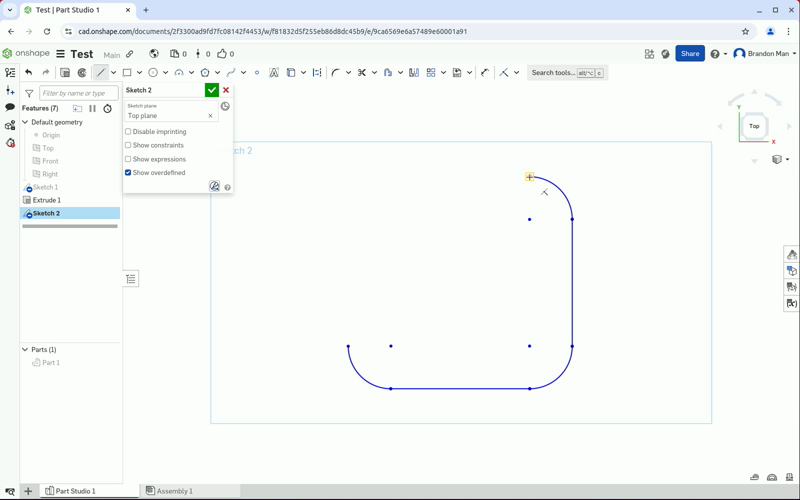
click(529, 176)
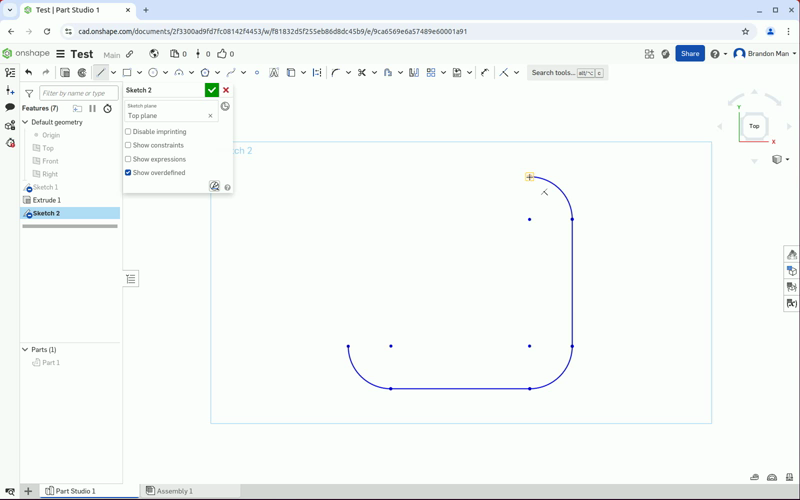
key_down(shift)
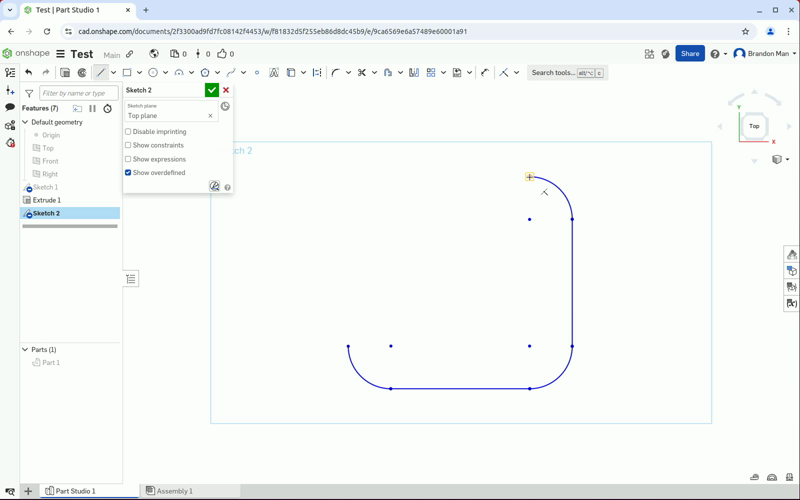
mouse_move(390, 176)
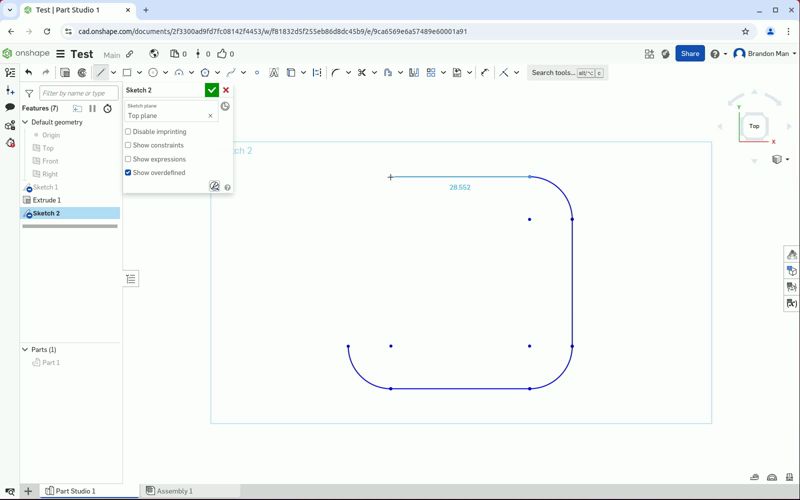
click(390, 176)
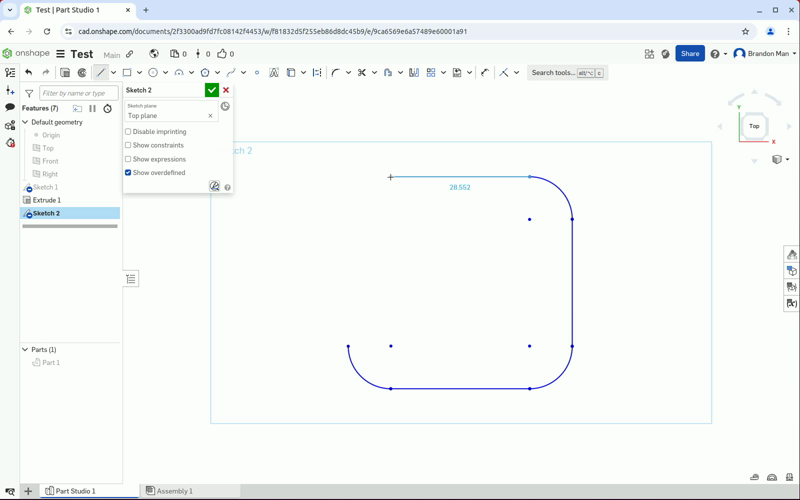
key_up(shift)
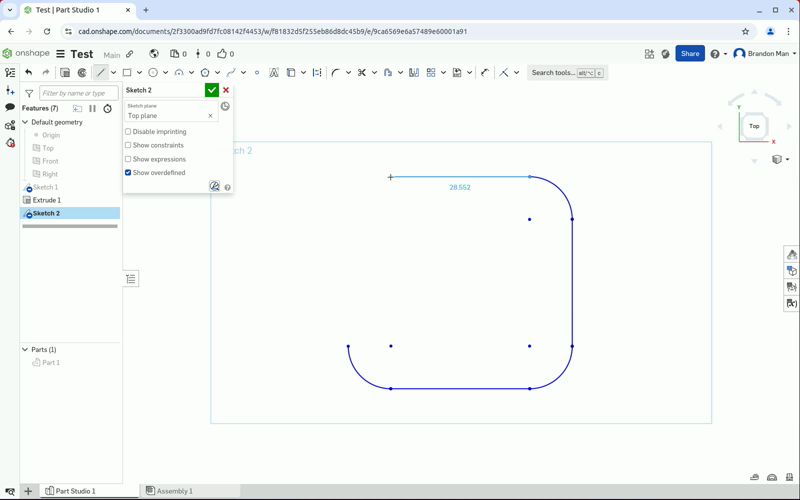
key(esc)
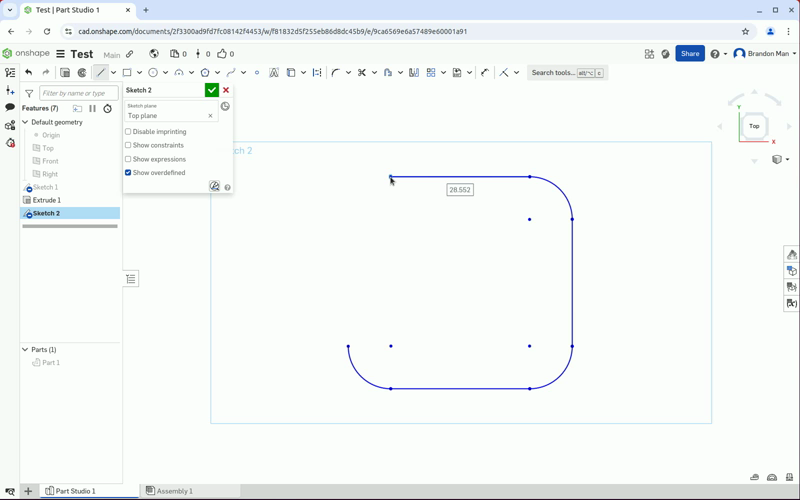
key(a)
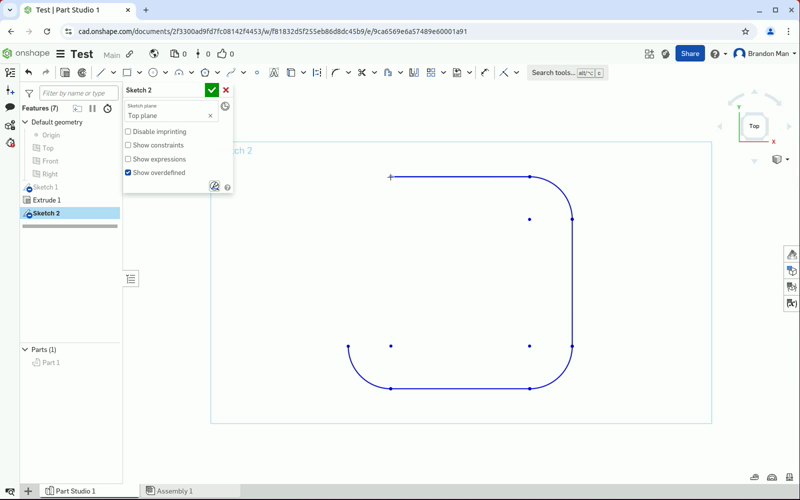
mouse_move(390, 176)
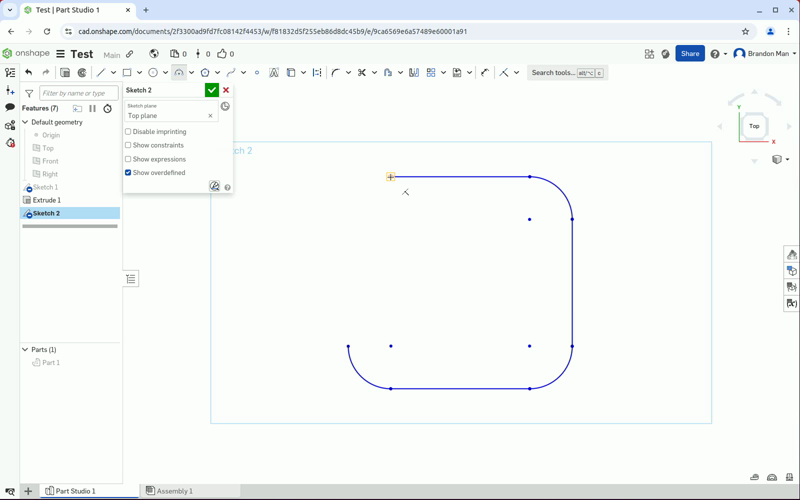
click(390, 176)
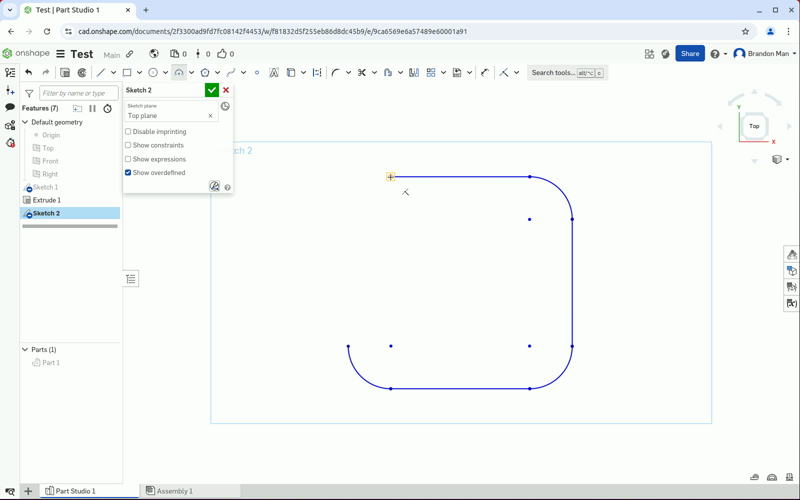
key_down(shift)
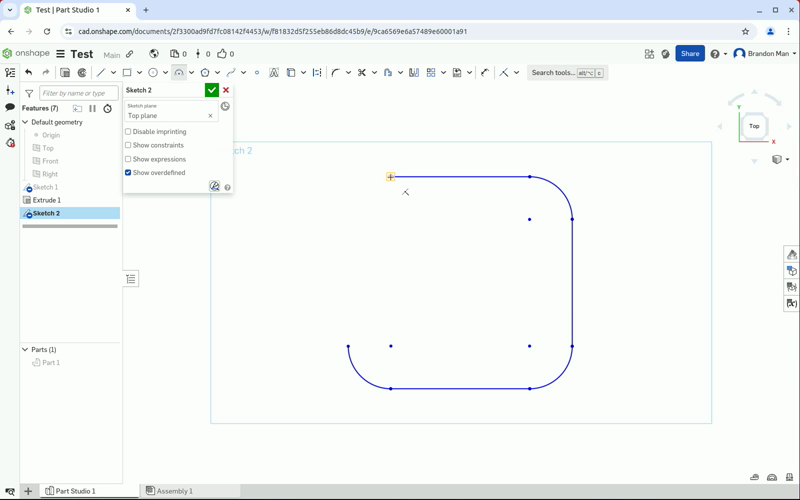
mouse_move(348, 219)
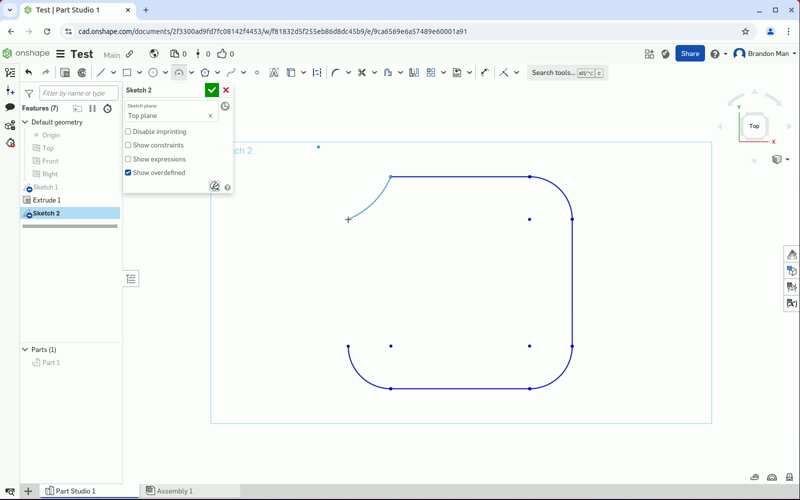
click(348, 219)
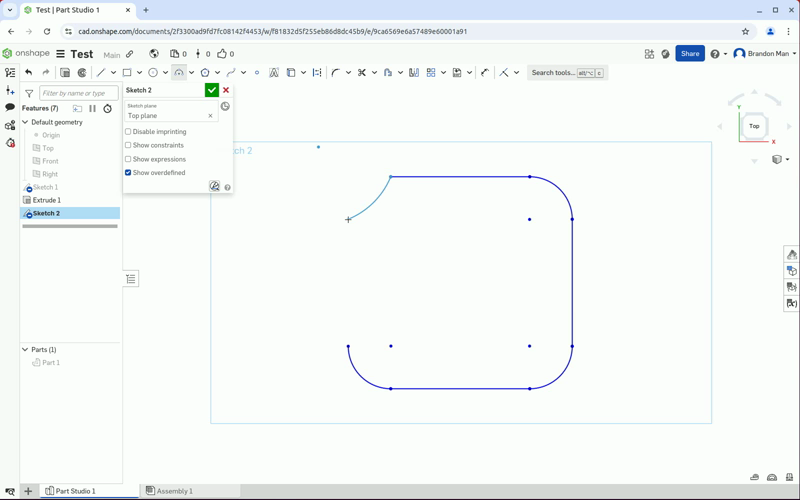
mouse_move(360, 189)
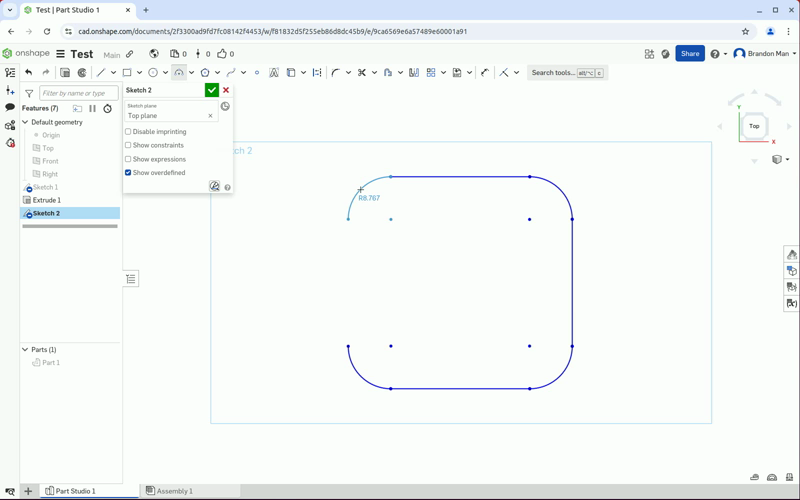
click(360, 189)
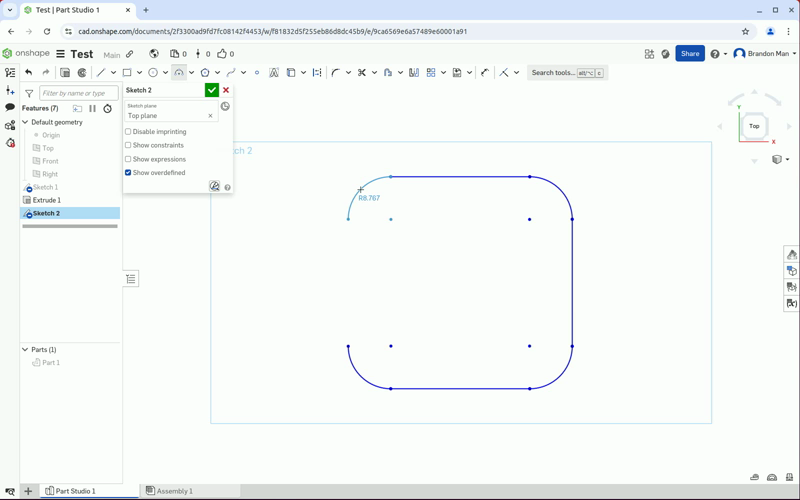
key_up(shift)
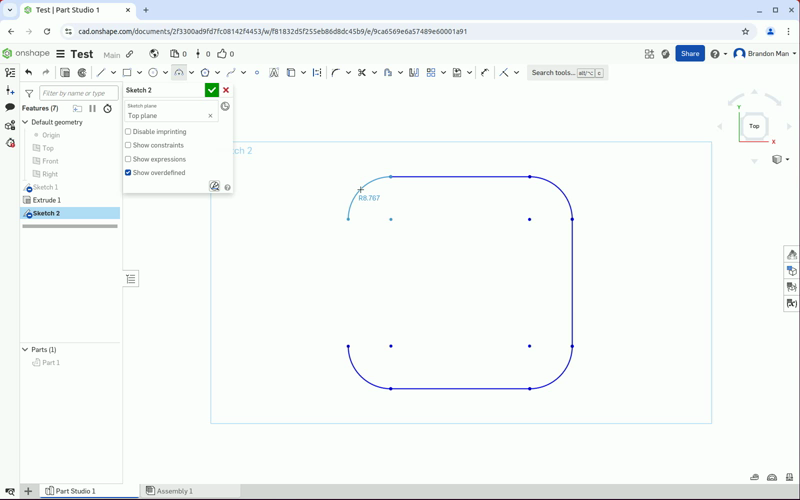
key(esc)
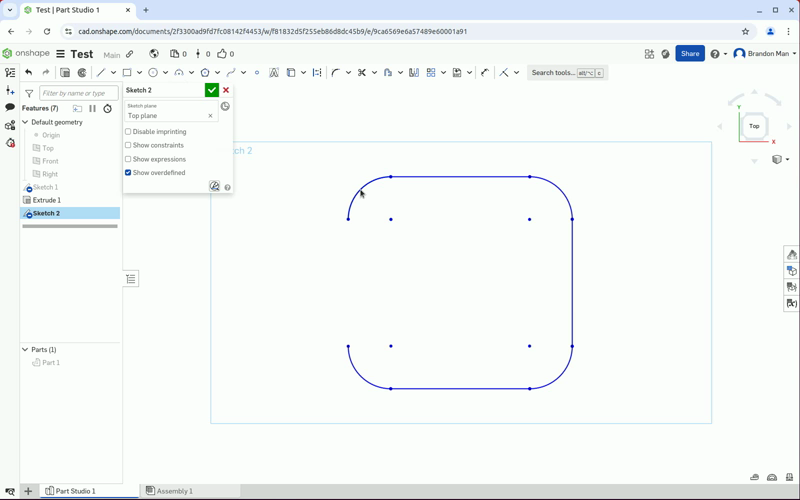
key(l)
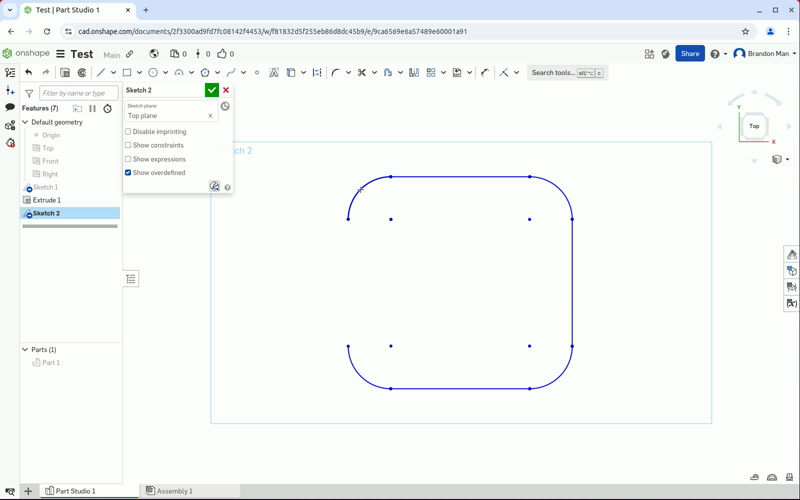
mouse_move(348, 219)
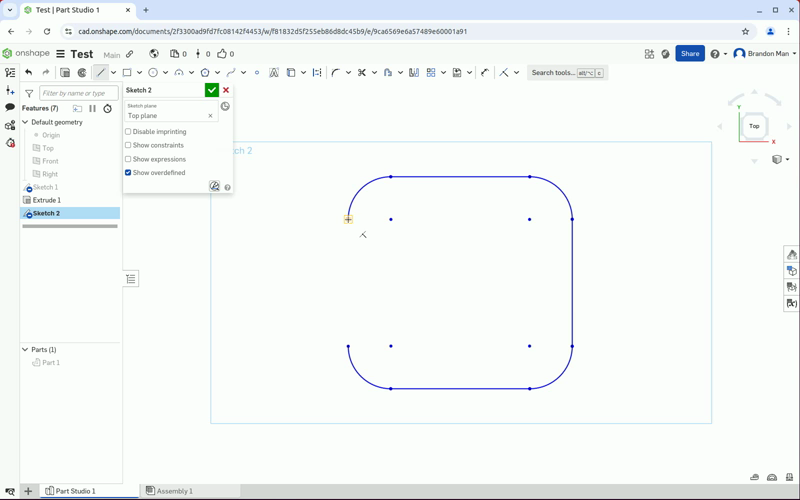
click(348, 219)
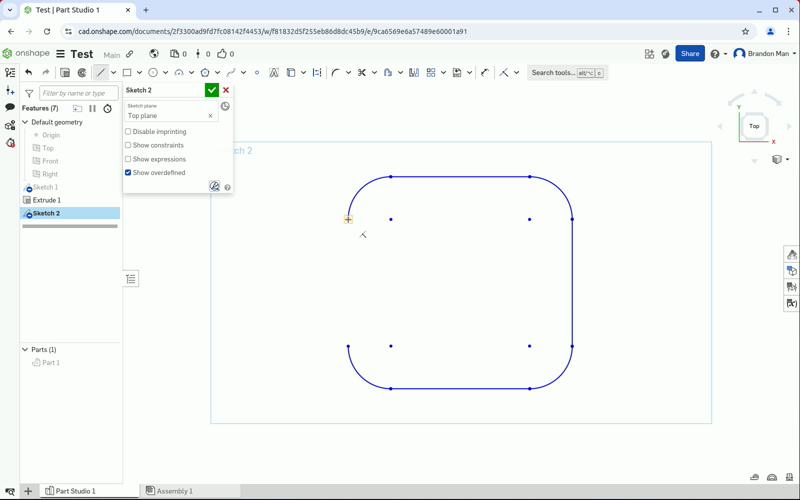
key_down(shift)
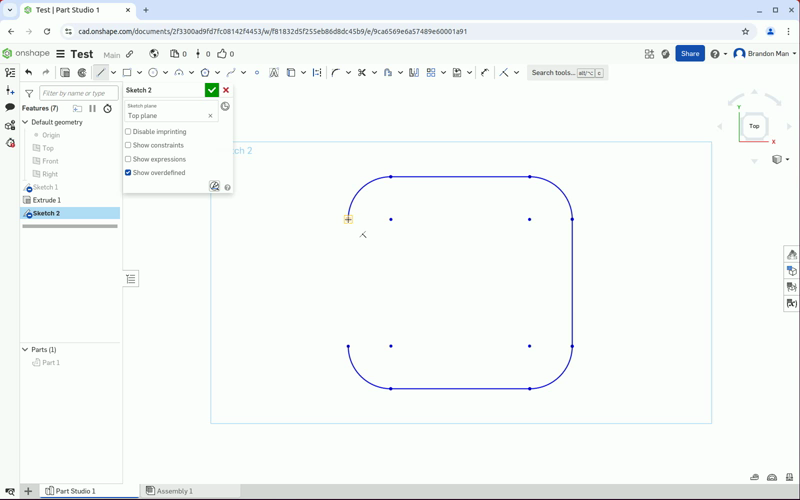
mouse_move(348, 346)
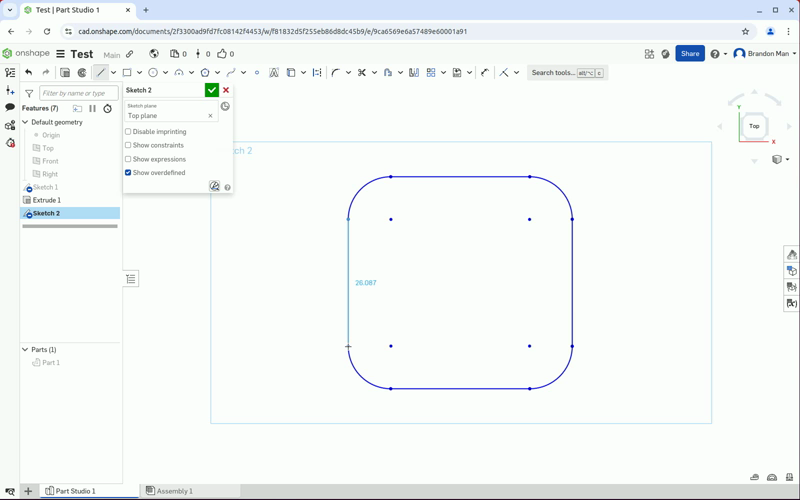
key_up(shift)
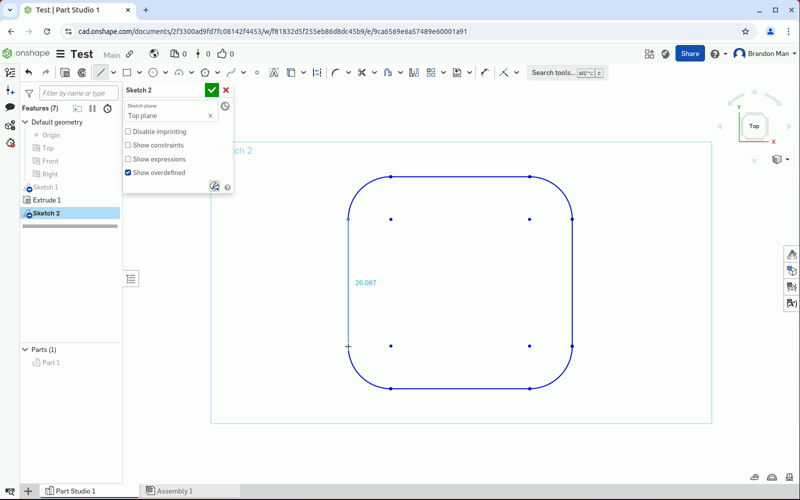
click(348, 346)
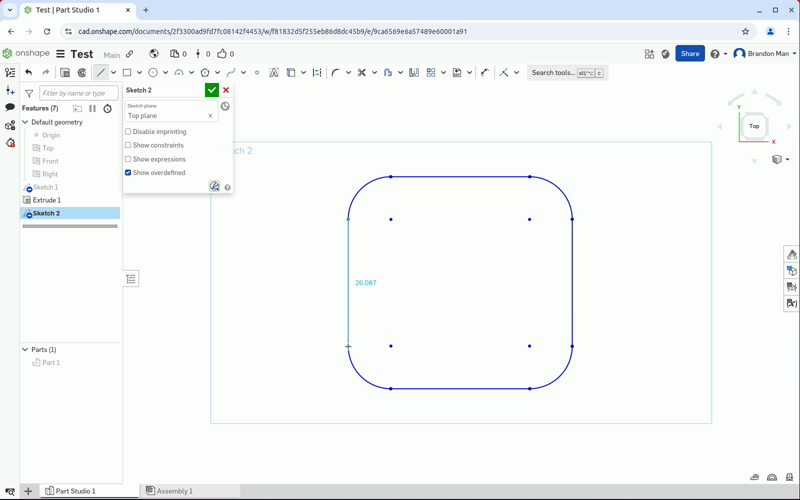
key(esc)
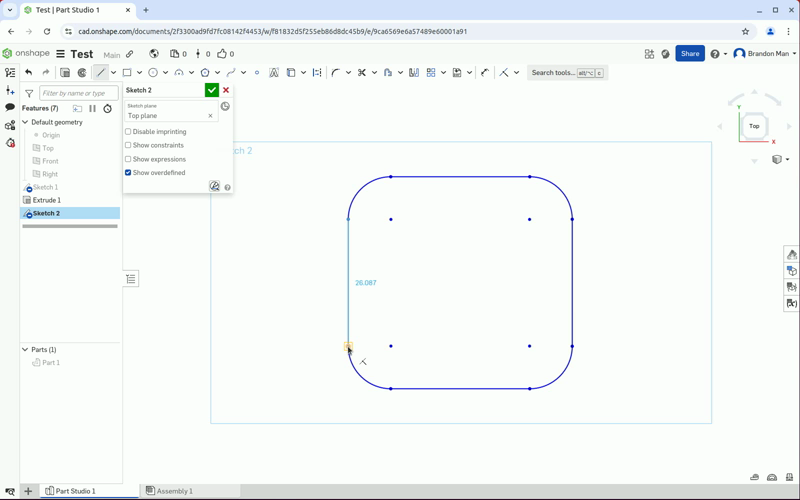
key(a)
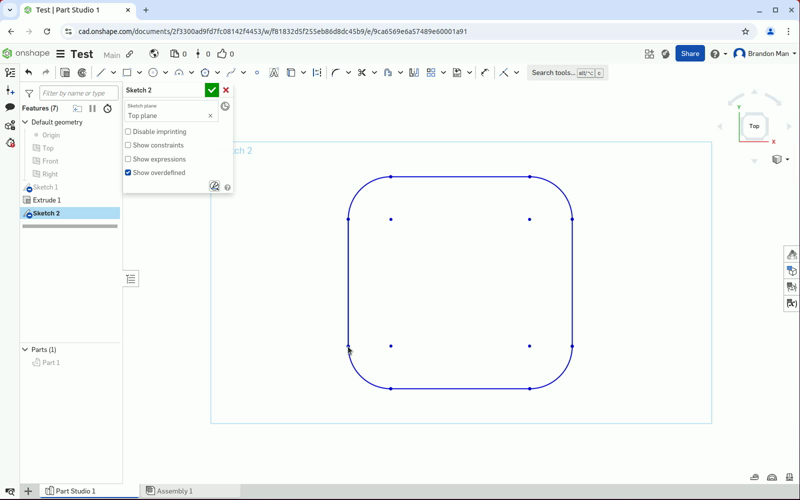
key_down(shift)
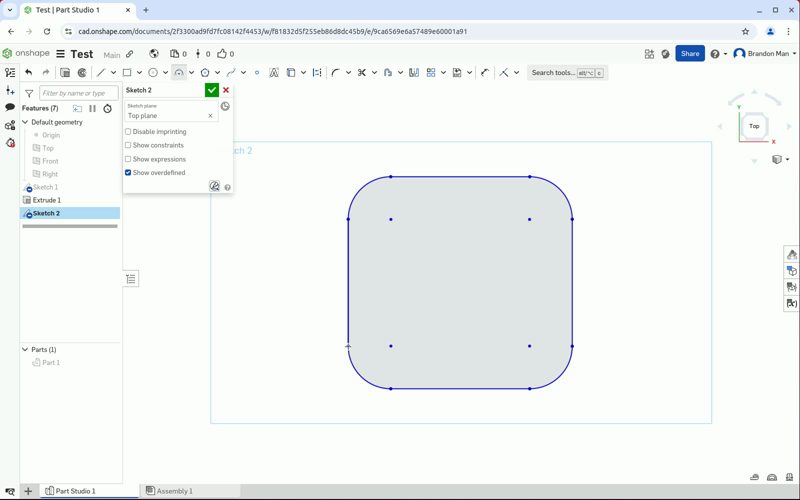
mouse_move(357, 346)
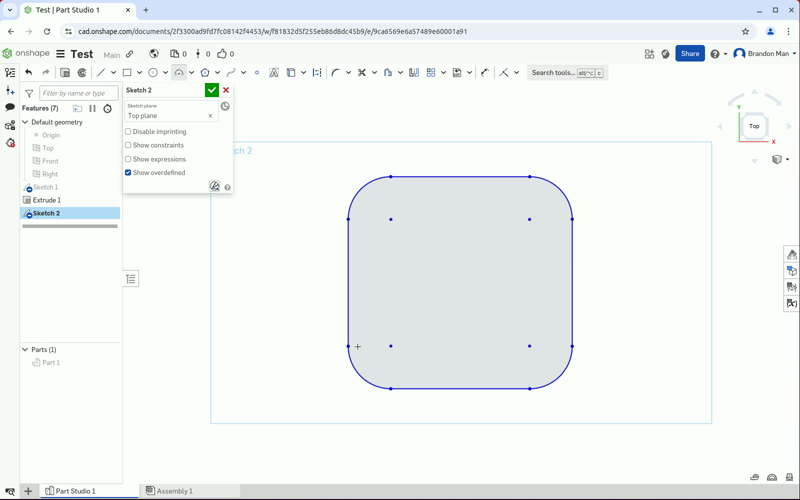
click(357, 346)
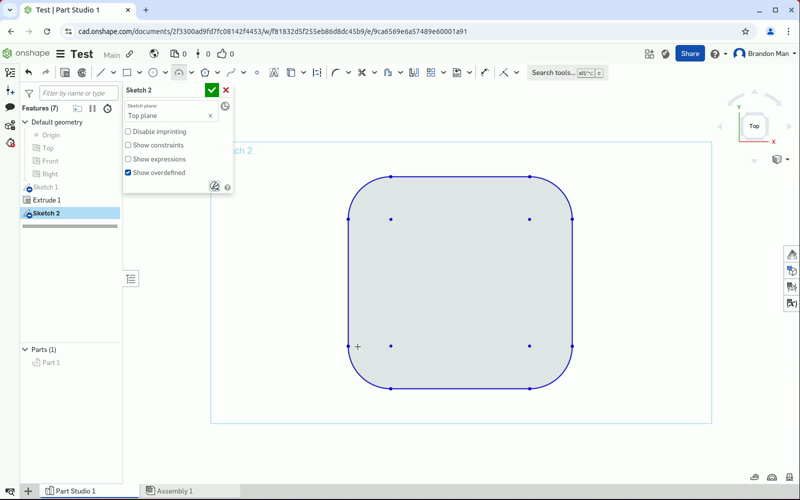
key_up(shift)
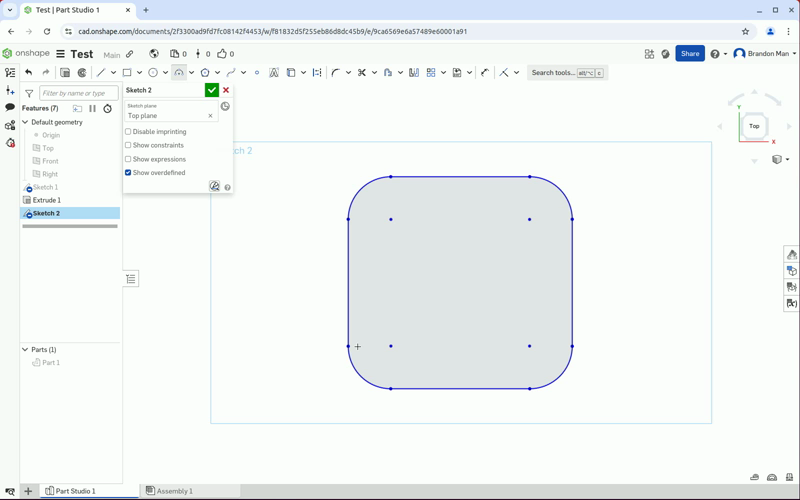
key_down(shift)
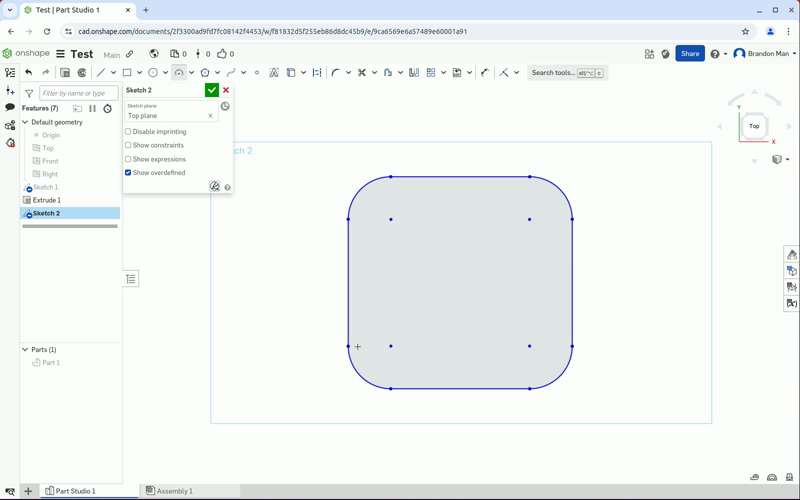
mouse_move(390, 376)
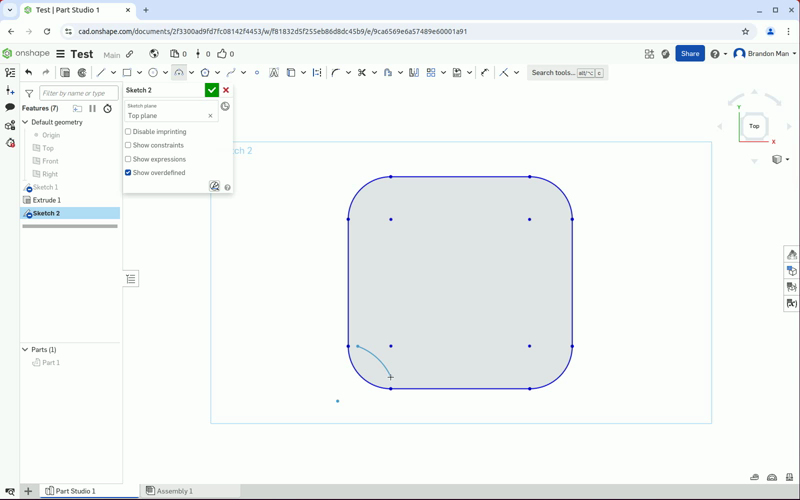
click(390, 376)
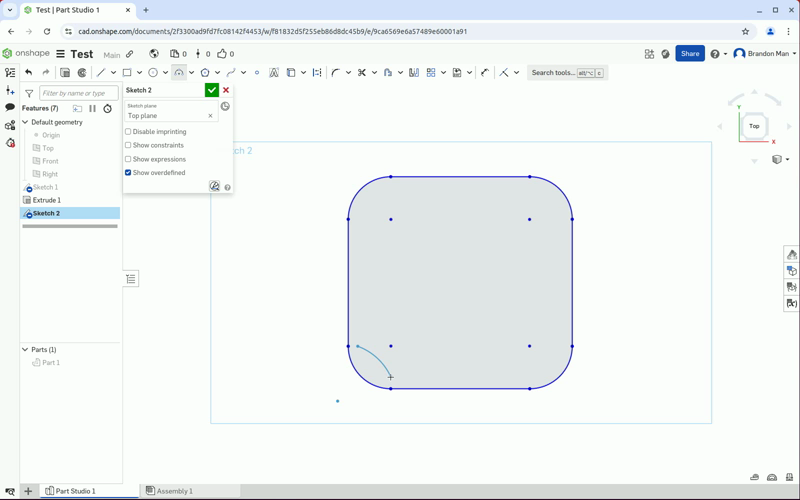
mouse_move(367, 368)
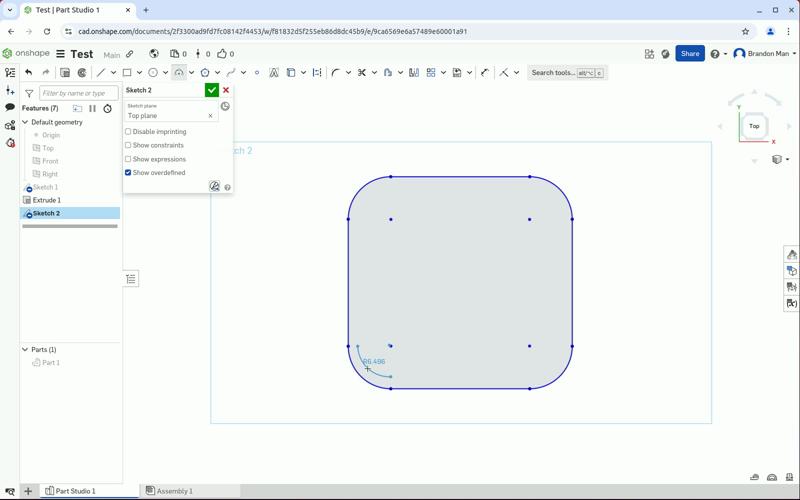
click(367, 368)
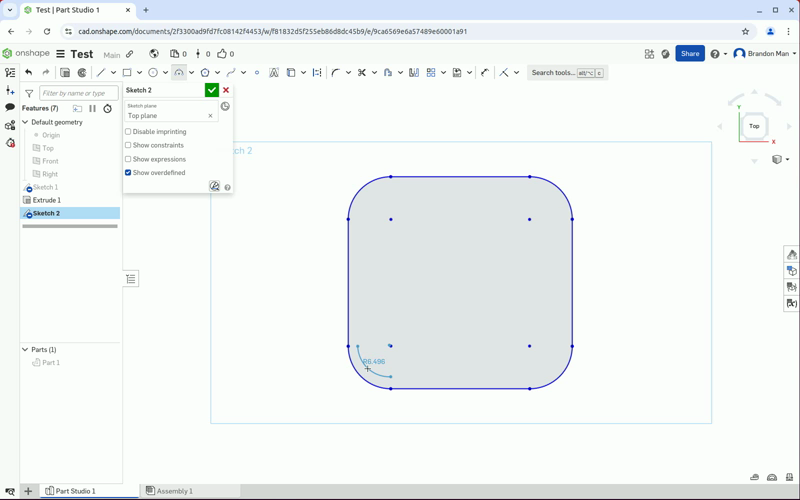
key_up(shift)
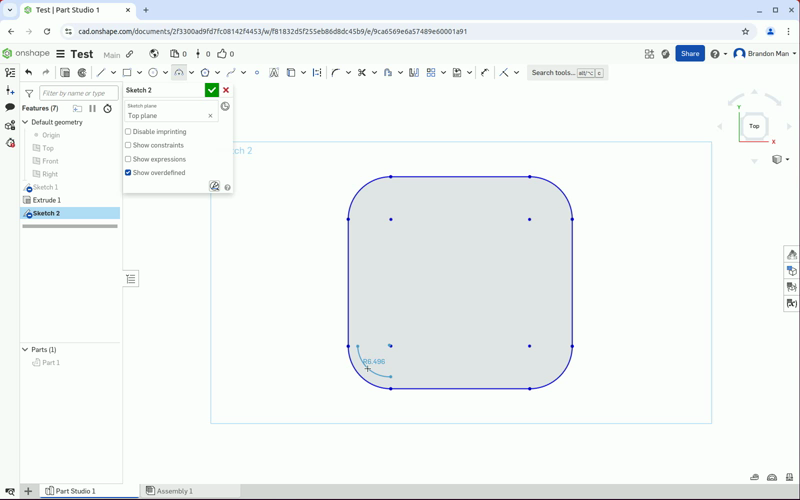
key(esc)
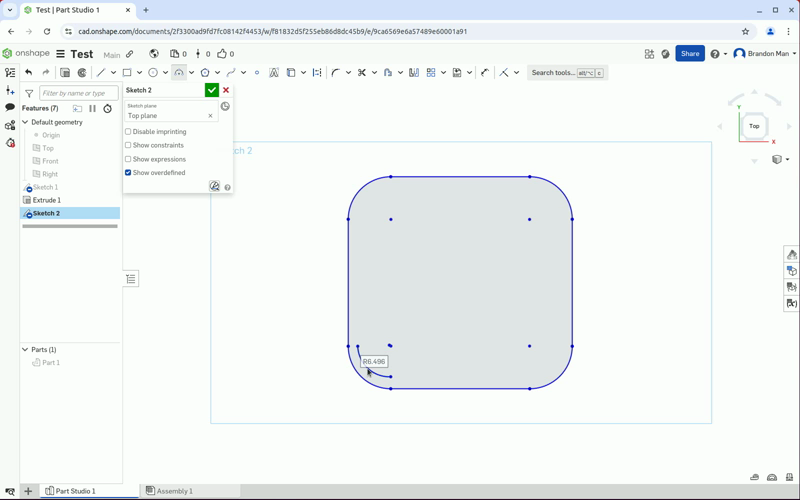
key(l)
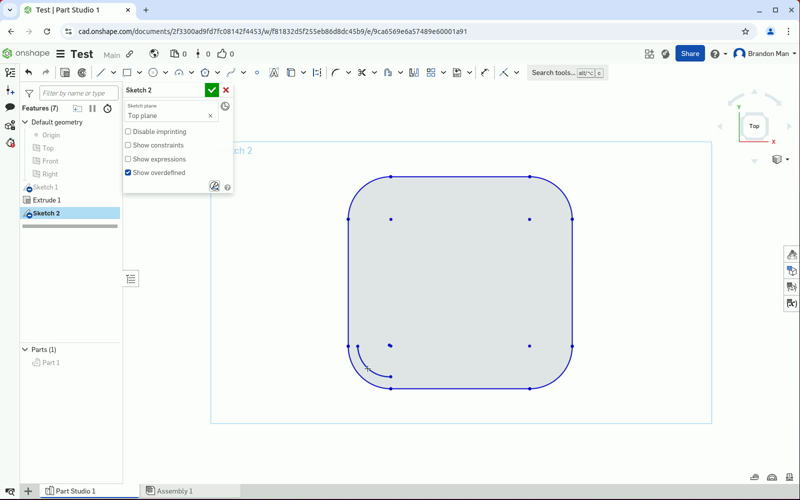
mouse_move(390, 376)
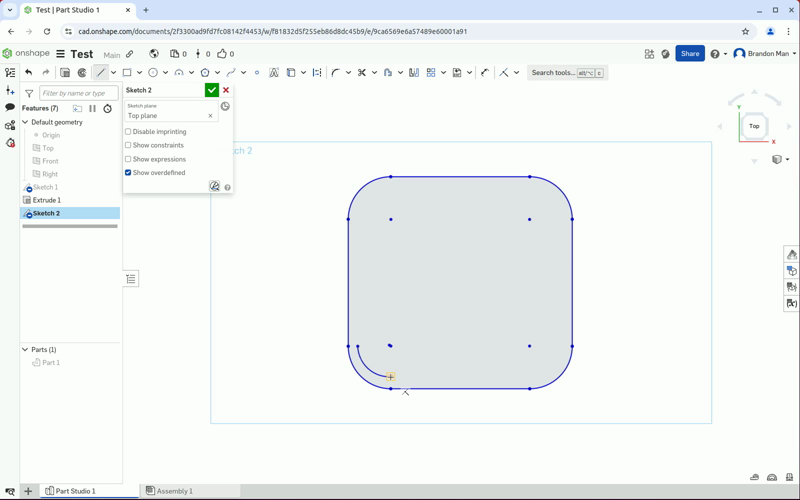
click(390, 376)
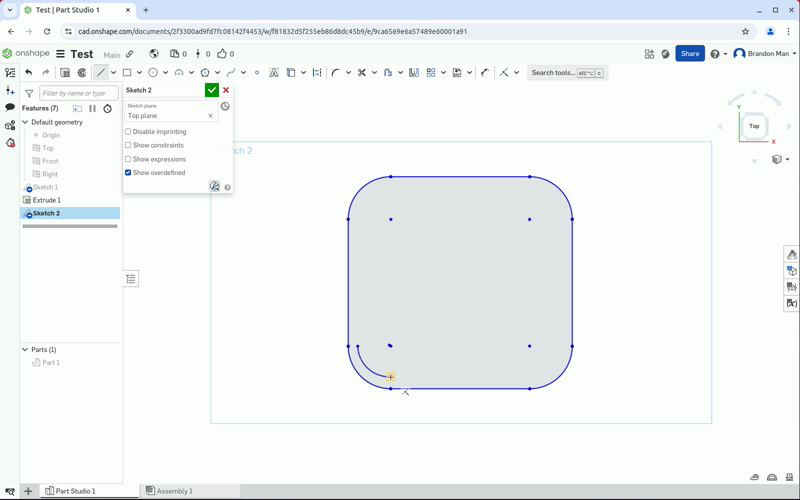
key_down(shift)
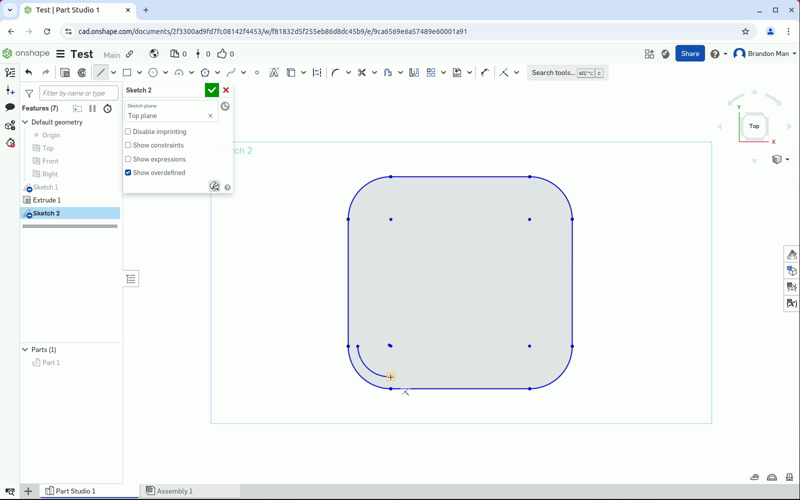
mouse_move(529, 376)
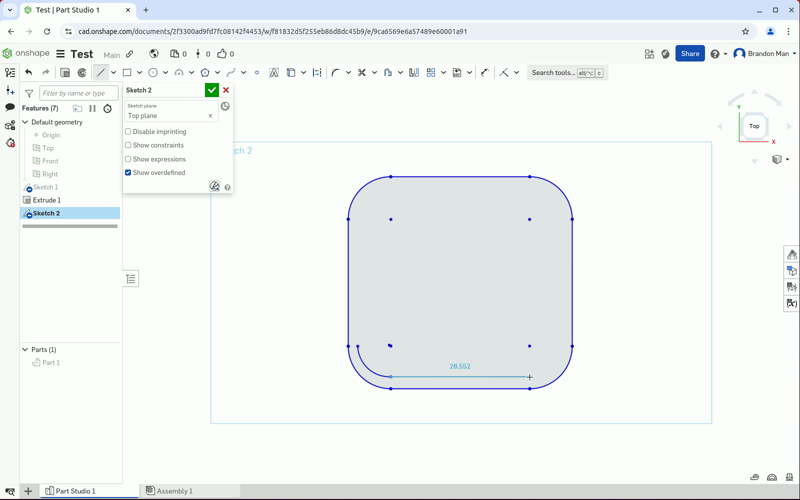
click(529, 376)
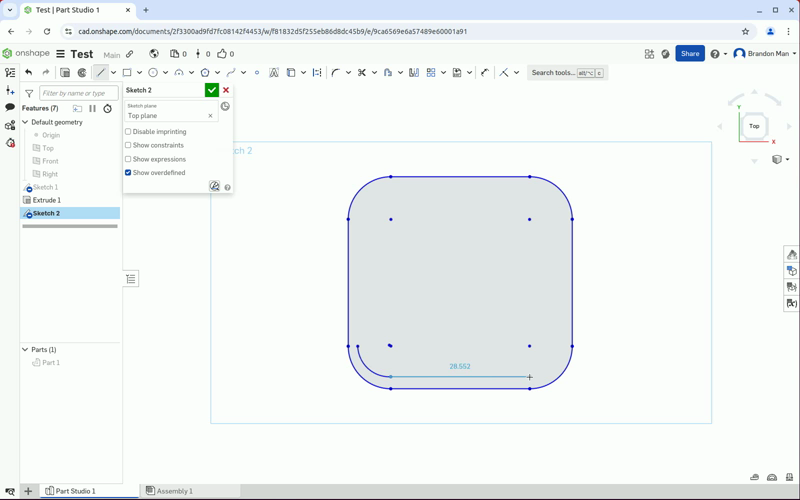
key_up(shift)
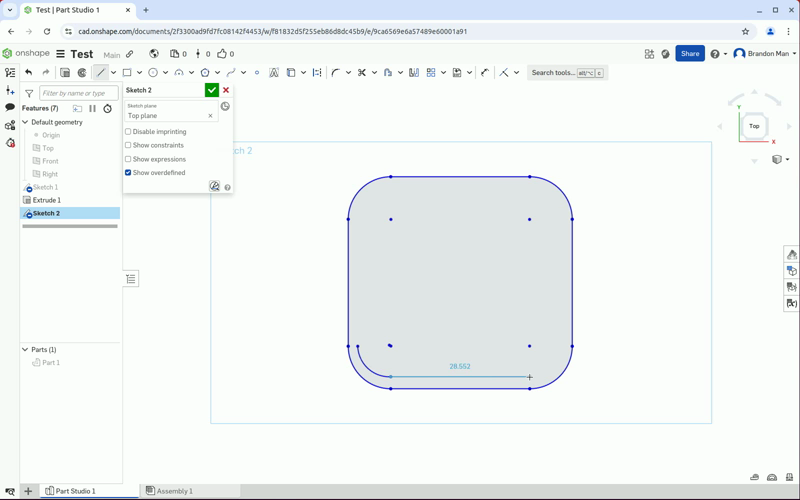
key(esc)
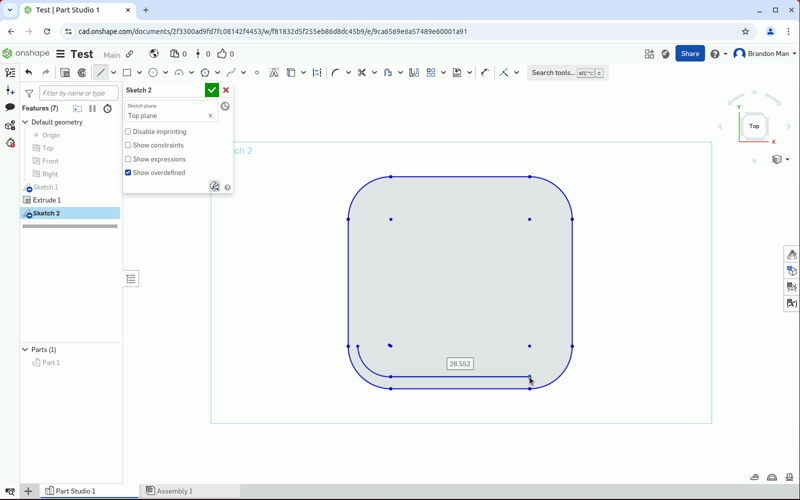
key(a)
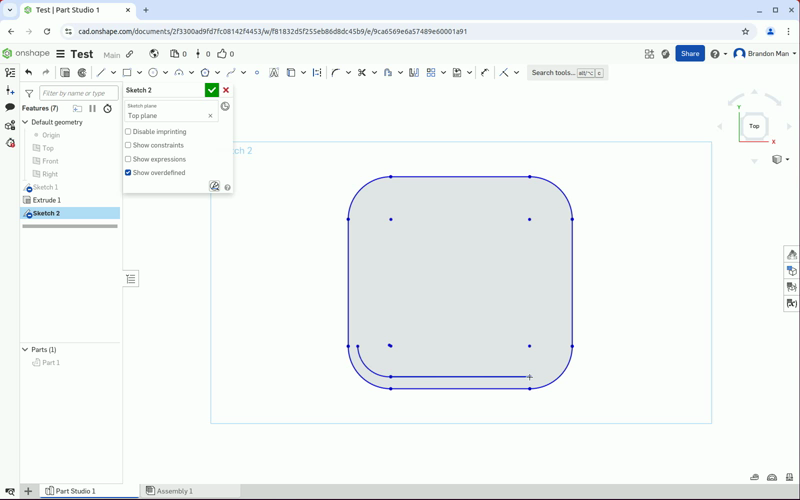
mouse_move(529, 376)
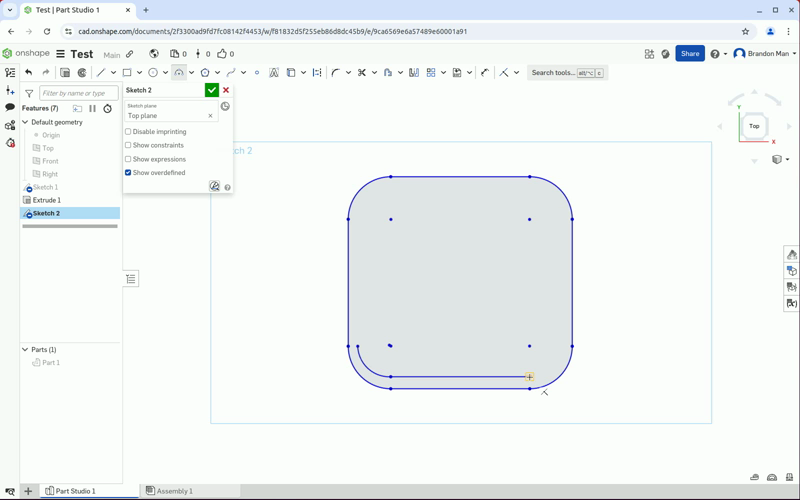
click(529, 376)
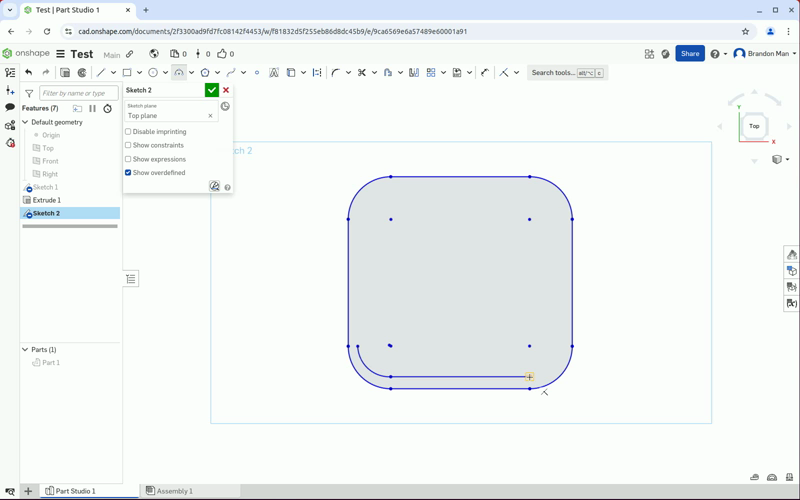
key_down(shift)
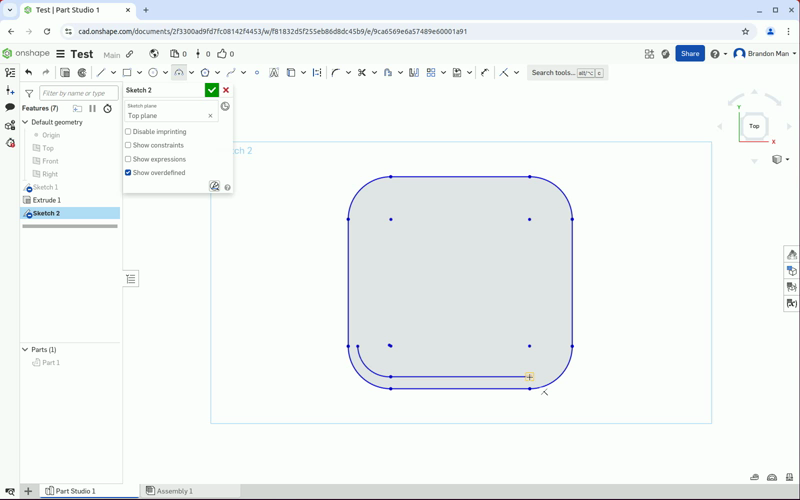
mouse_move(562, 346)
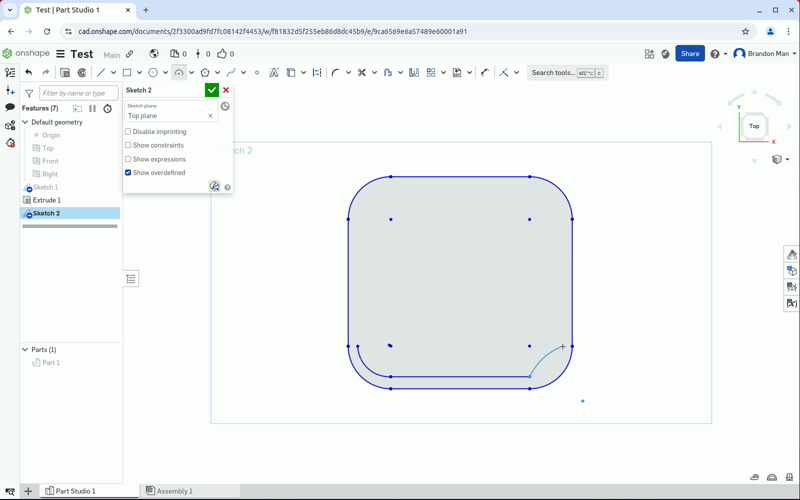
click(562, 346)
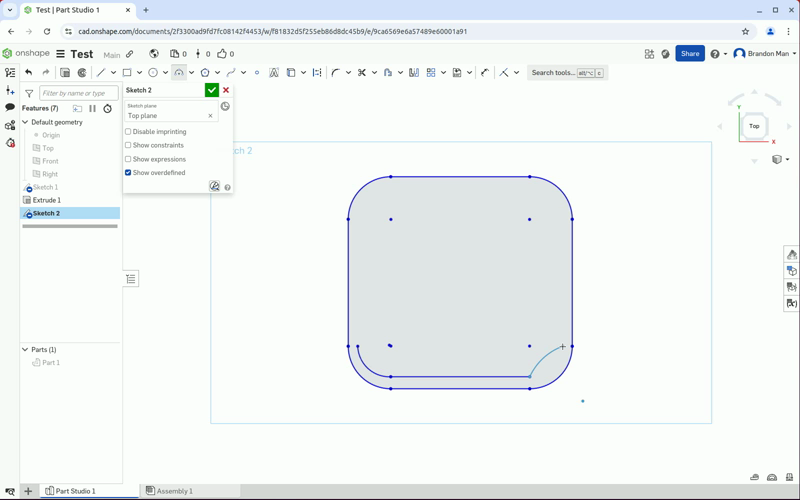
mouse_move(552, 368)
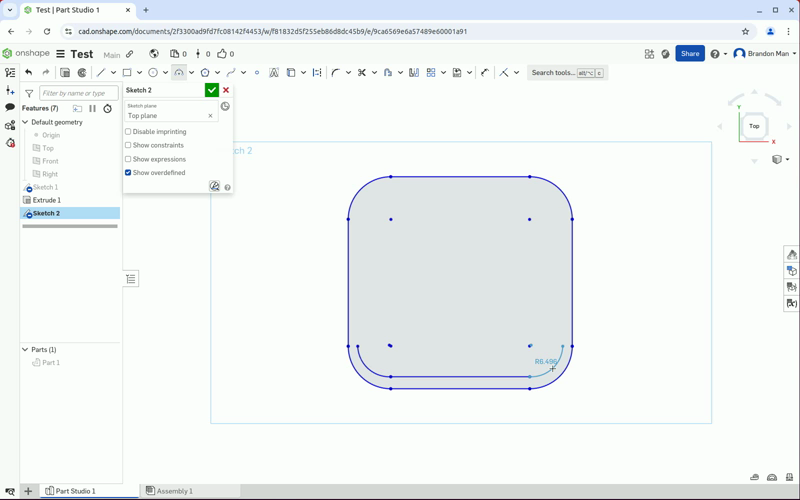
click(552, 368)
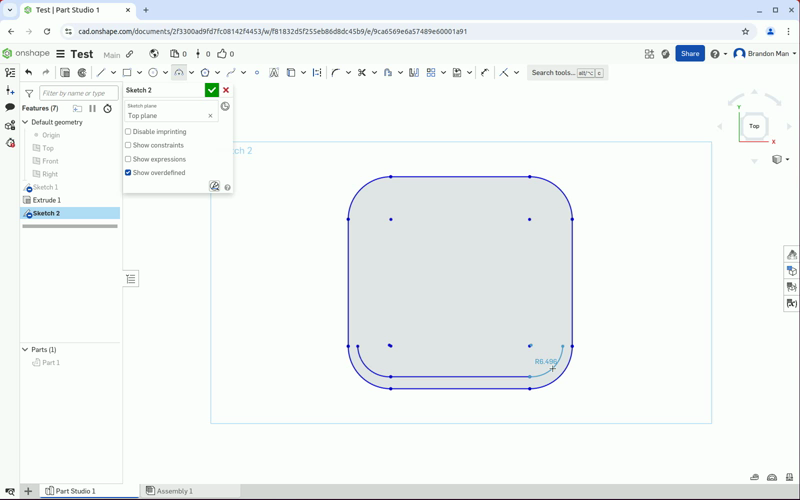
key_up(shift)
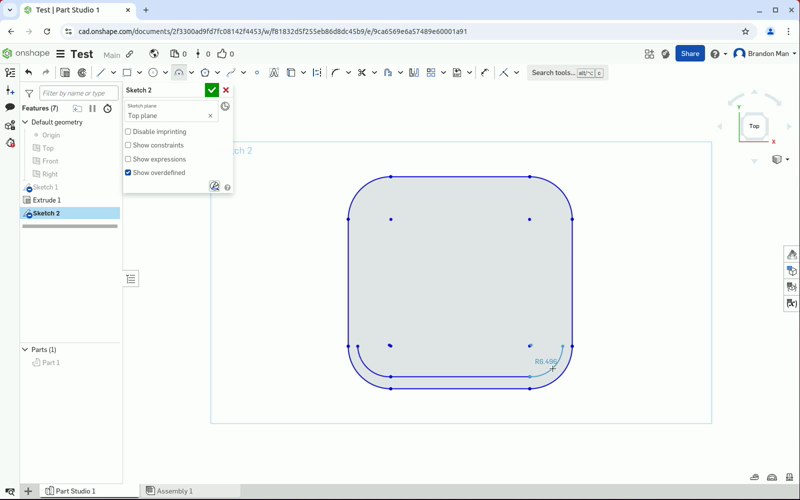
key(esc)
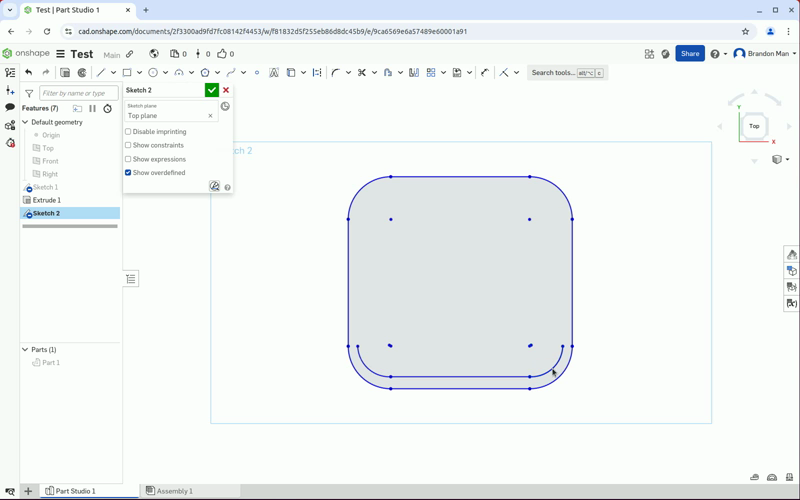
key(l)
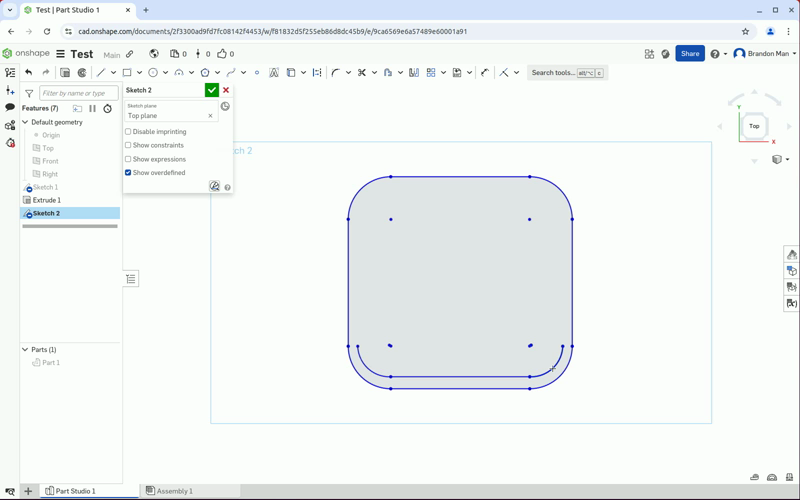
mouse_move(562, 346)
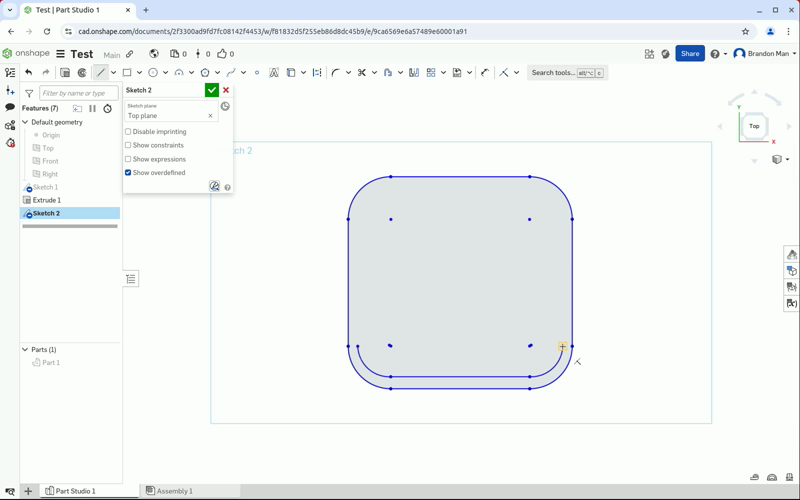
click(562, 346)
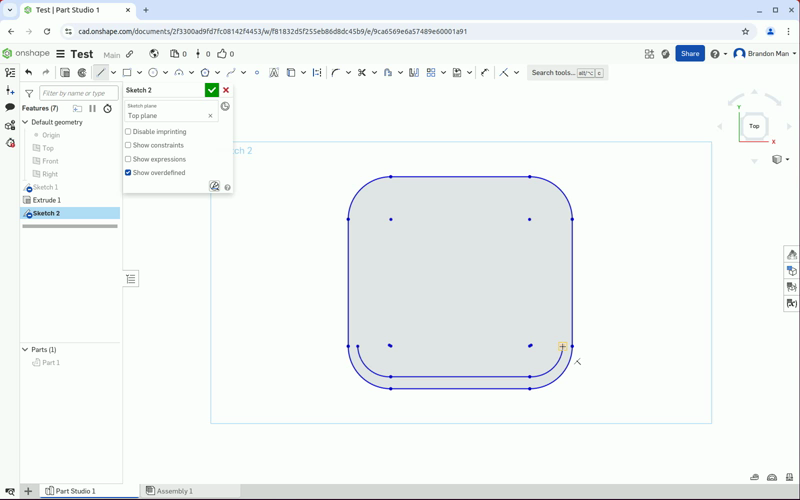
key_down(shift)
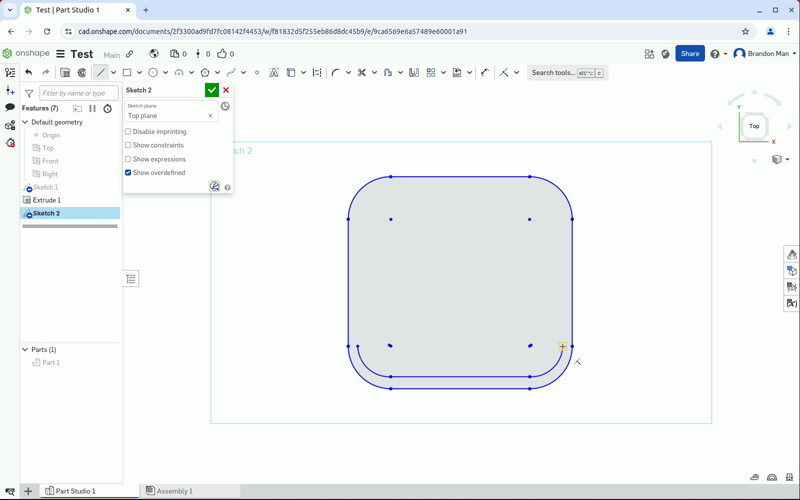
mouse_move(562, 219)
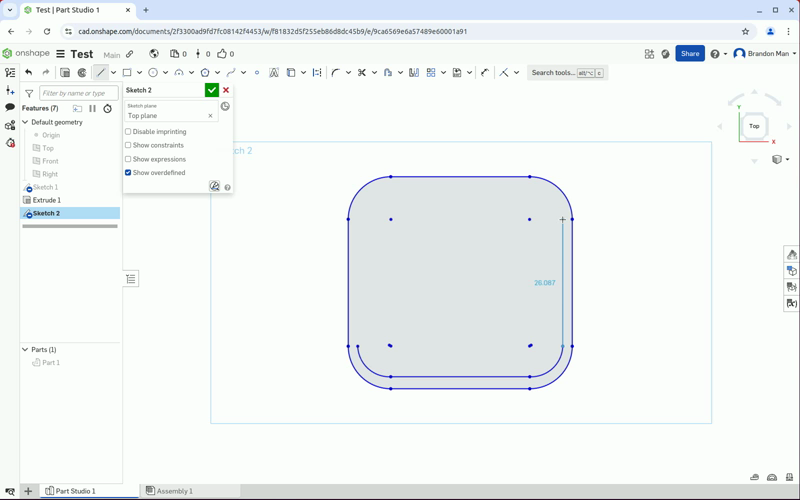
click(562, 219)
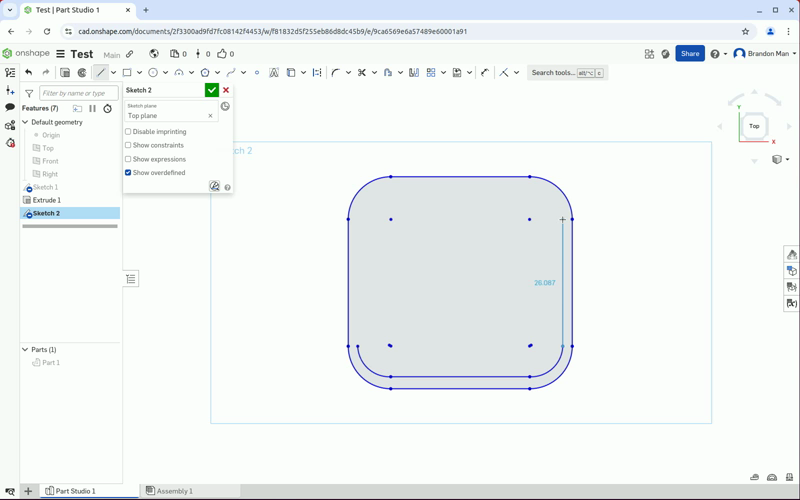
key_up(shift)
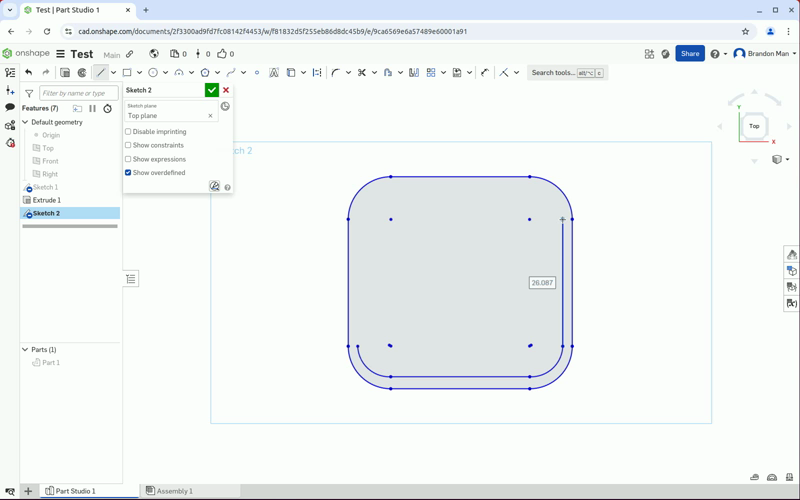
key(esc)
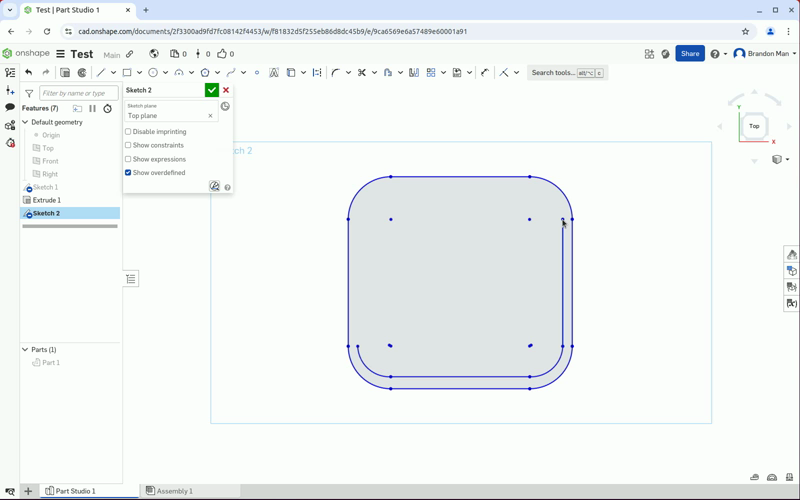
key(a)
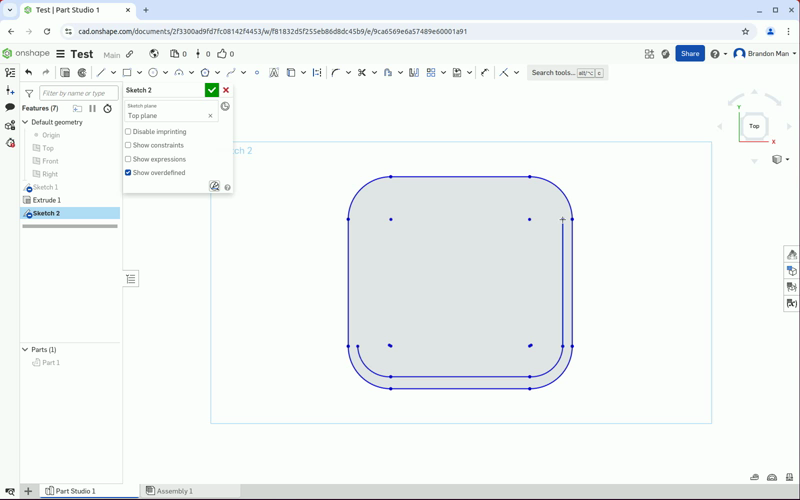
mouse_move(562, 219)
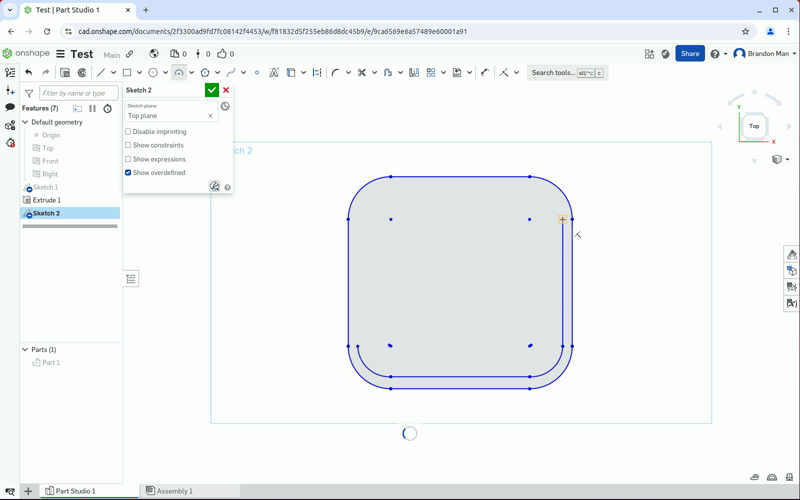
click(562, 219)
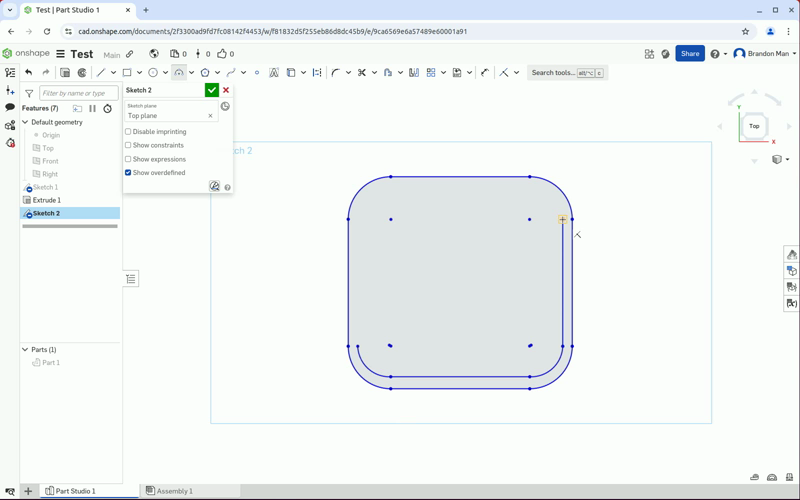
key_down(shift)
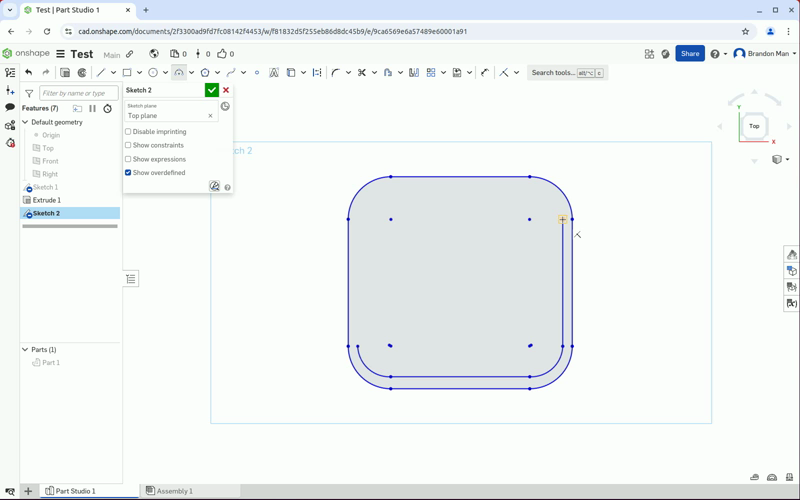
mouse_move(529, 188)
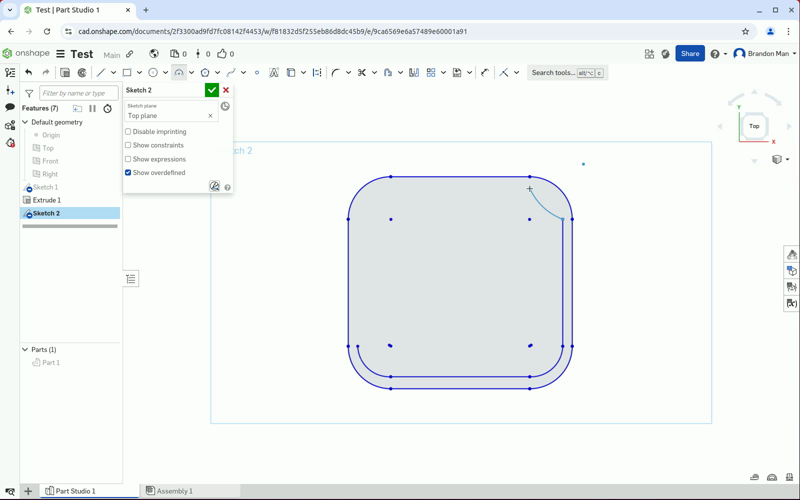
click(529, 188)
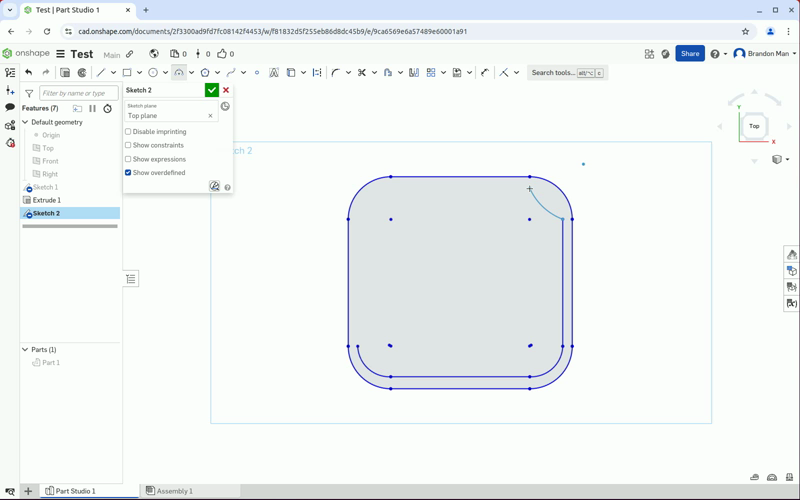
mouse_move(552, 196)
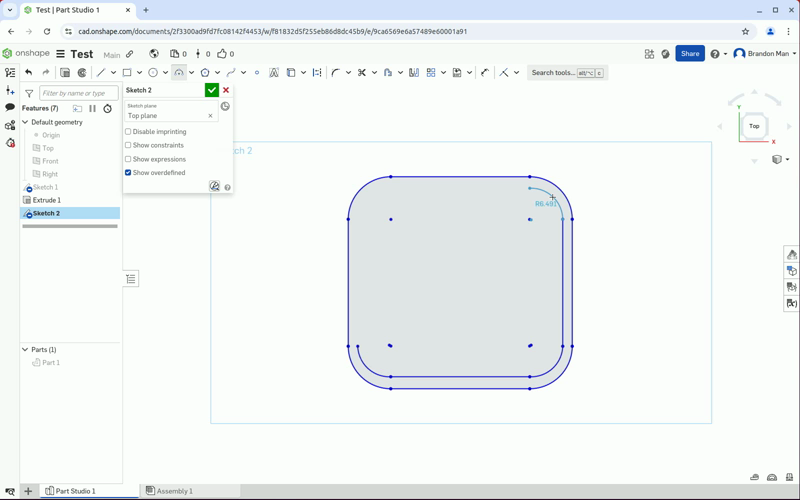
click(552, 196)
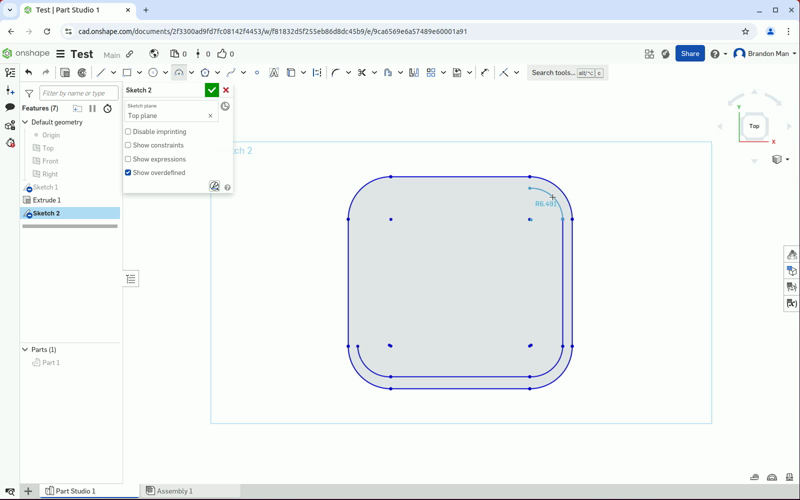
key_up(shift)
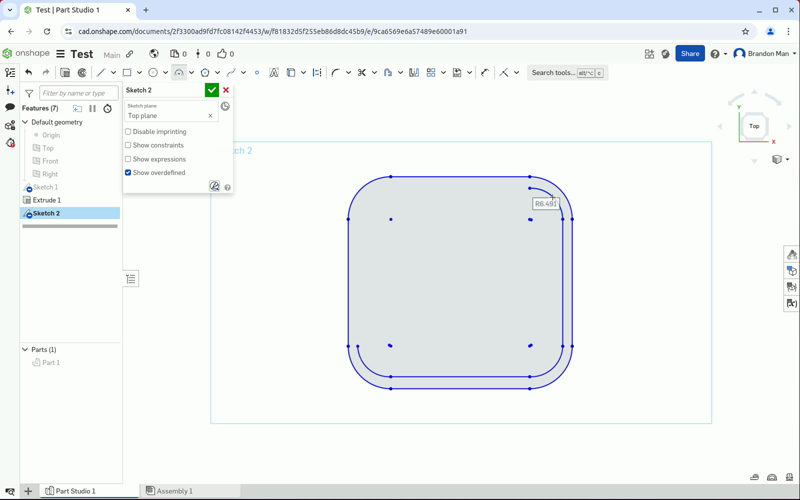
key(esc)
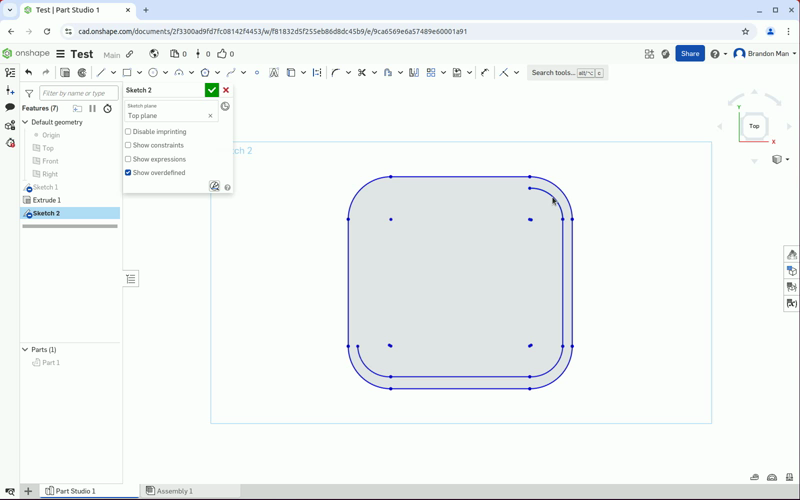
key(l)
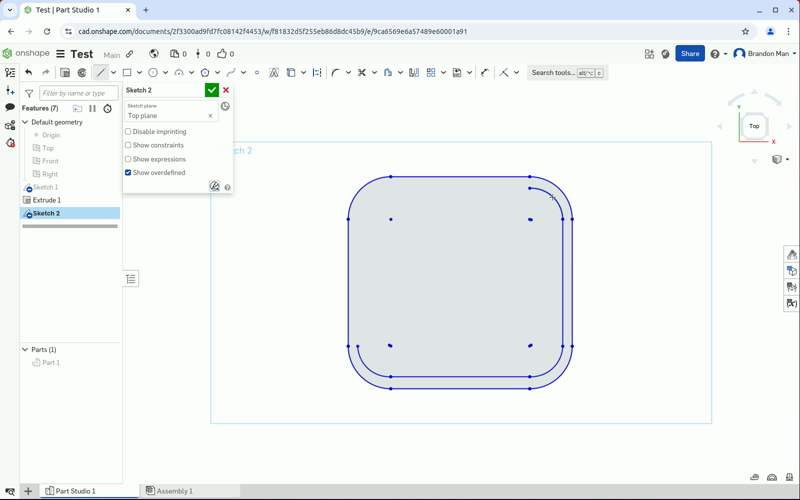
mouse_move(529, 188)
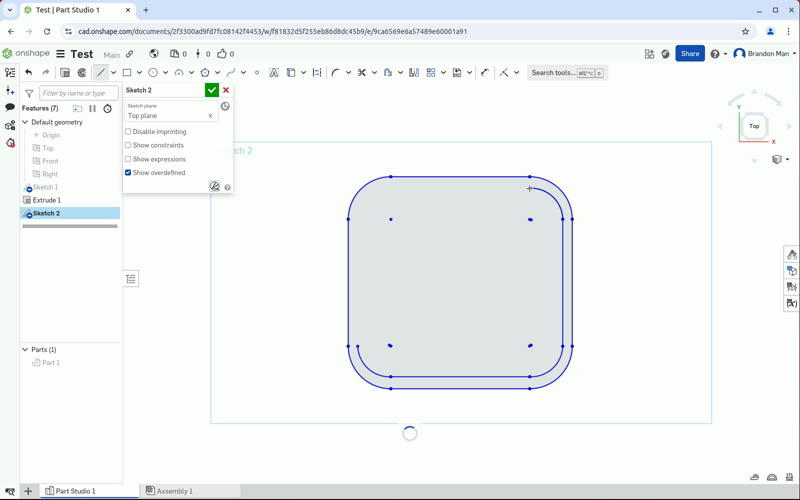
click(529, 188)
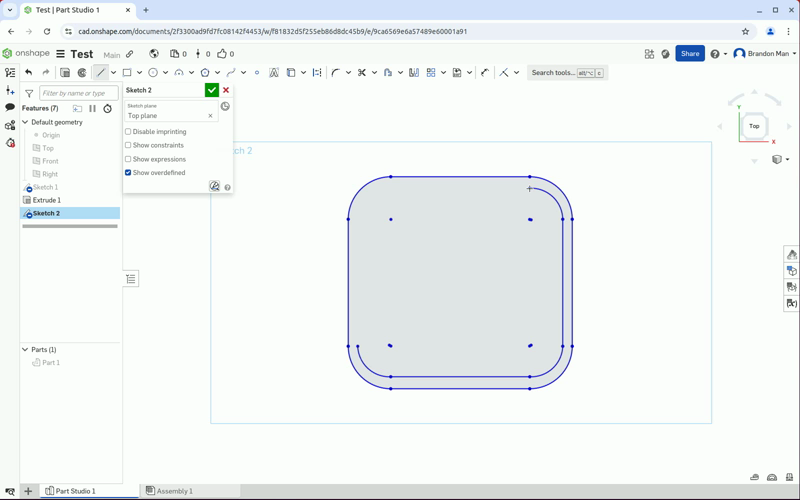
key_down(shift)
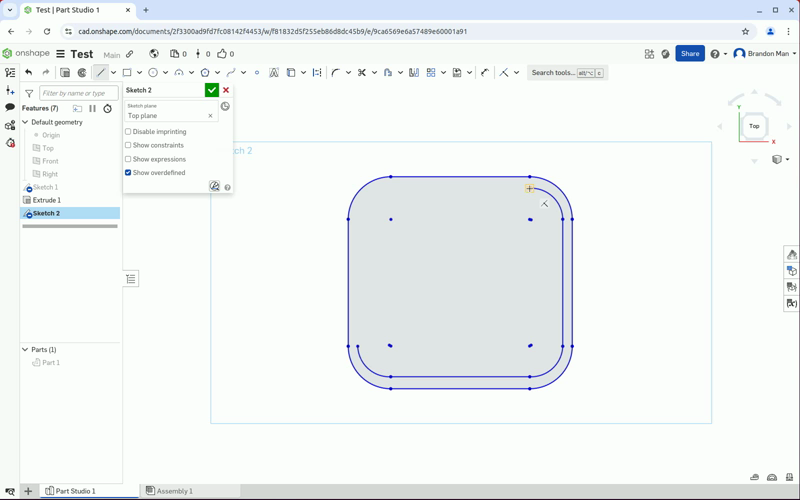
mouse_move(390, 188)
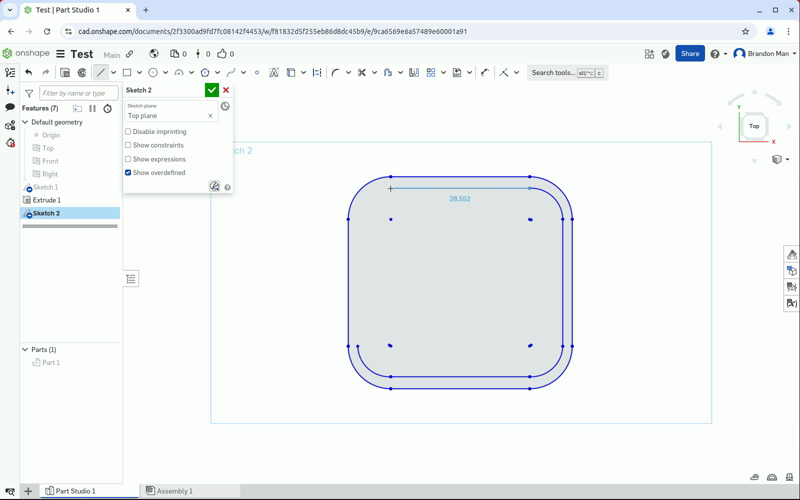
click(390, 188)
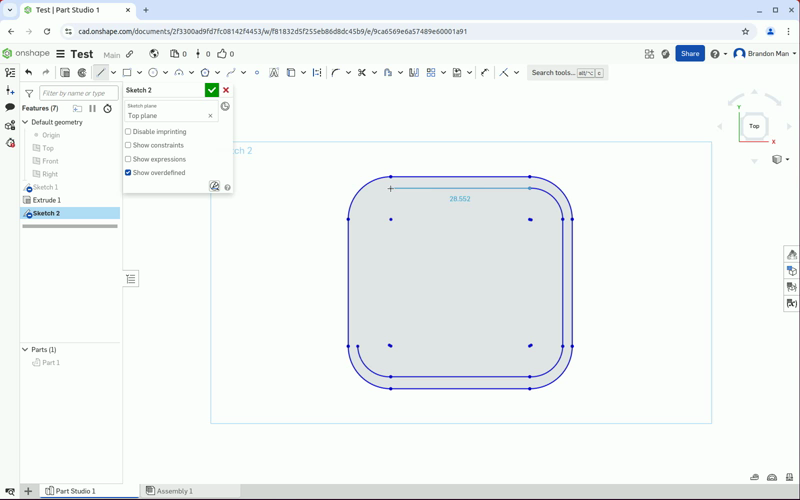
key_up(shift)
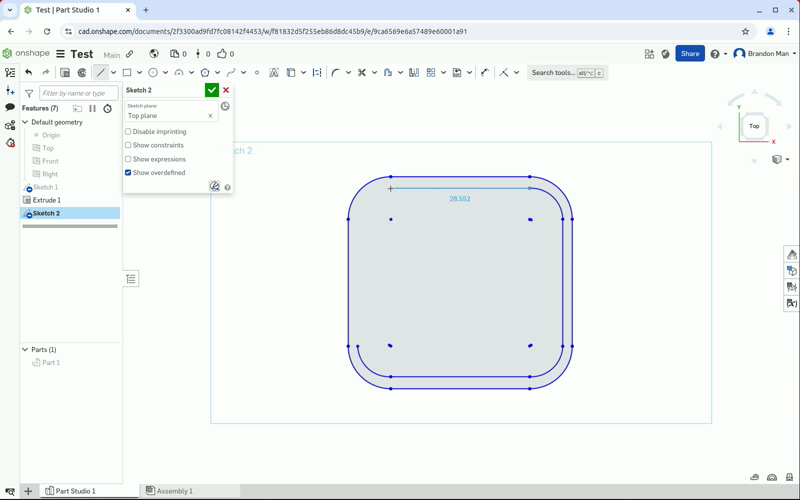
key(esc)
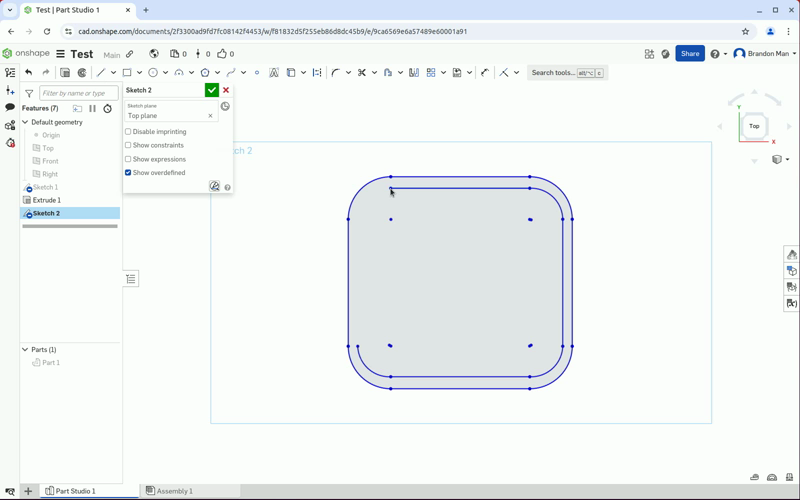
key(a)
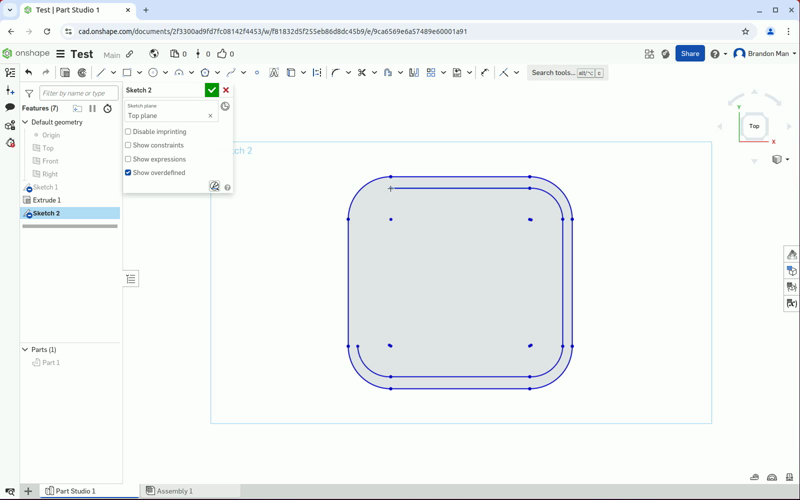
mouse_move(390, 188)
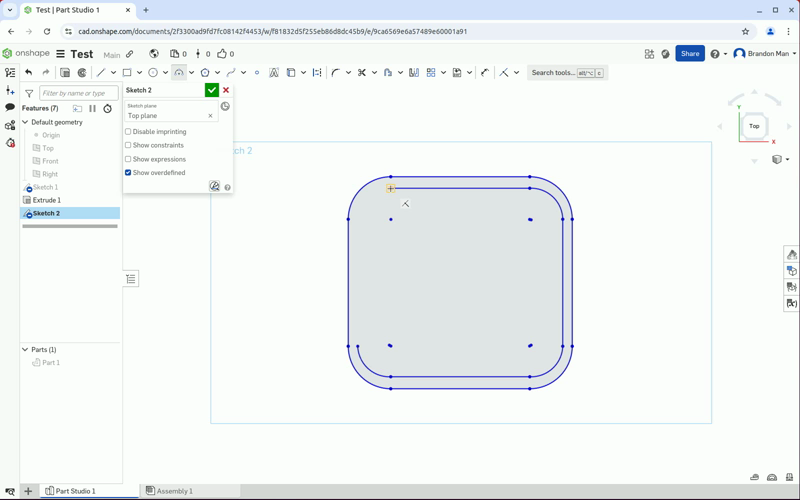
click(390, 188)
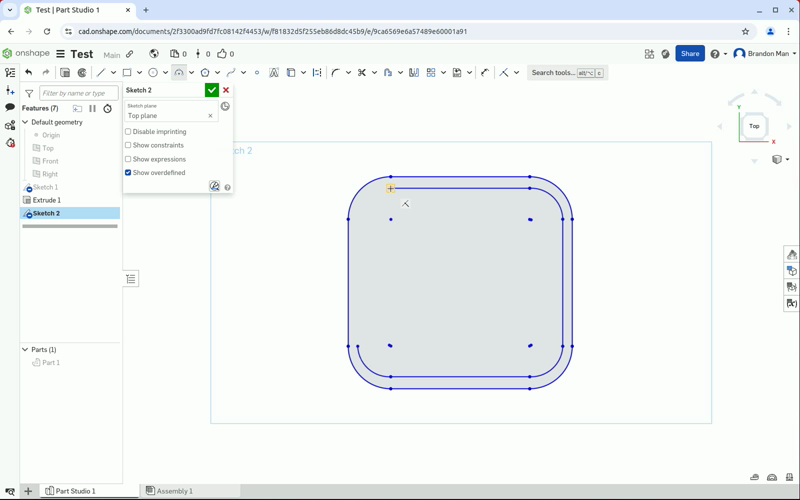
key_down(shift)
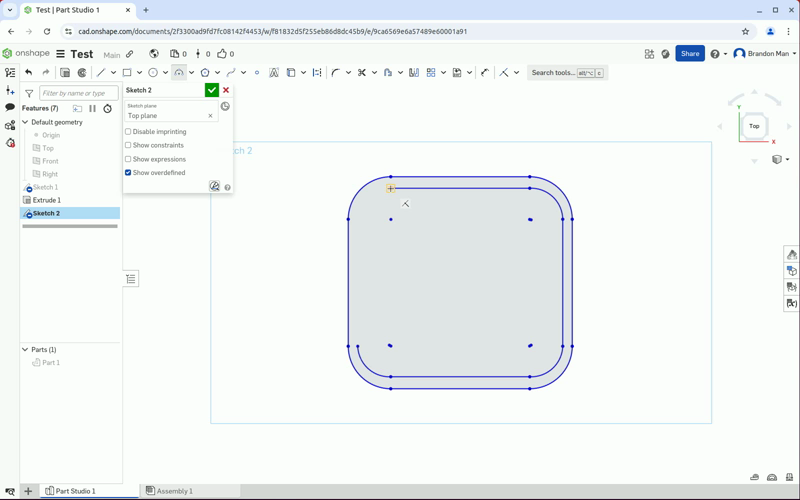
mouse_move(357, 219)
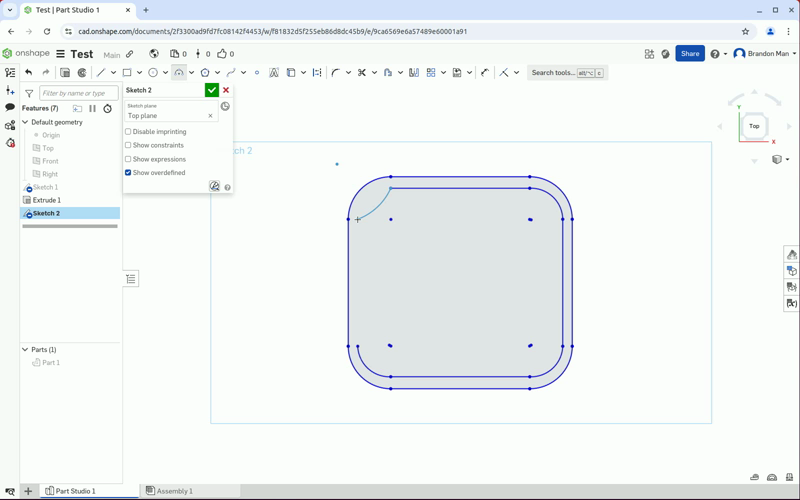
click(357, 219)
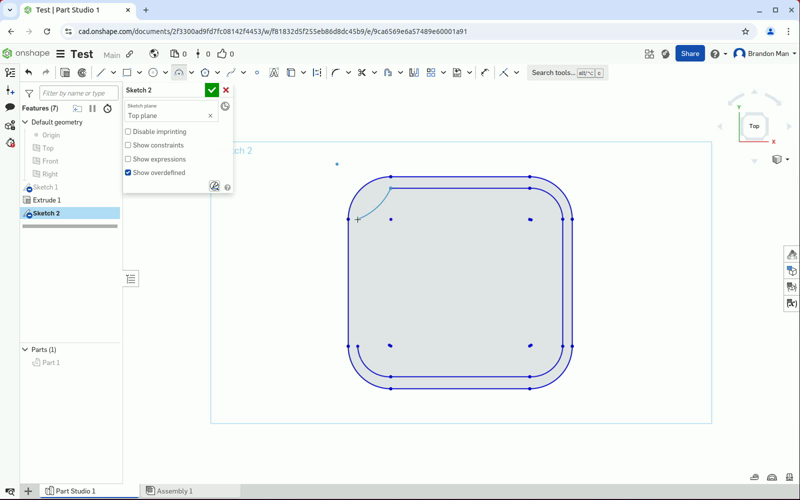
mouse_move(367, 196)
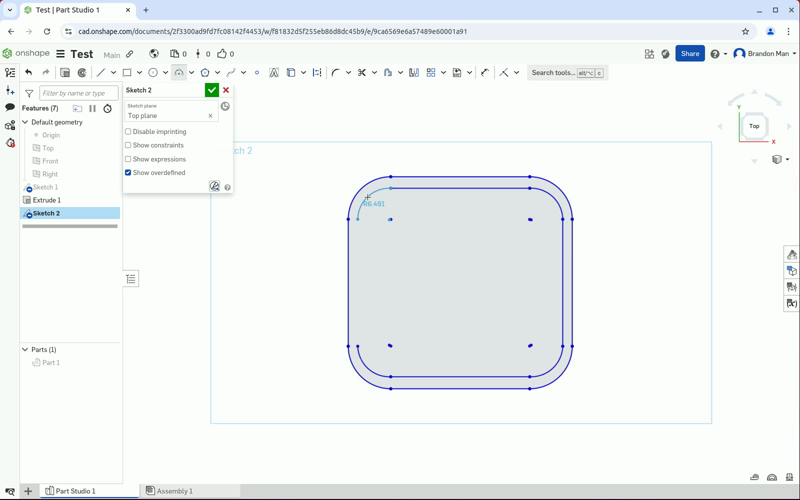
click(367, 196)
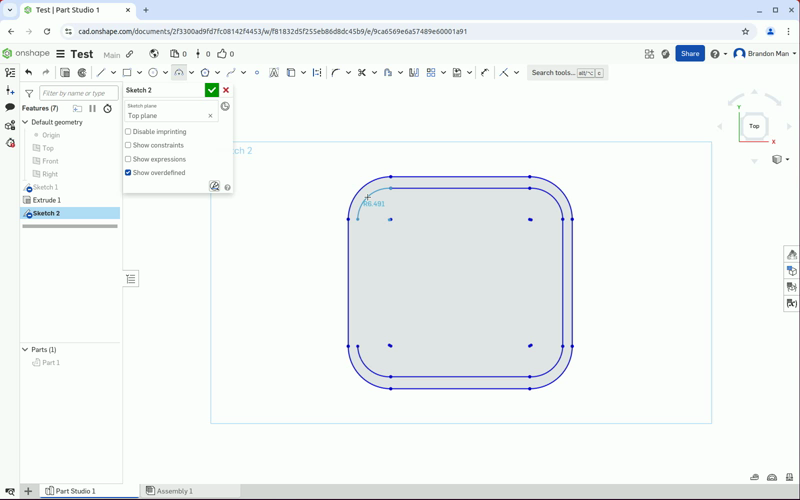
key_up(shift)
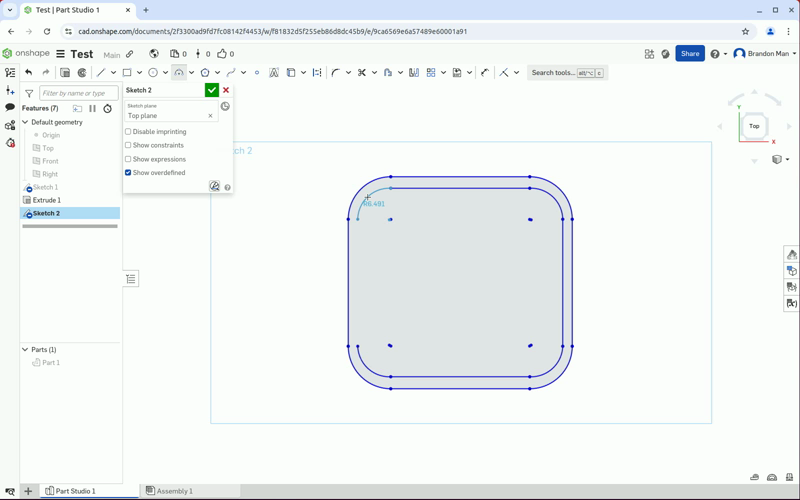
key(esc)
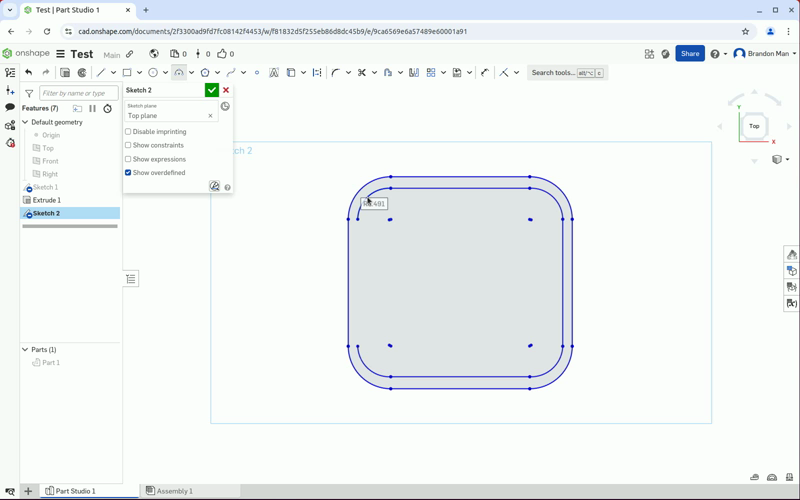
key(l)
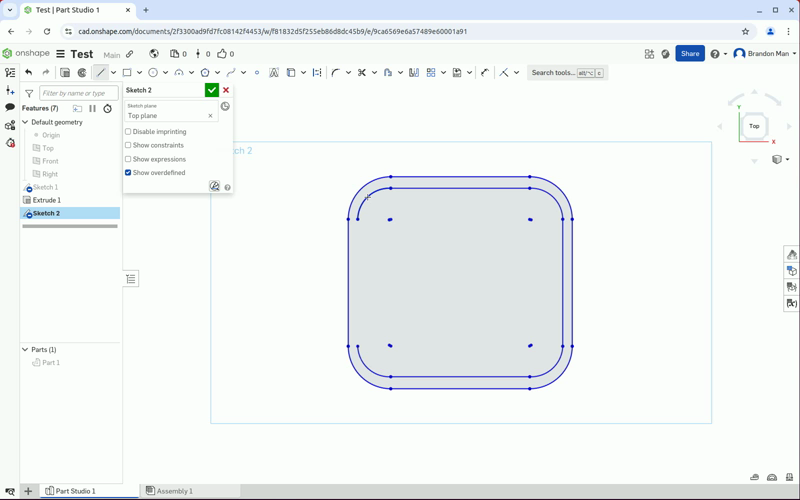
mouse_move(357, 219)
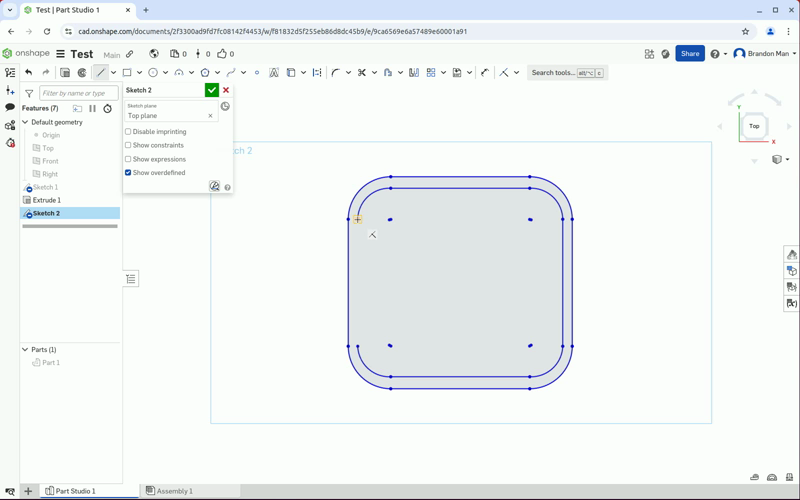
click(357, 219)
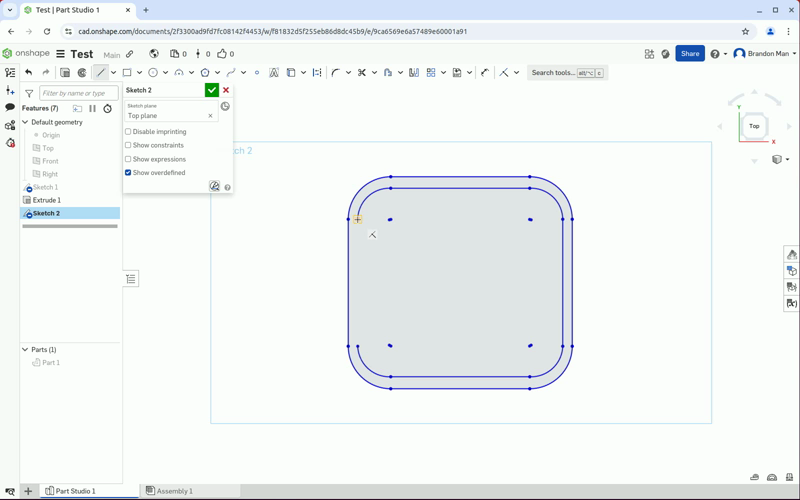
key_down(shift)
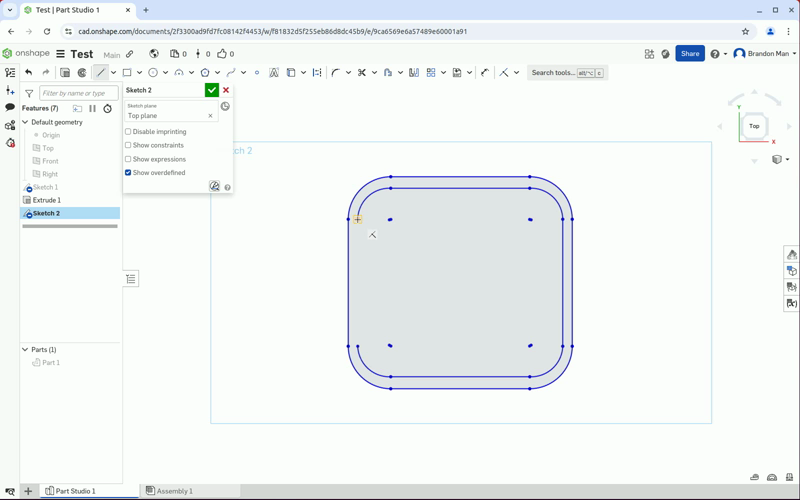
mouse_move(357, 346)
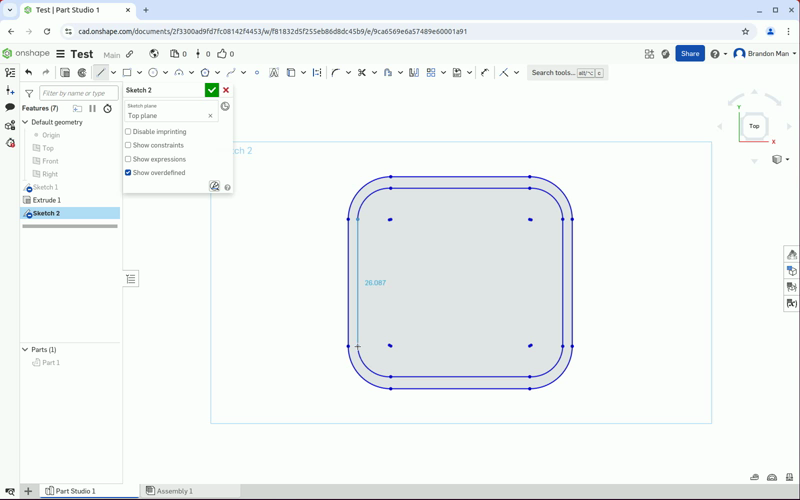
key_up(shift)
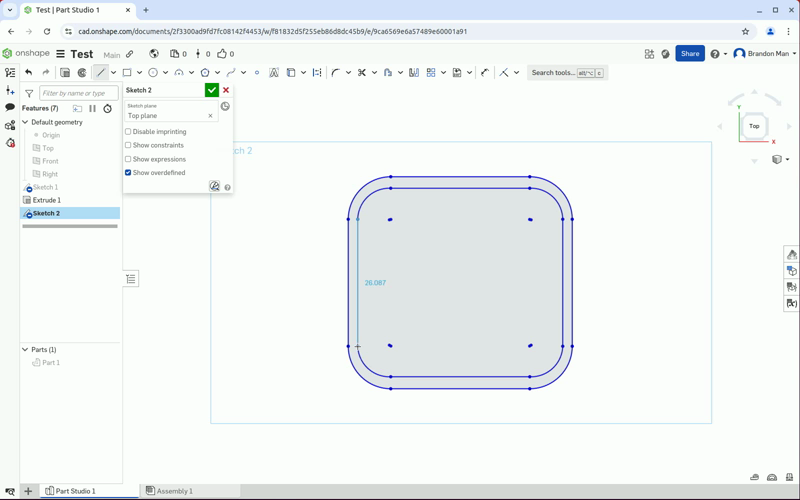
click(357, 346)
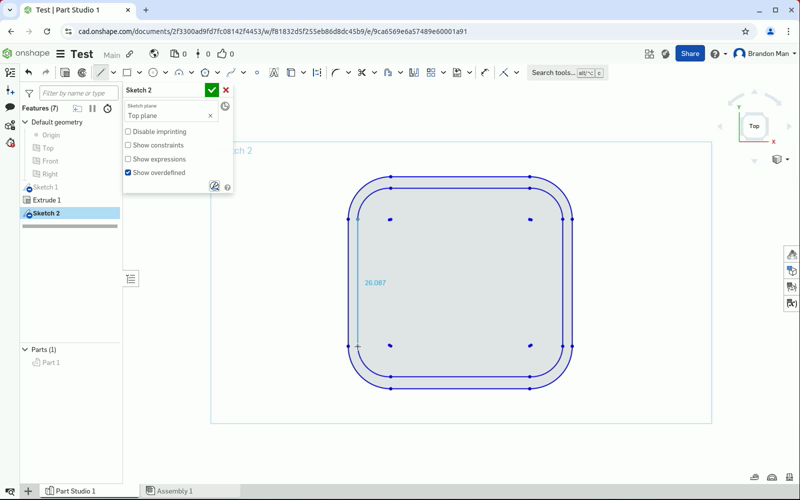
key(esc)
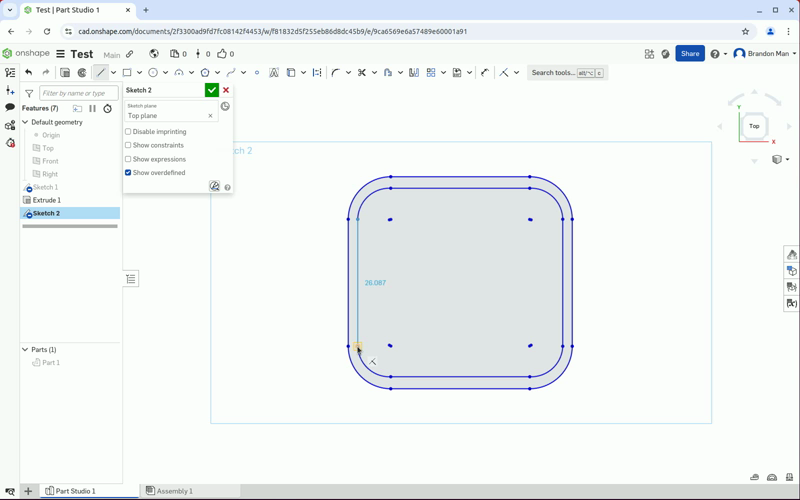
mouse_move(494, 382)
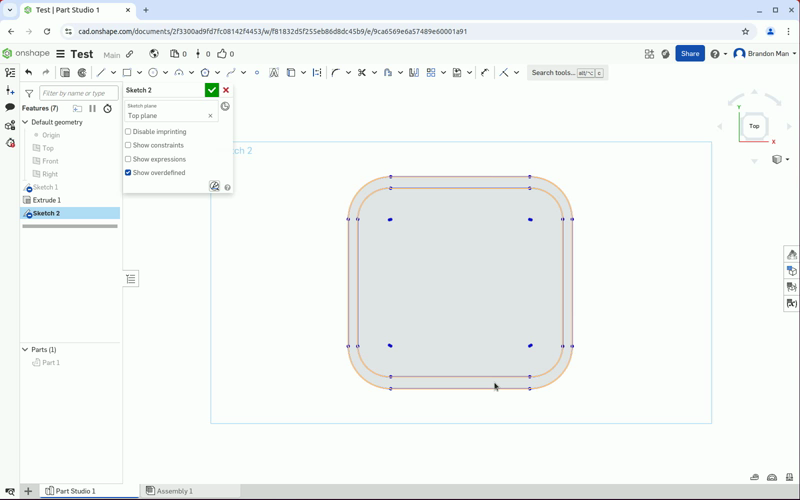
click(494, 382)
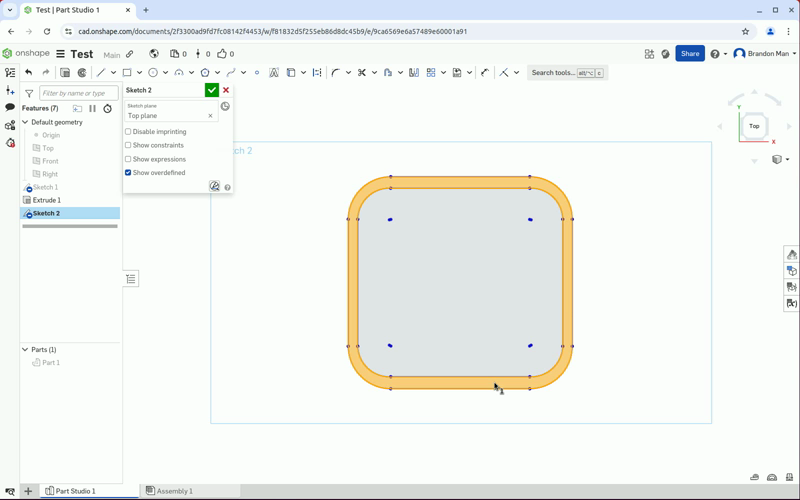
mouse_move(73, 352)
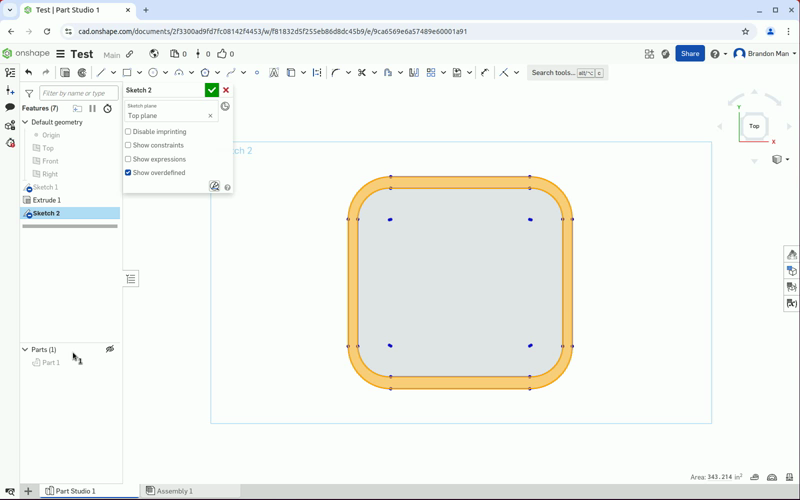
key(shift+y)
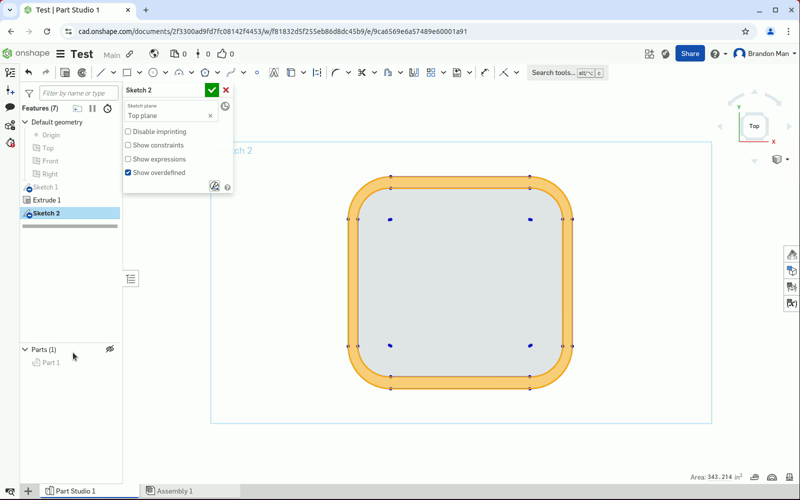
key(shift+e)
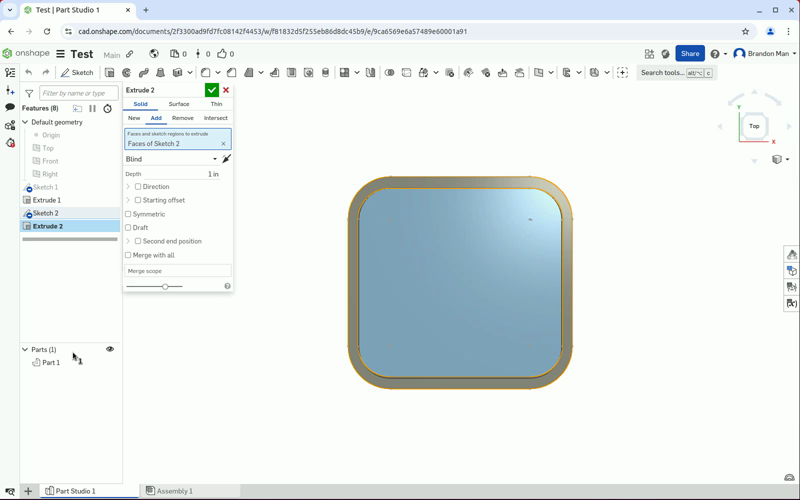
mouse_move(143, 106)
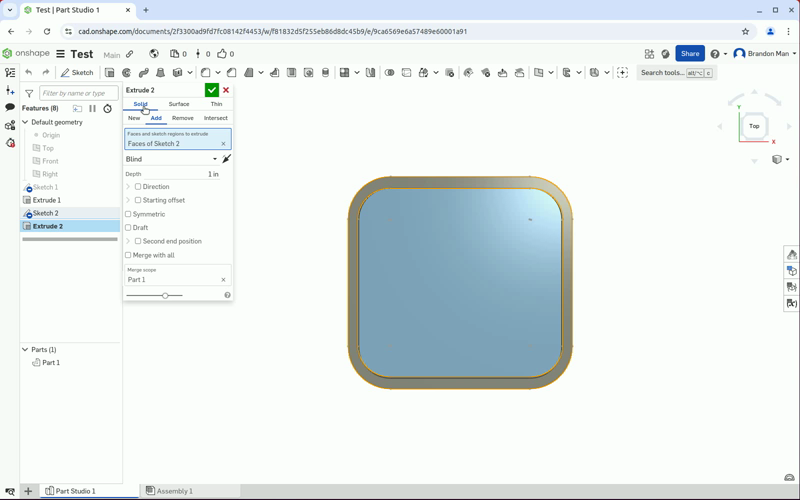
click(143, 106)
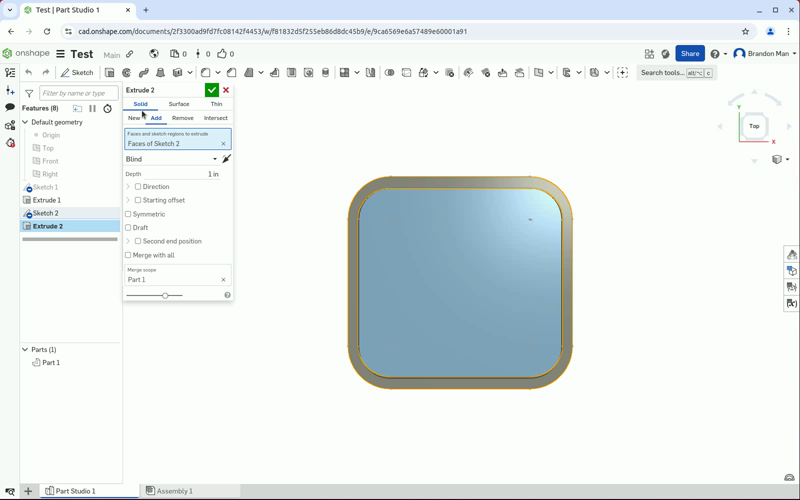
mouse_move(137, 120)
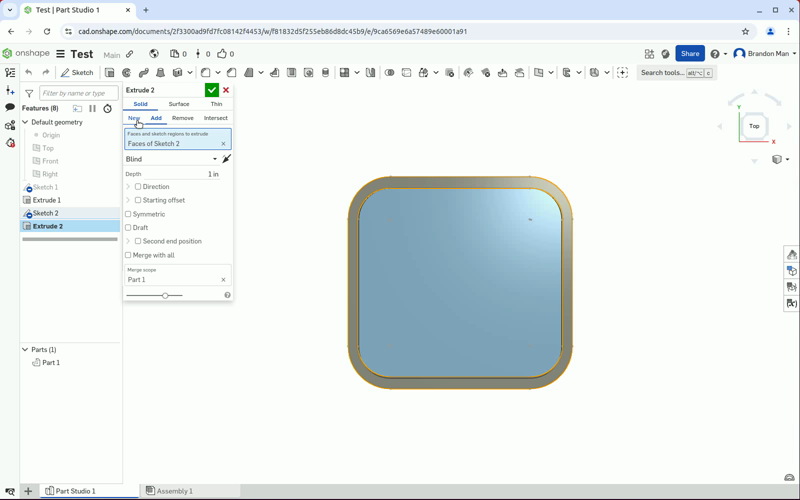
click(137, 120)
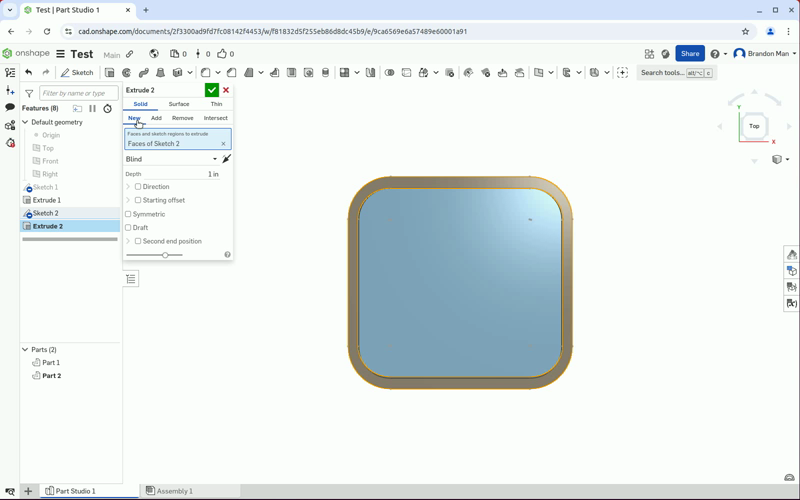
key(tab, 4)
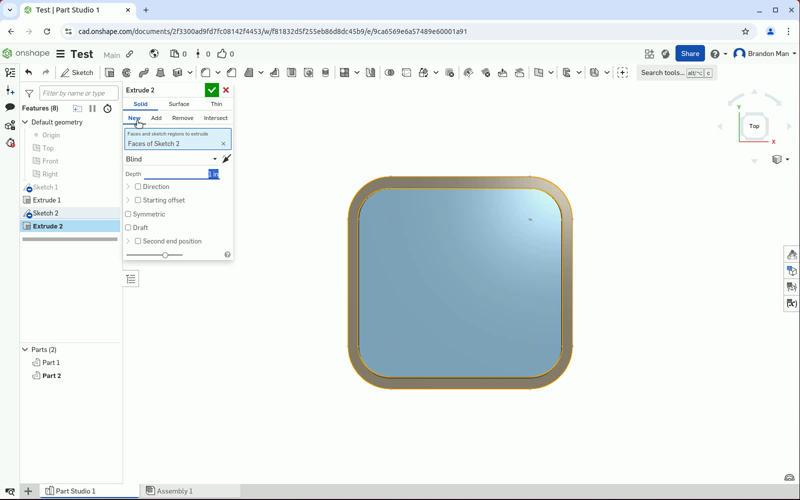
text(2.648)
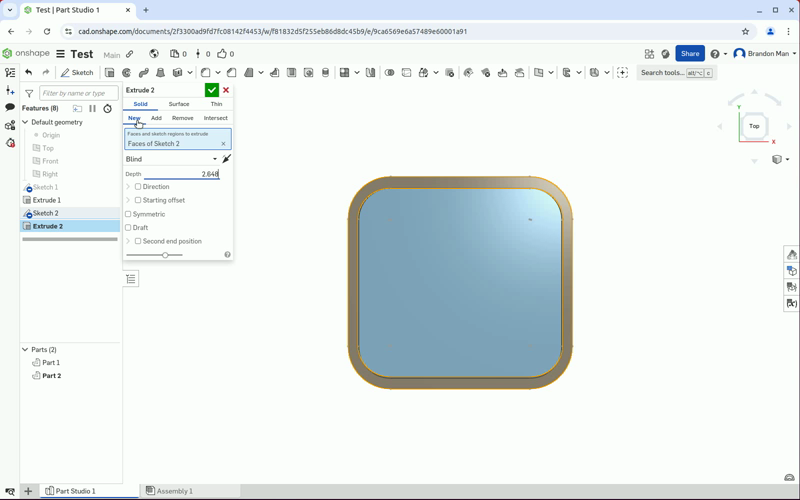
key(enter)
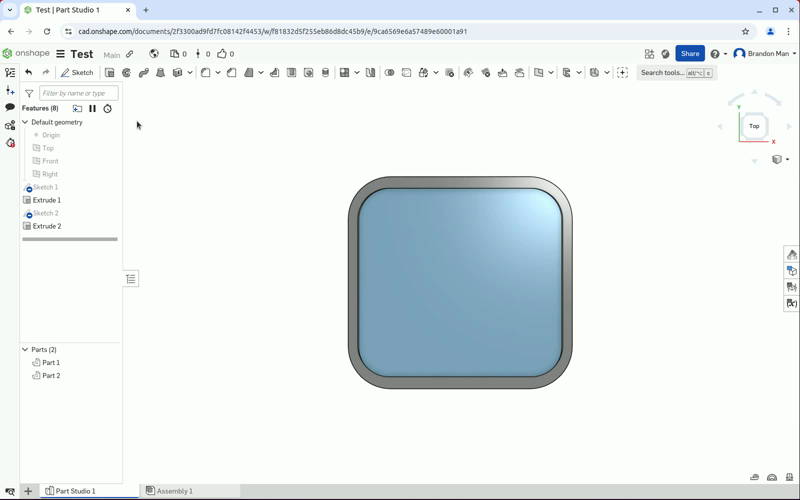
key(shift+h)
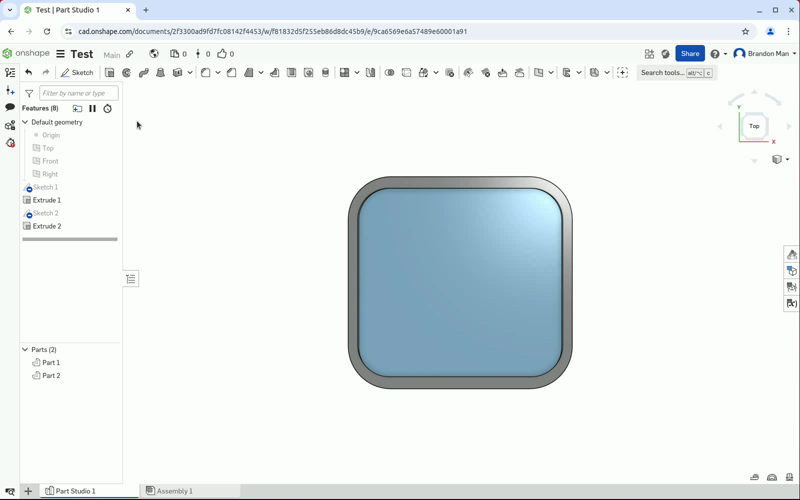
key(shift+h)
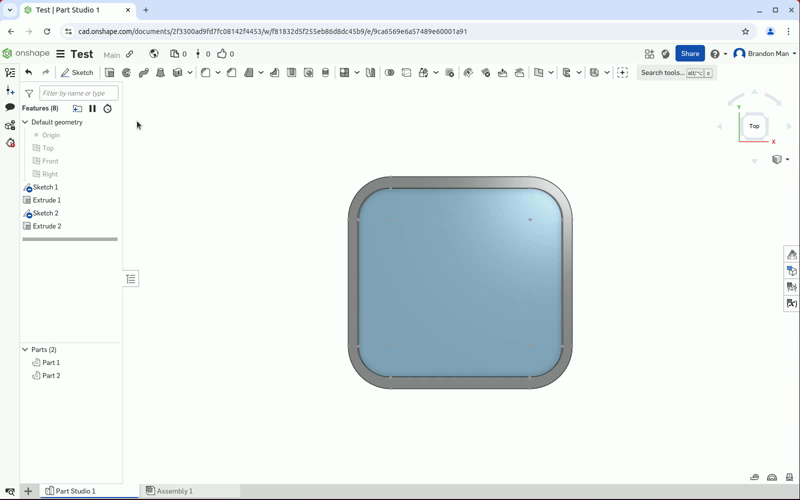
key(shift+7)
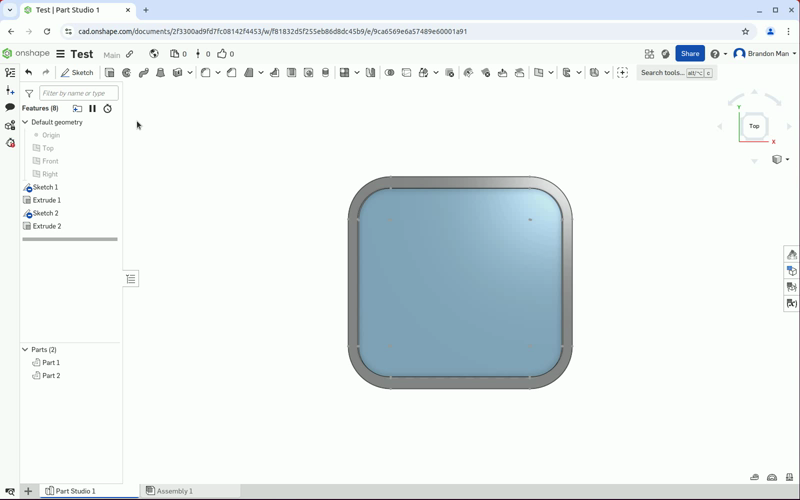
key(up, 3)
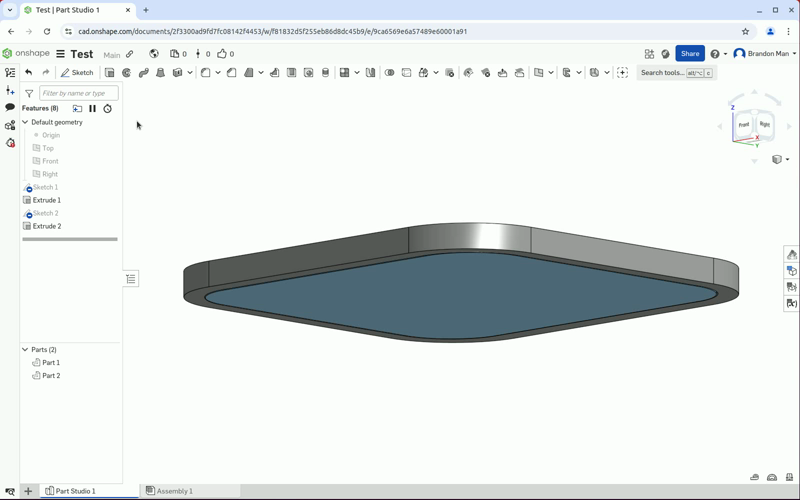
key(left, 3)
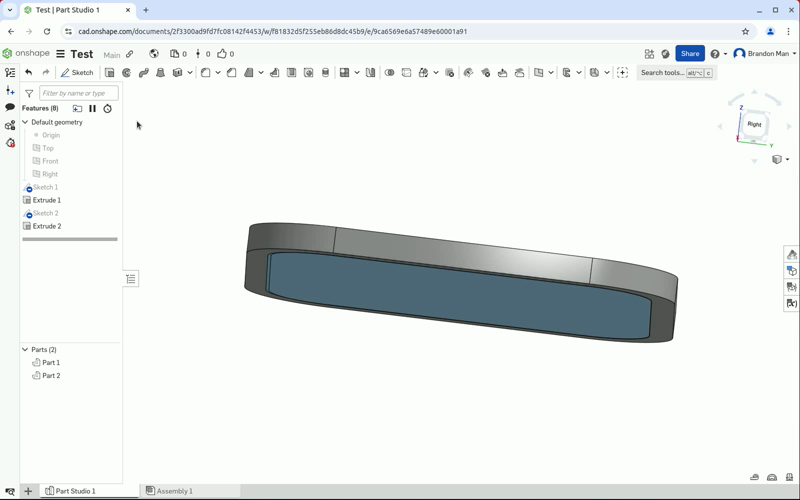
key(right, 3)
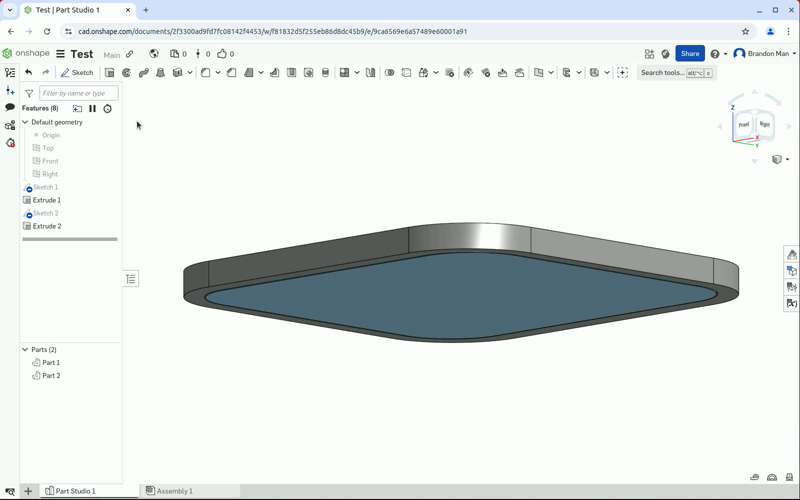
key(down, 3)
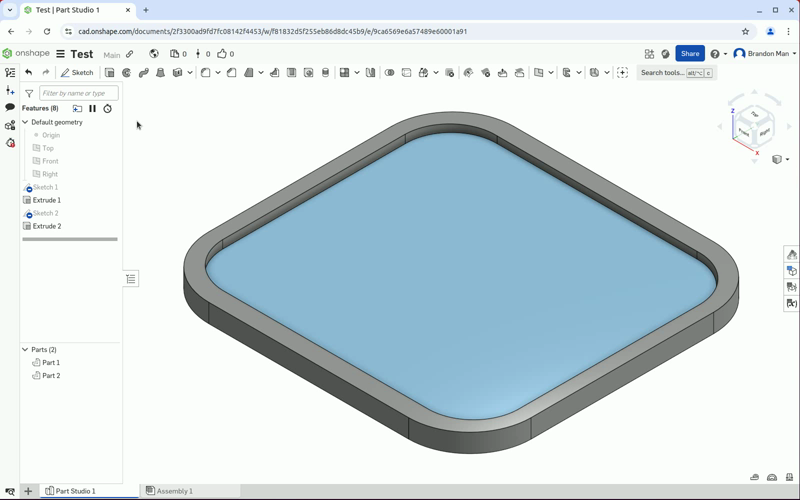
mouse_move(73, 189)
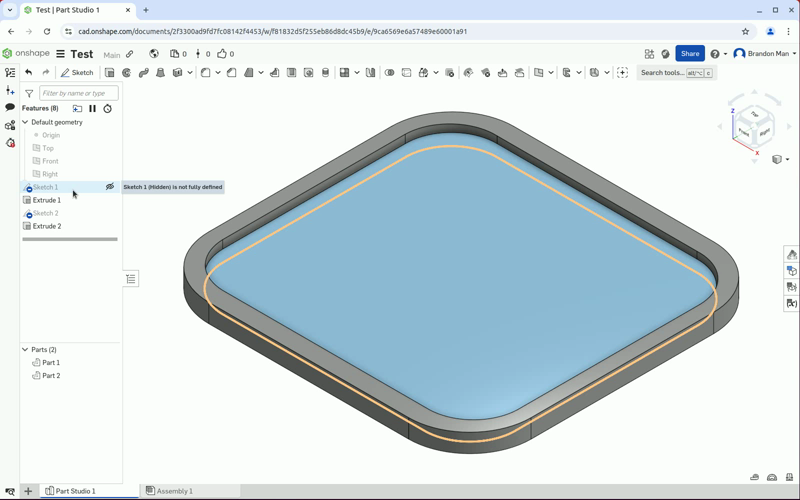
click(73, 189)